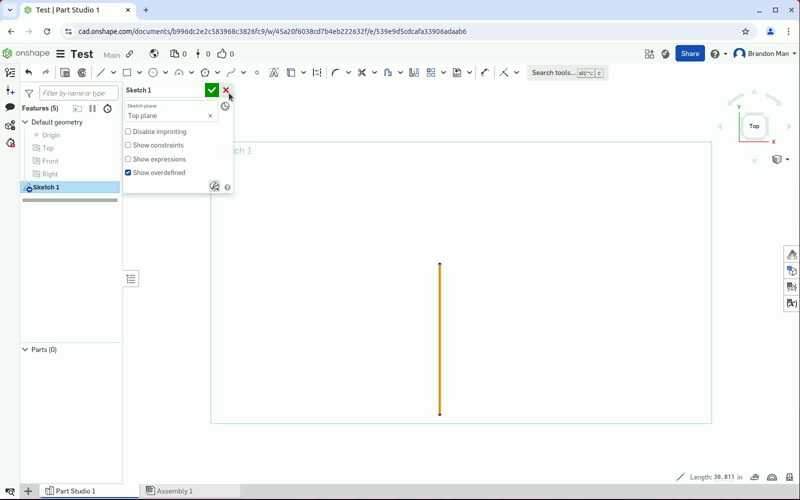
key(shift+h)
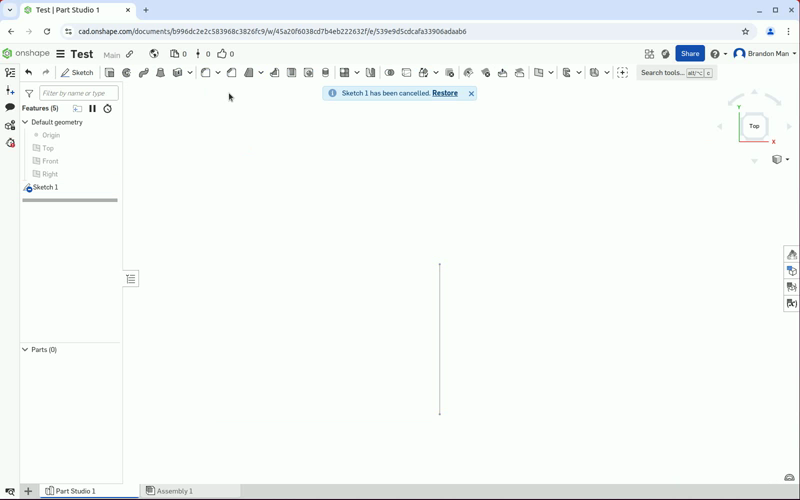
key(shift+s)
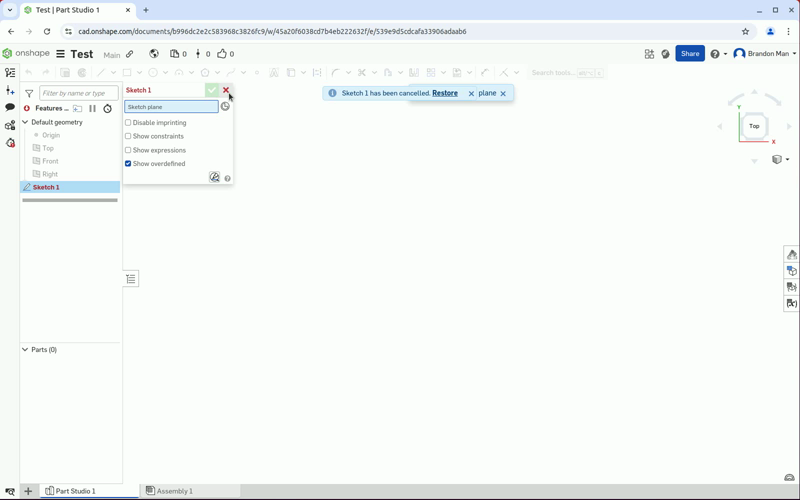
mouse_move(73, 150)
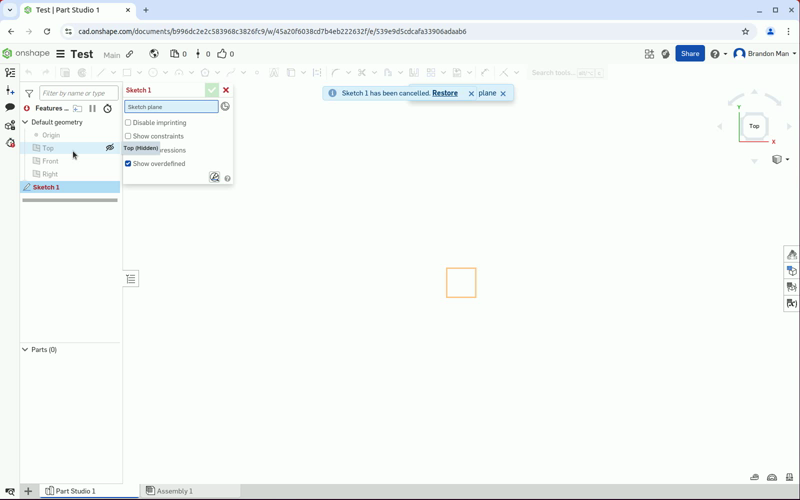
click(73, 150)
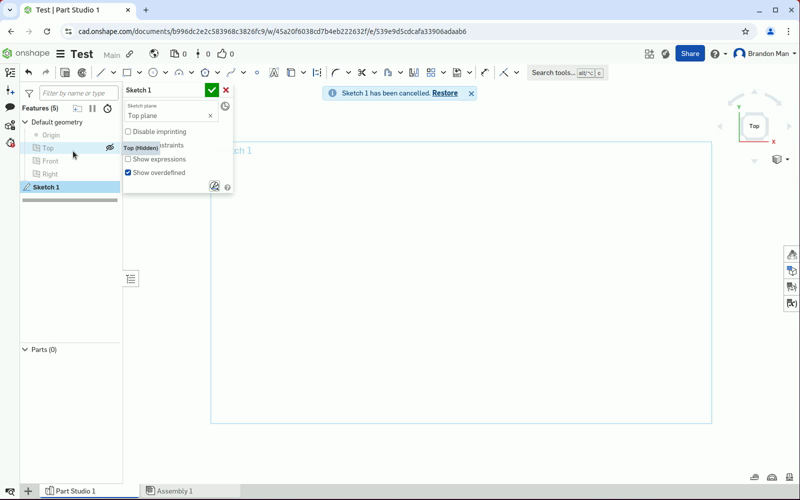
mouse_move(73, 352)
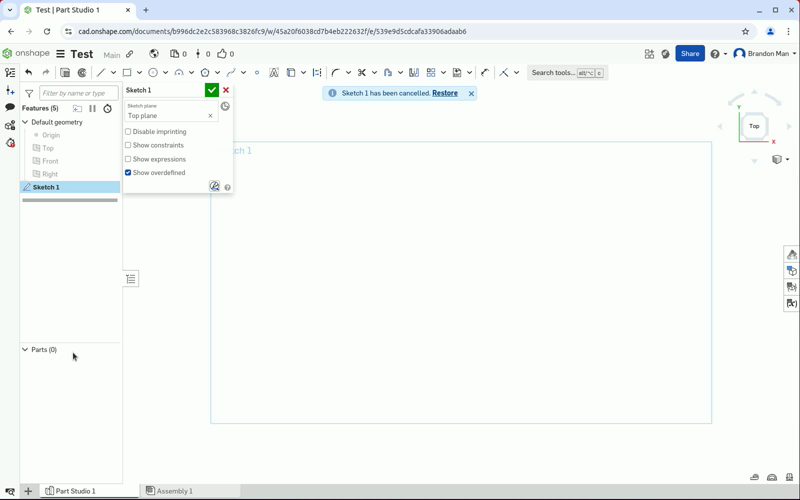
key(y)
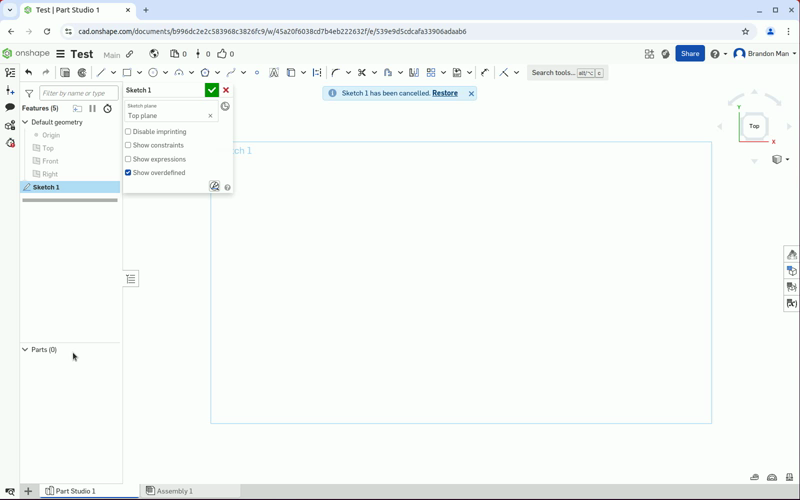
key(c)
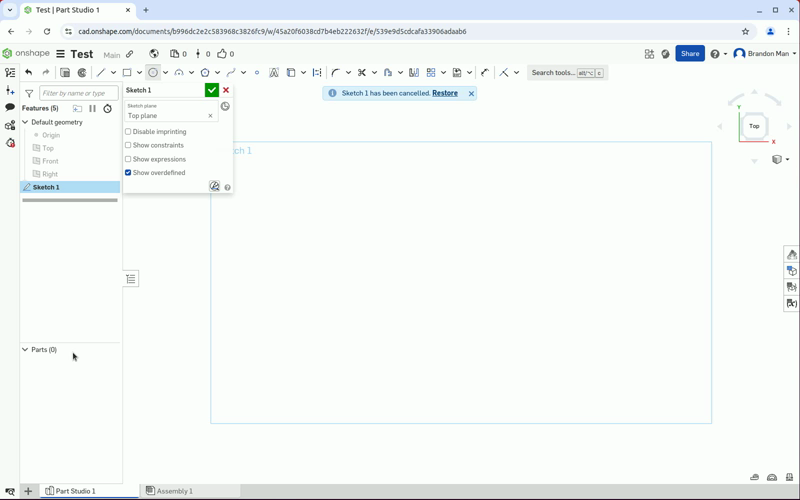
key_down(shift)
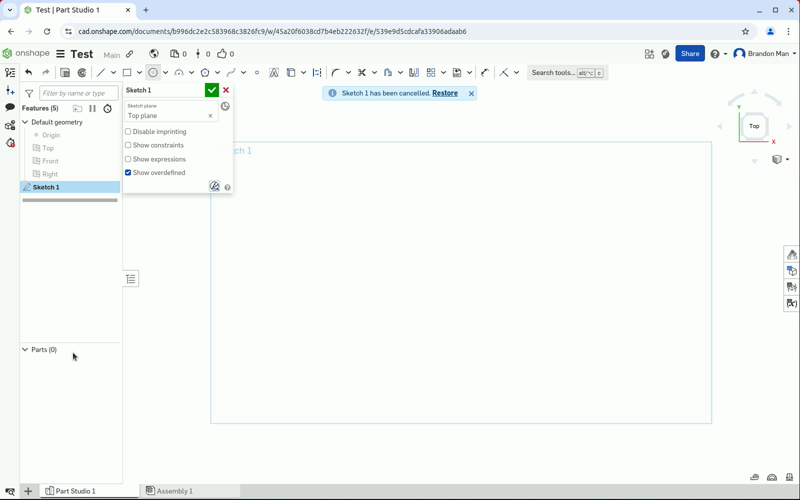
mouse_move(460, 282)
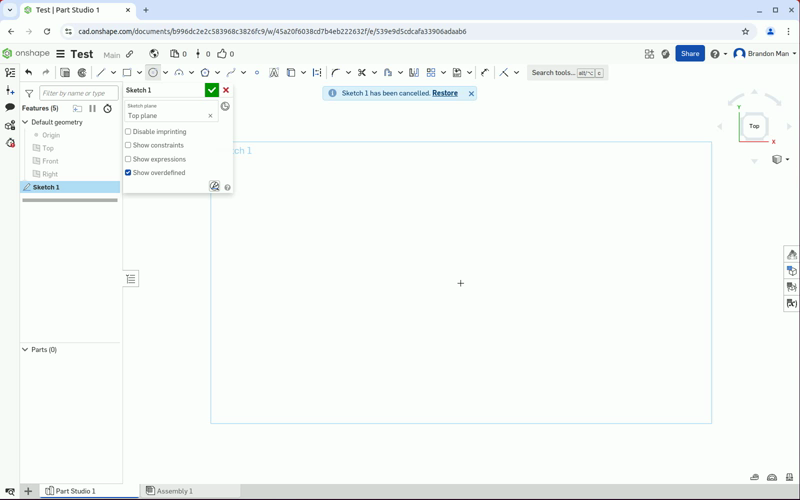
click(460, 282)
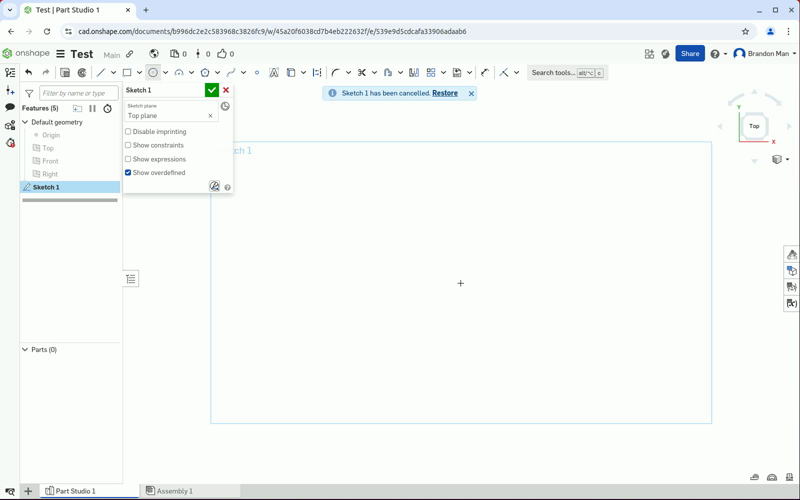
key_up(shift)
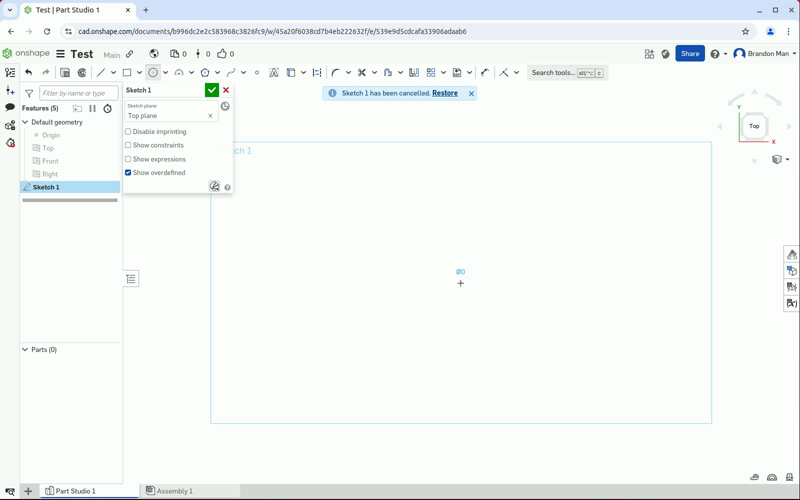
mouse_move(472, 282)
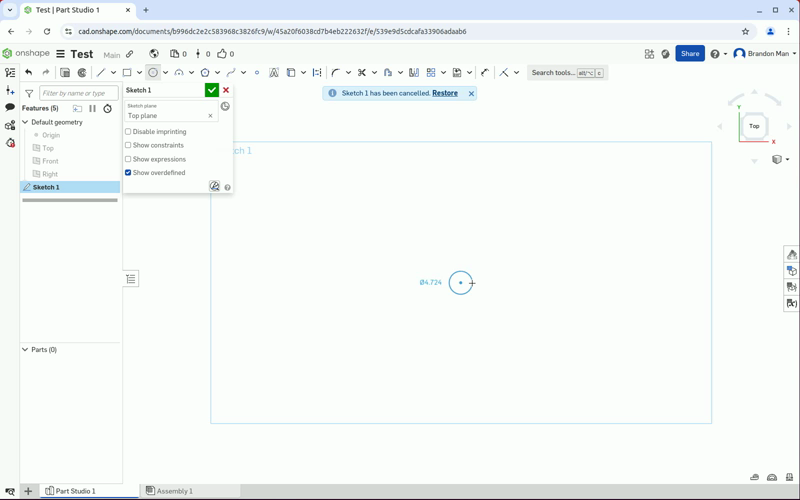
click(472, 282)
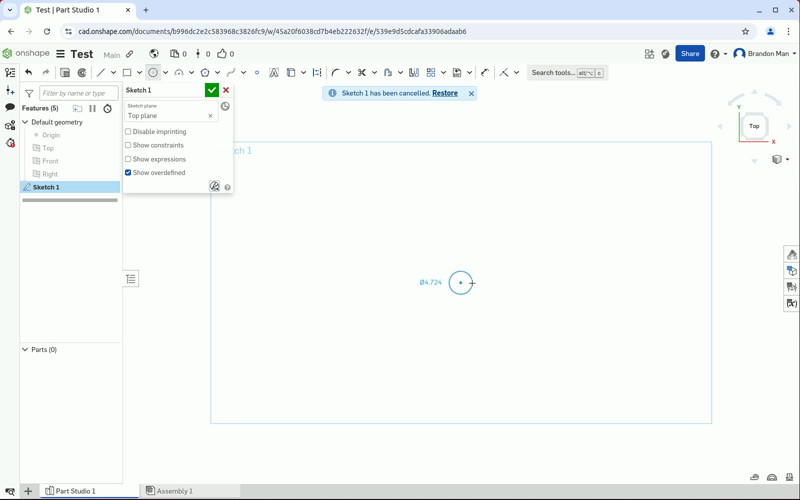
key(esc)
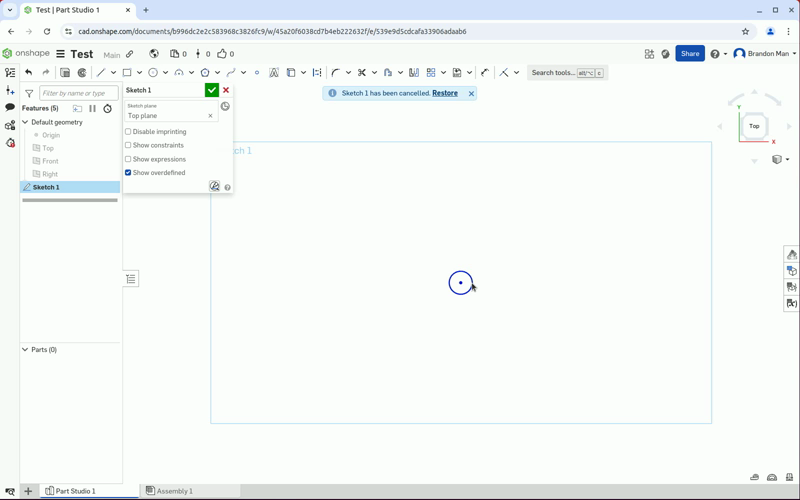
mouse_move(467, 286)
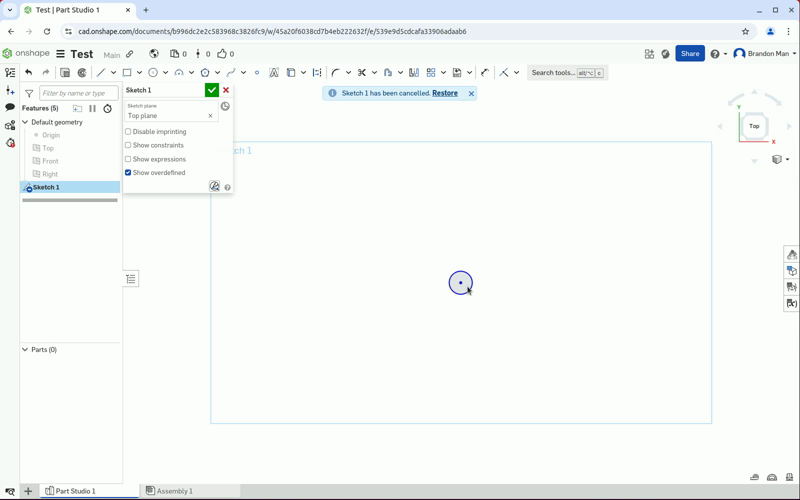
scroll(6)
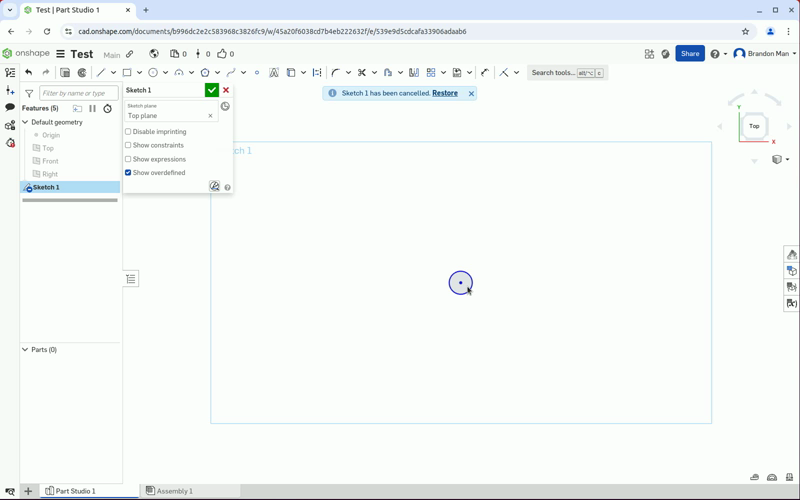
scroll(6)
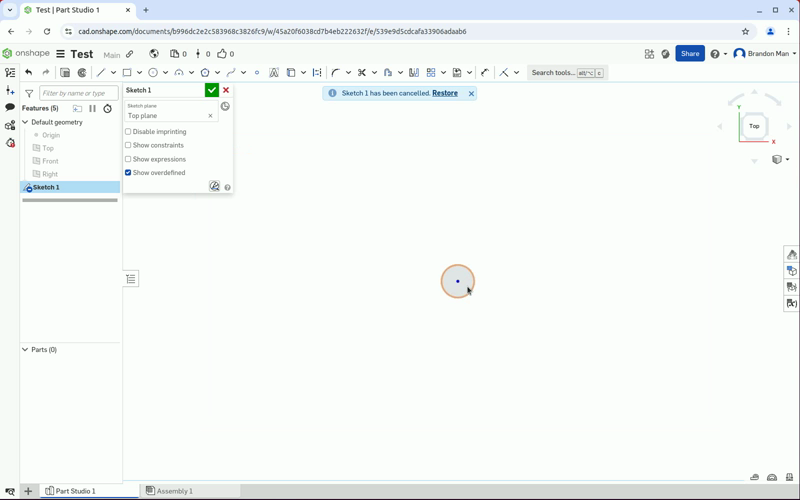
scroll(6)
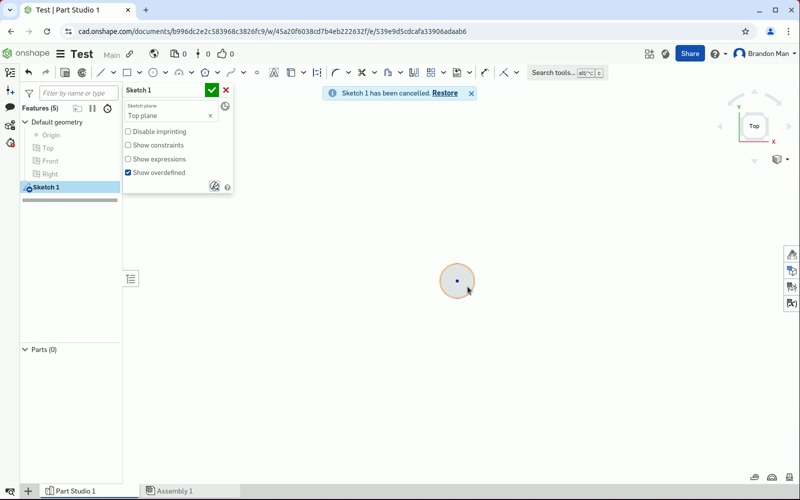
scroll(6)
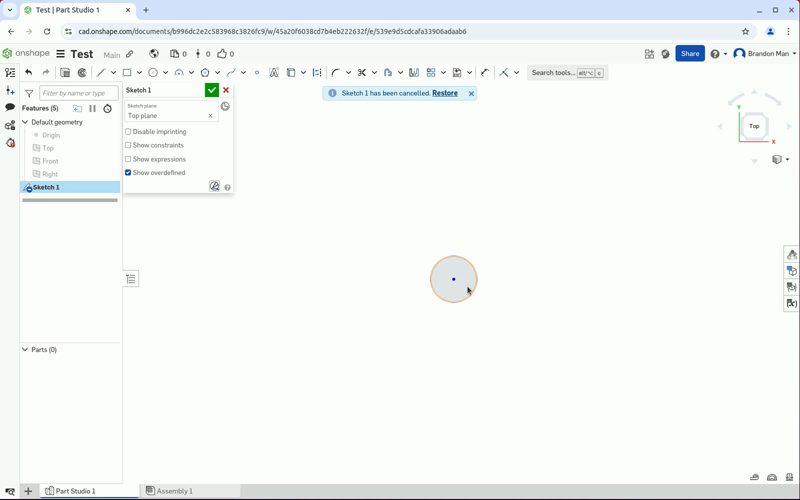
scroll(6)
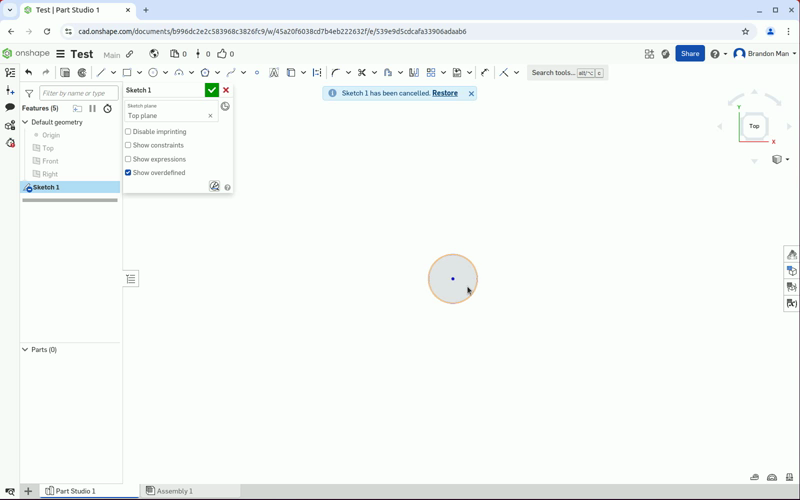
scroll(6)
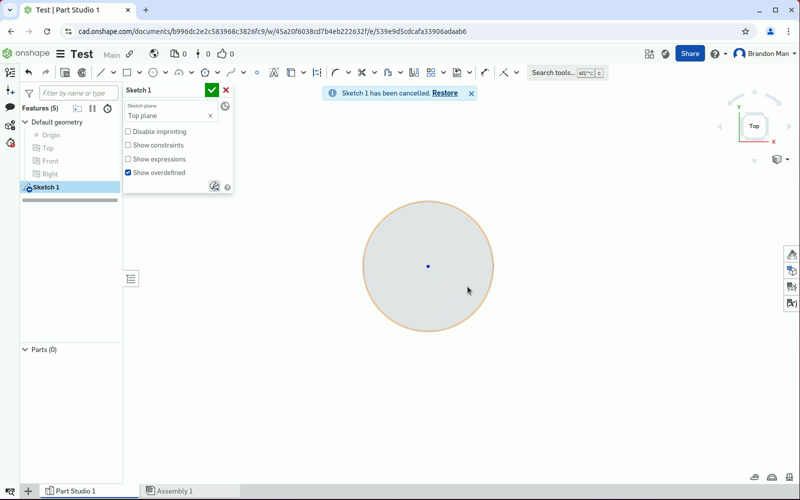
scroll(6)
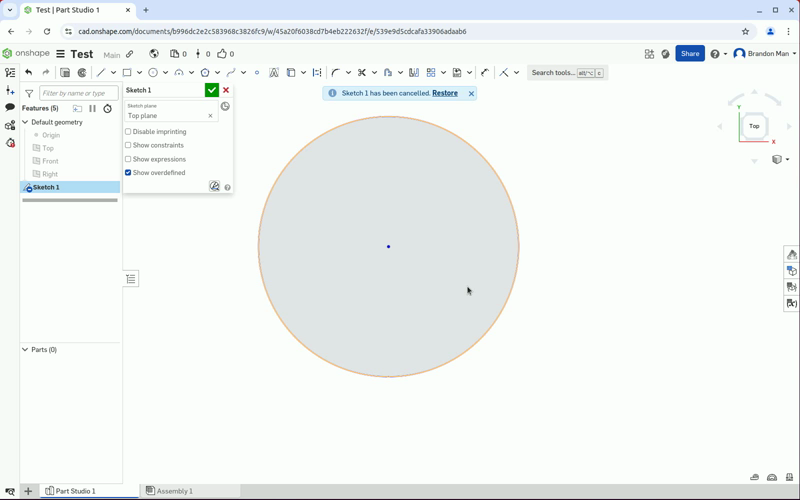
click(467, 286)
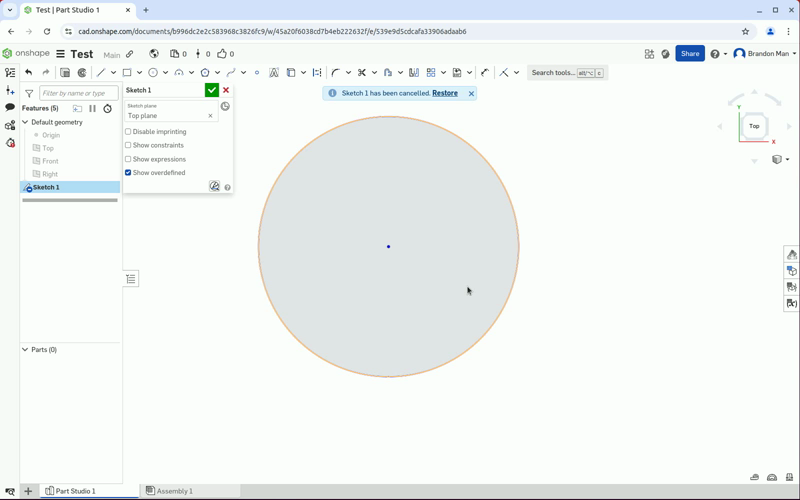
scroll(-6)
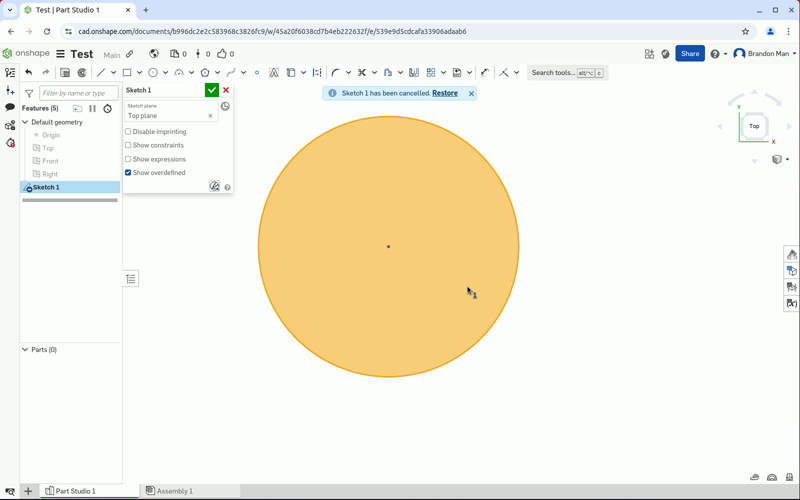
scroll(-6)
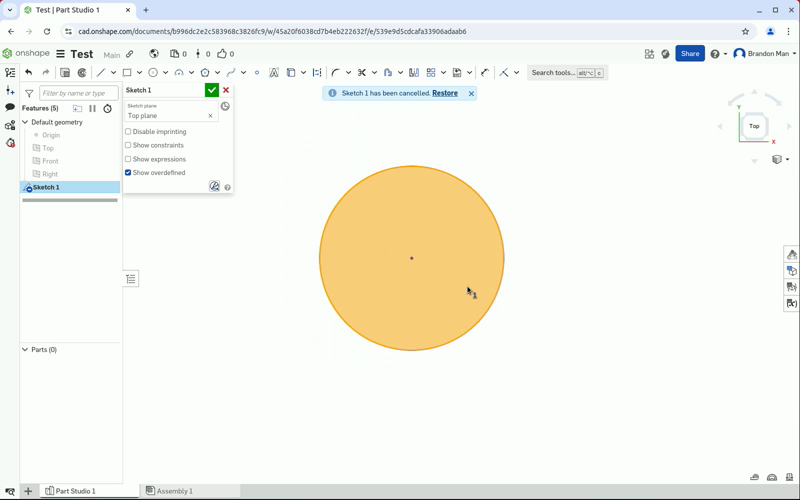
scroll(-6)
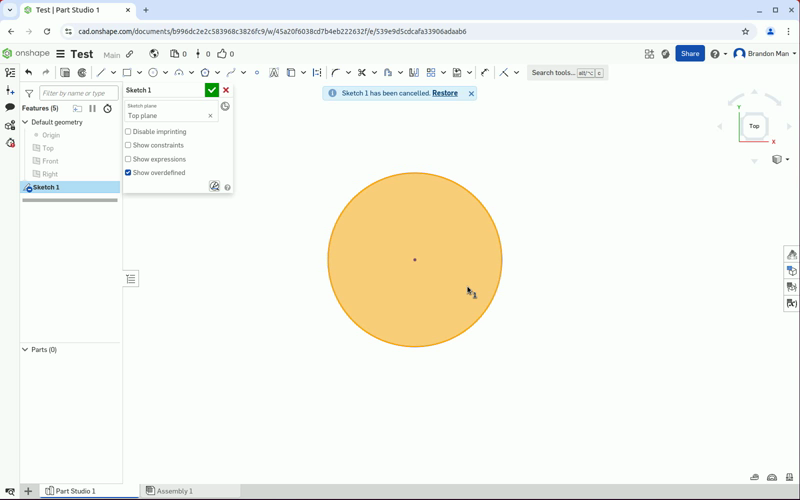
scroll(-6)
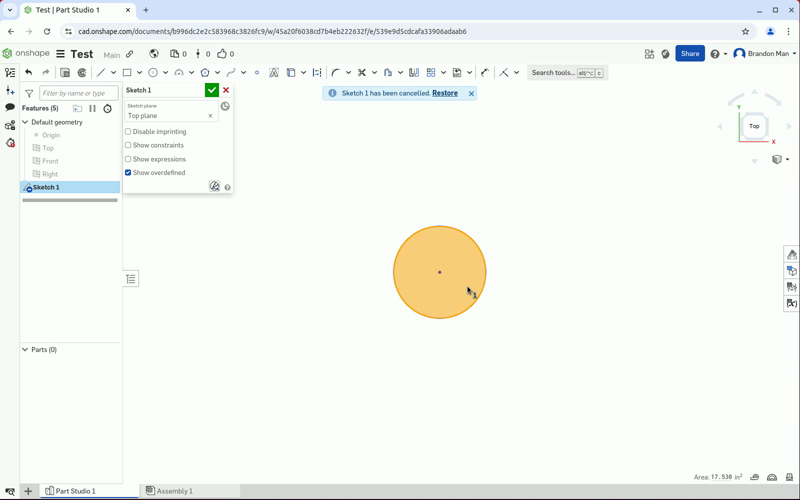
scroll(-6)
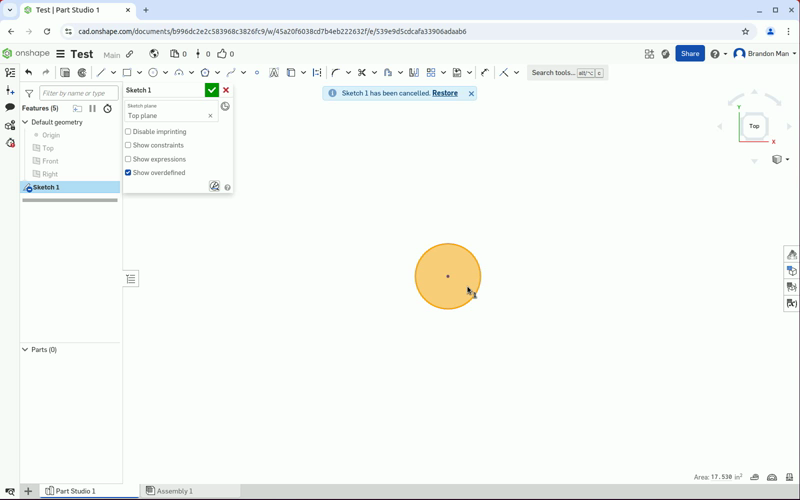
scroll(-6)
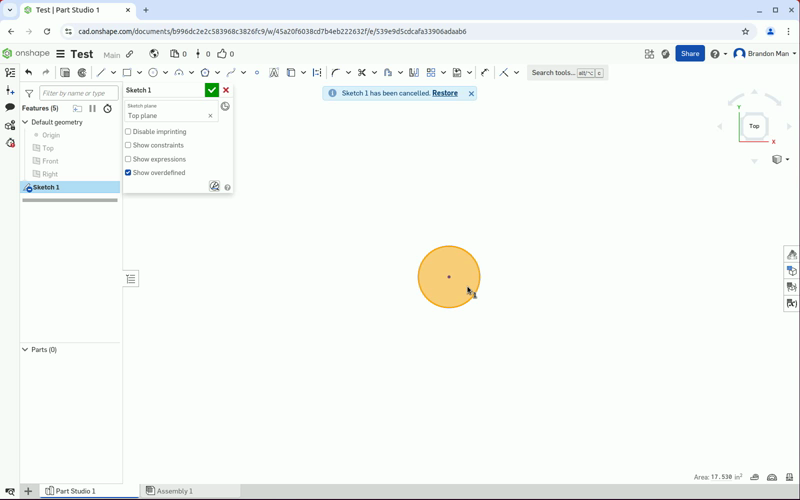
scroll(-6)
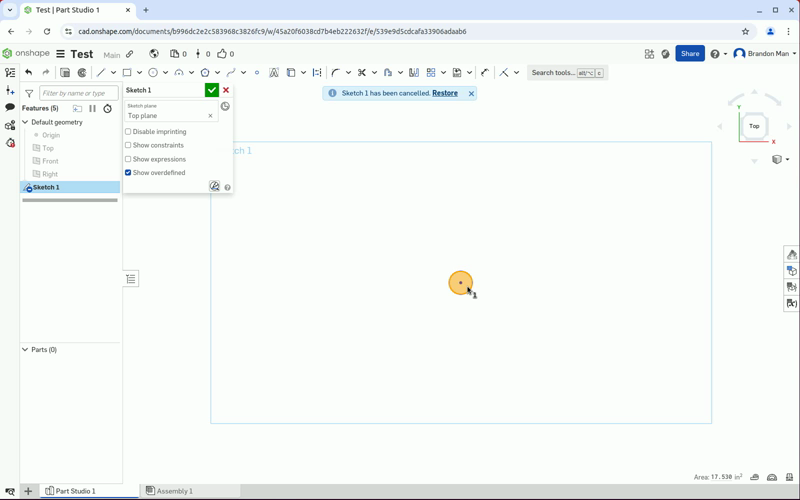
mouse_move(73, 352)
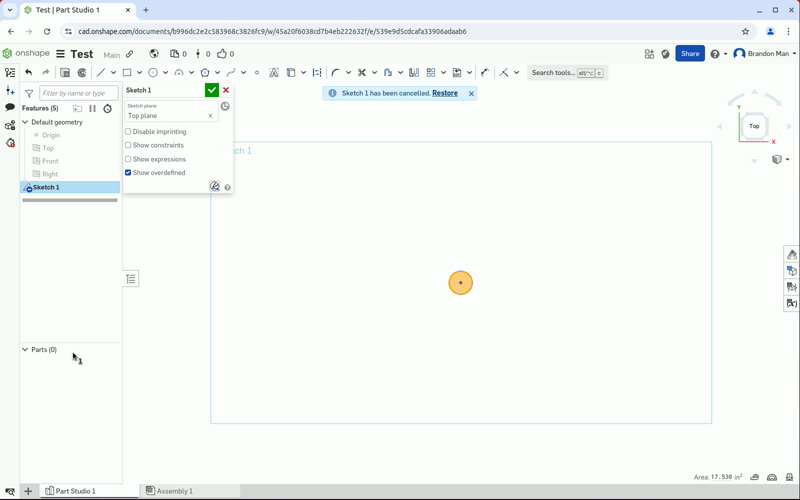
key(shift+y)
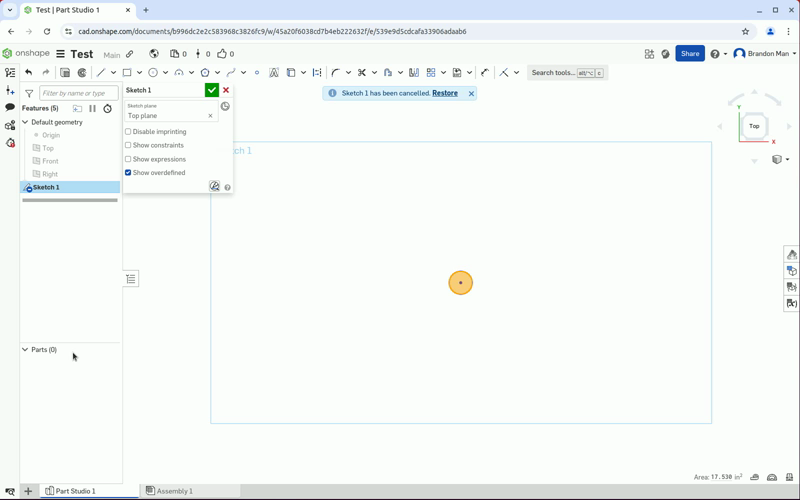
key(shift+e)
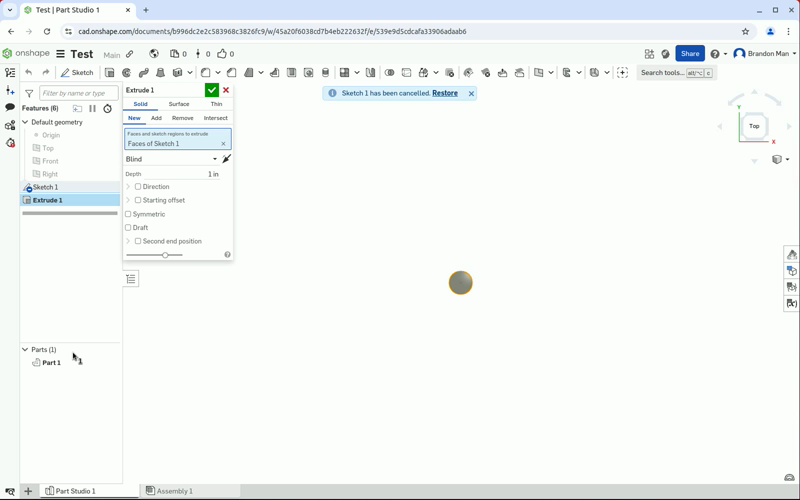
mouse_move(143, 106)
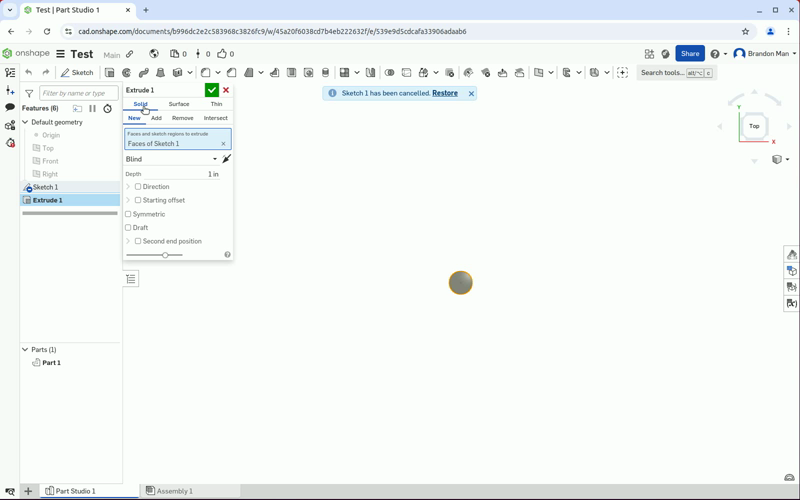
click(143, 106)
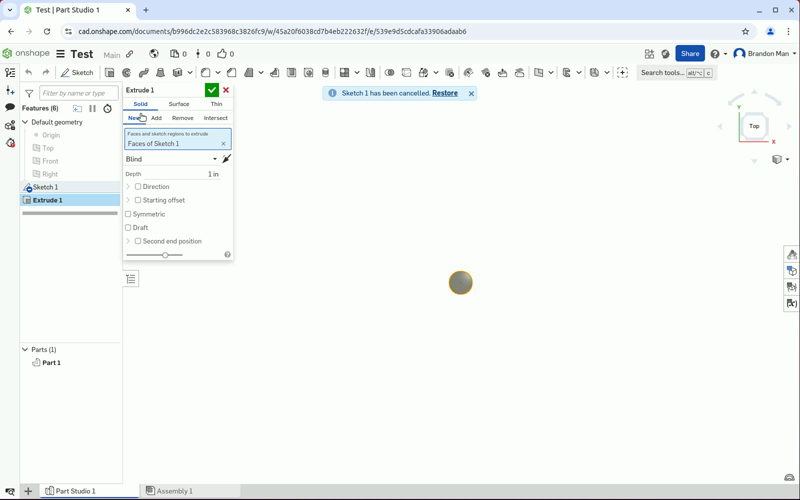
mouse_move(137, 120)
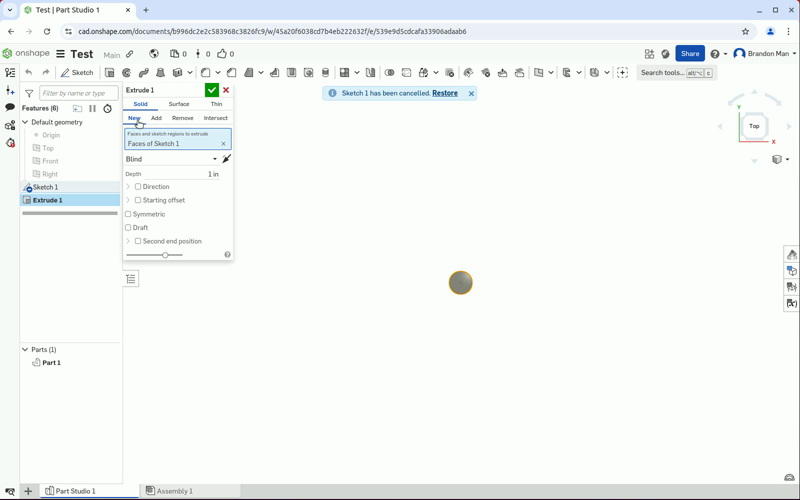
click(137, 120)
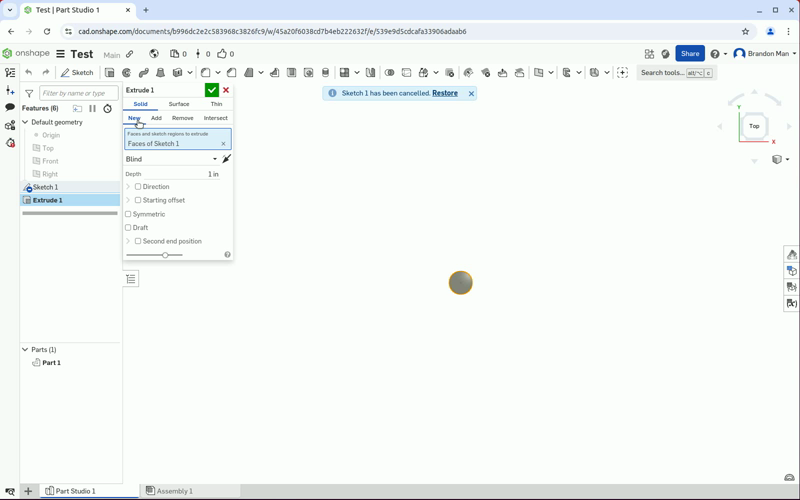
key(tab, 4)
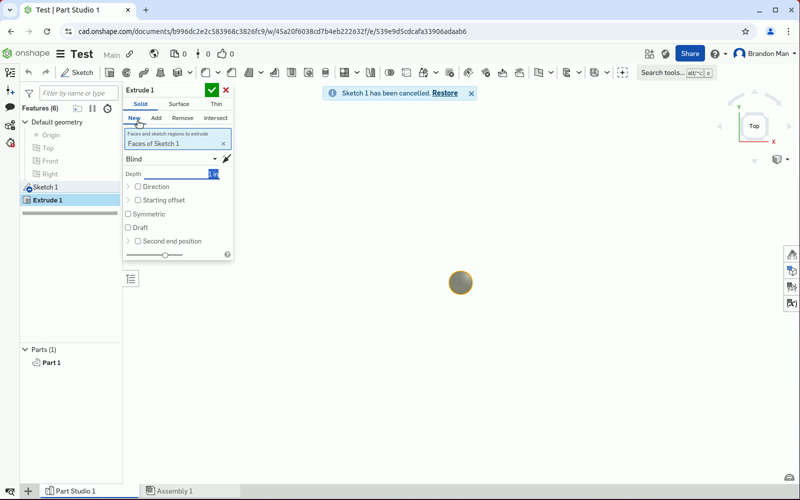
text(23.108)
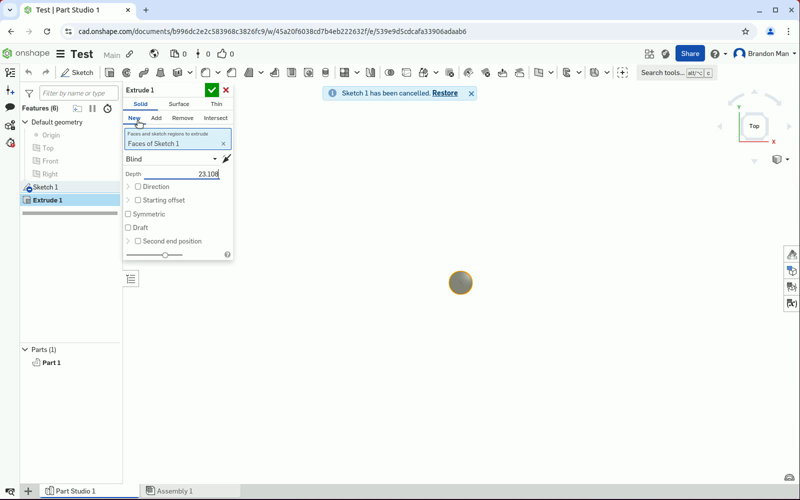
key(enter)
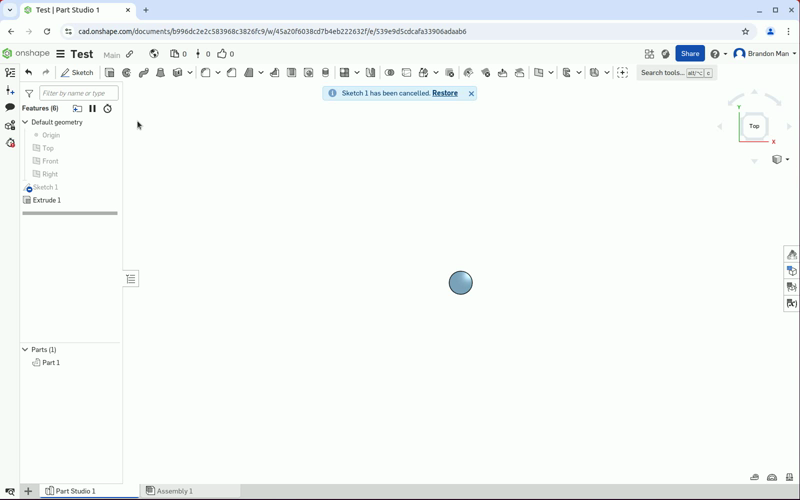
key(shift+h)
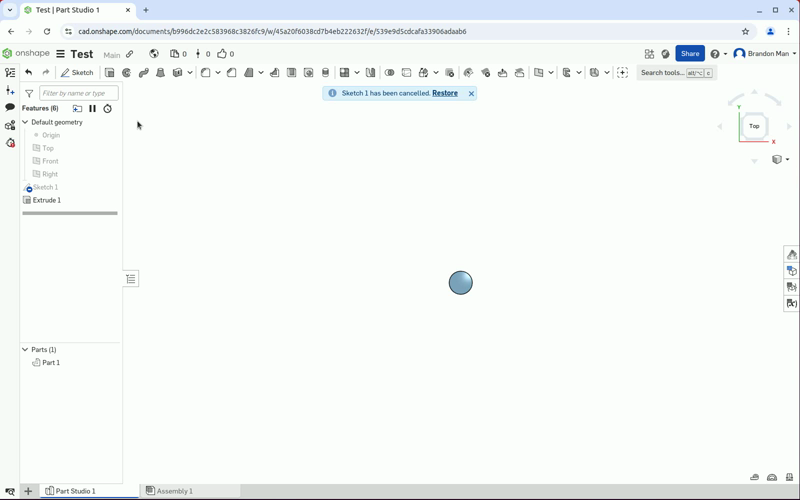
key(shift+h)
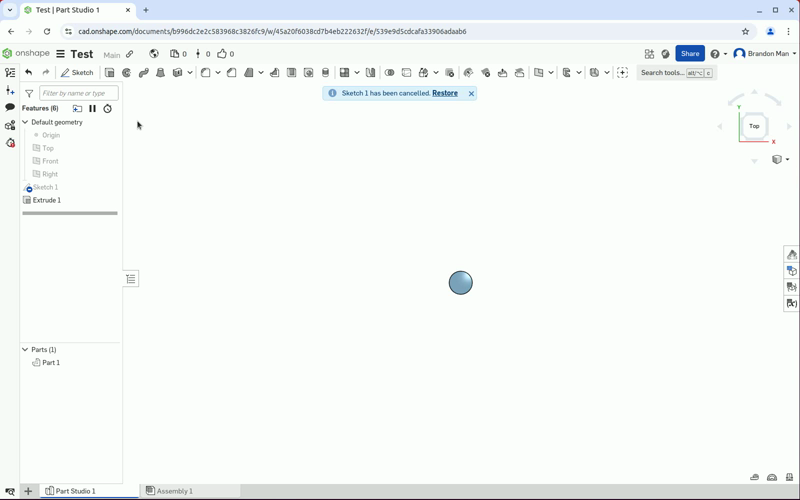
mouse_move(73, 189)
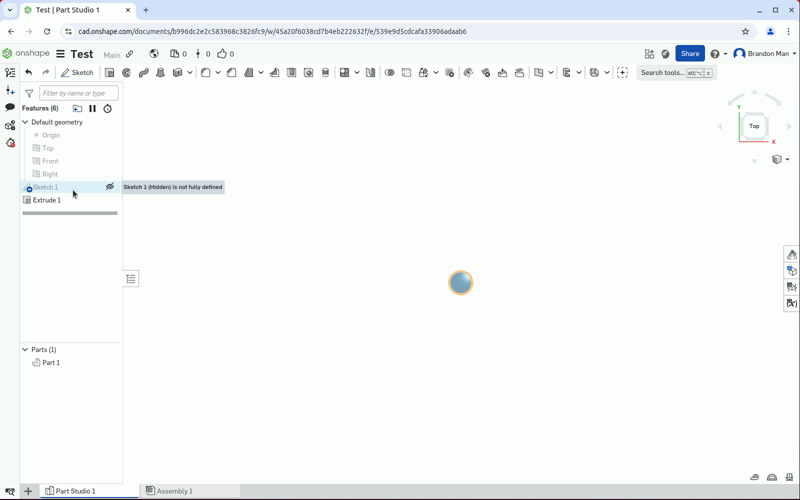
click(73, 189)
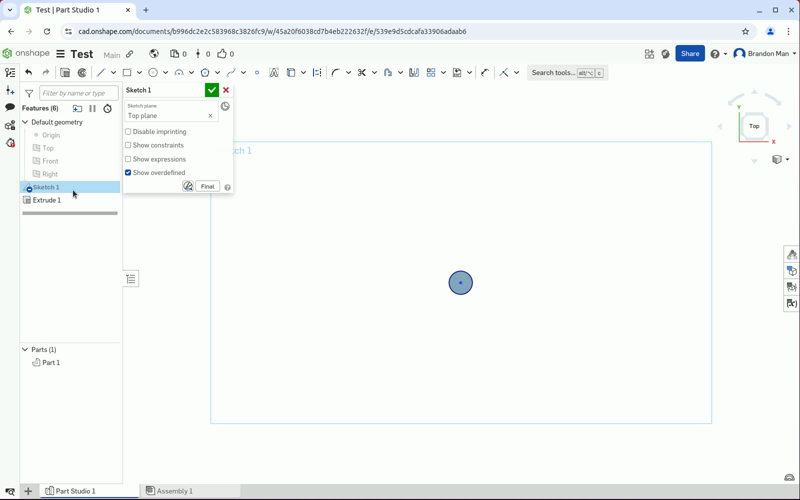
mouse_move(229, 92)
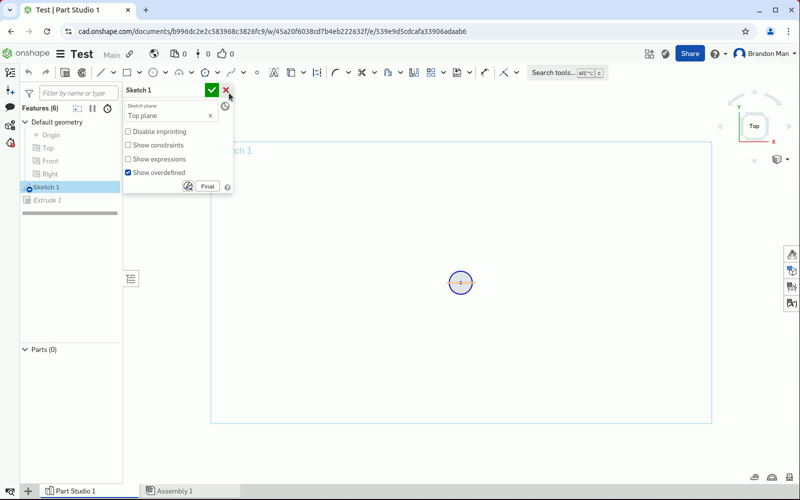
click(229, 92)
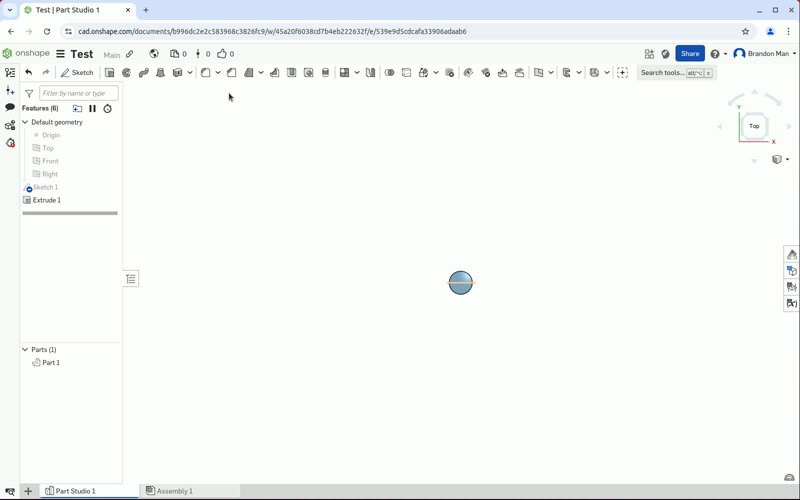
mouse_move(73, 352)
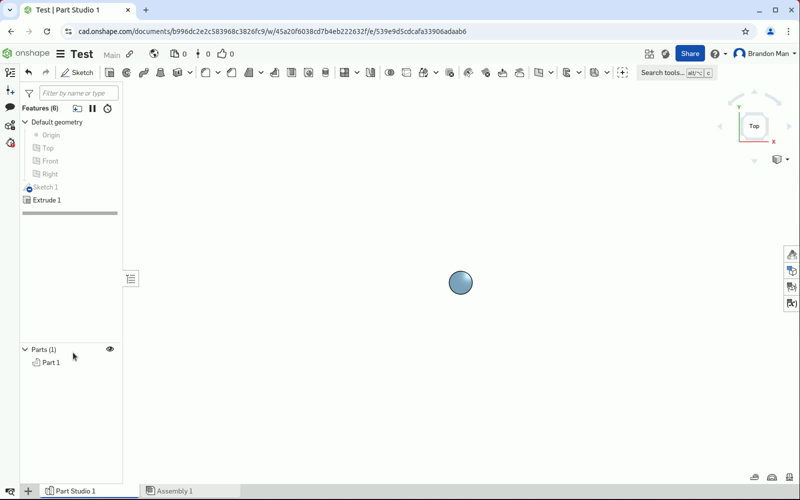
key(y)
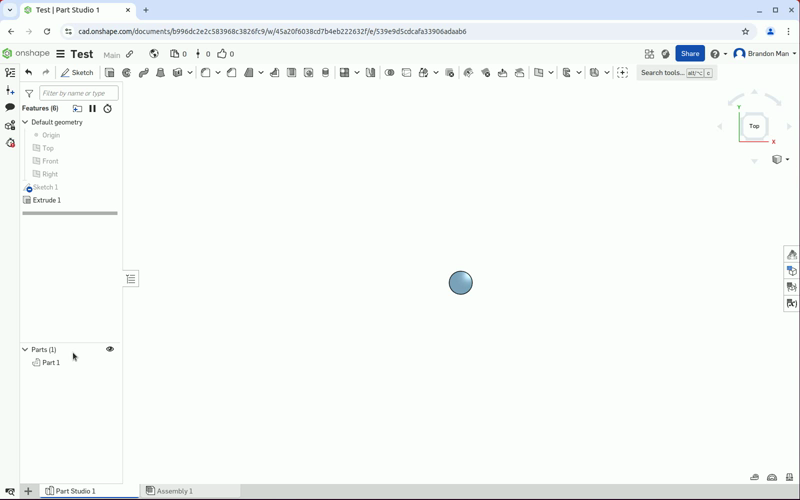
key(shift+p)
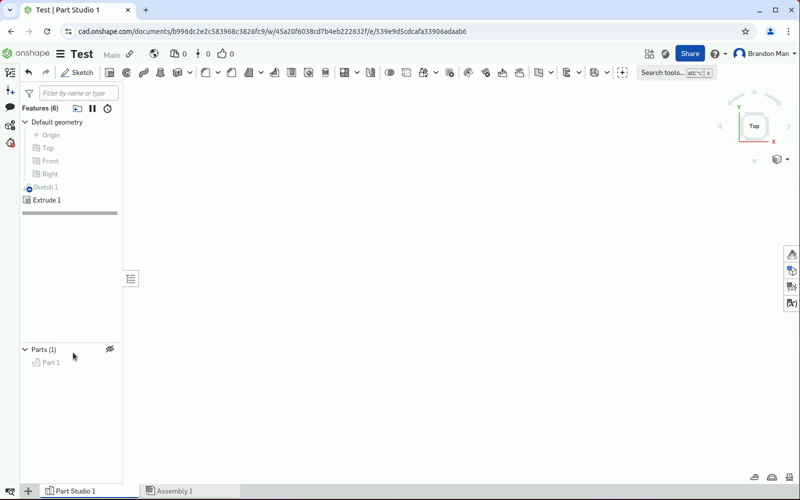
key(space)
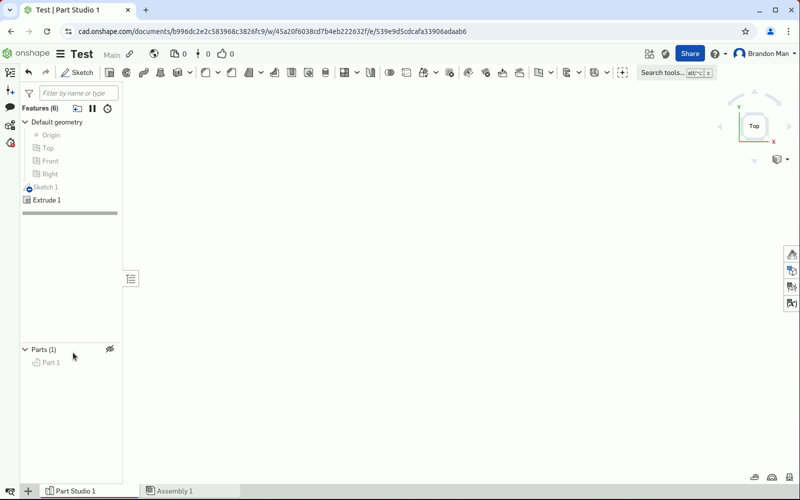
key_down(shift)
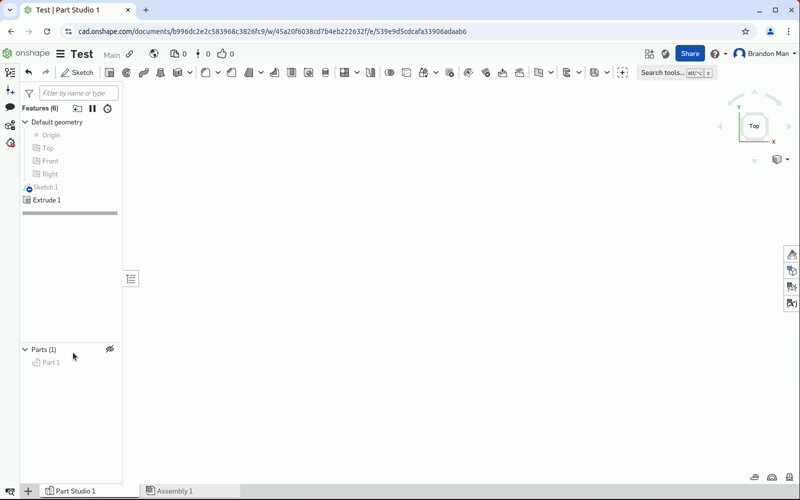
key(up)
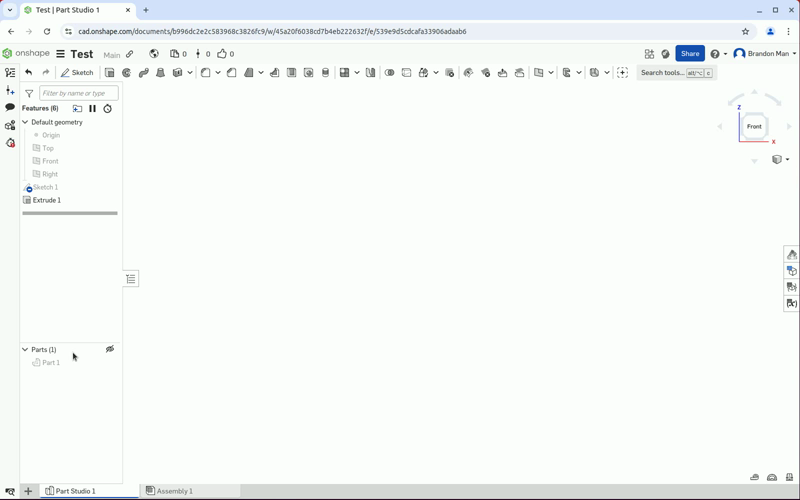
key_up(shift)
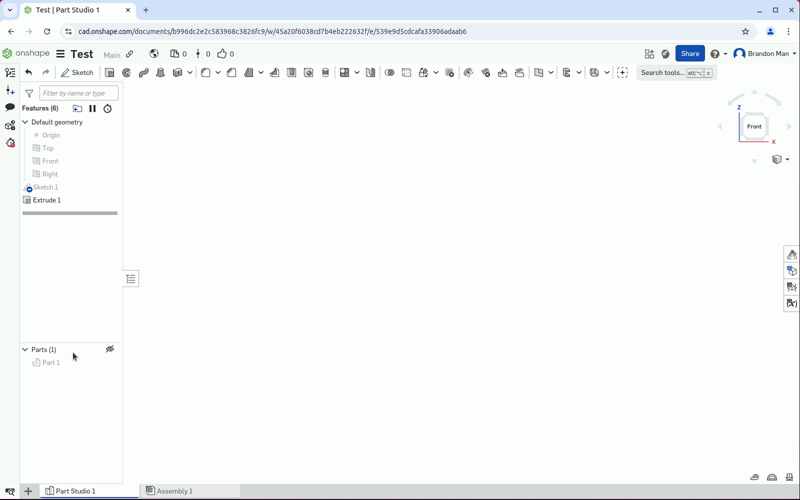
key(space)
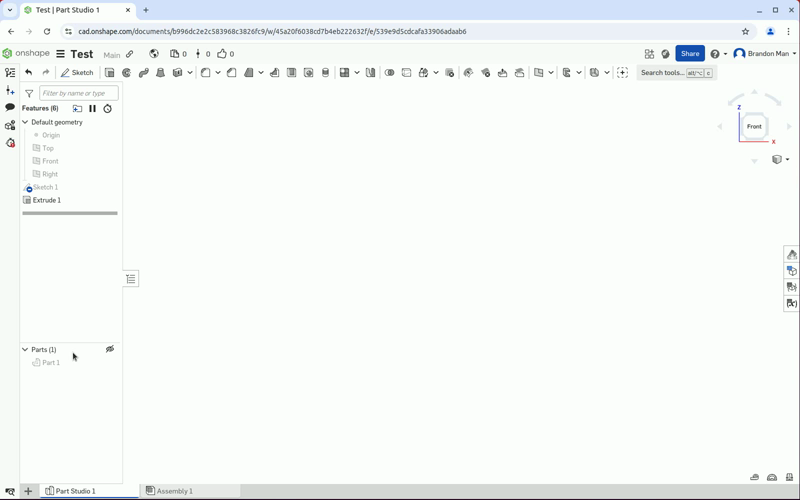
key_down(shift)
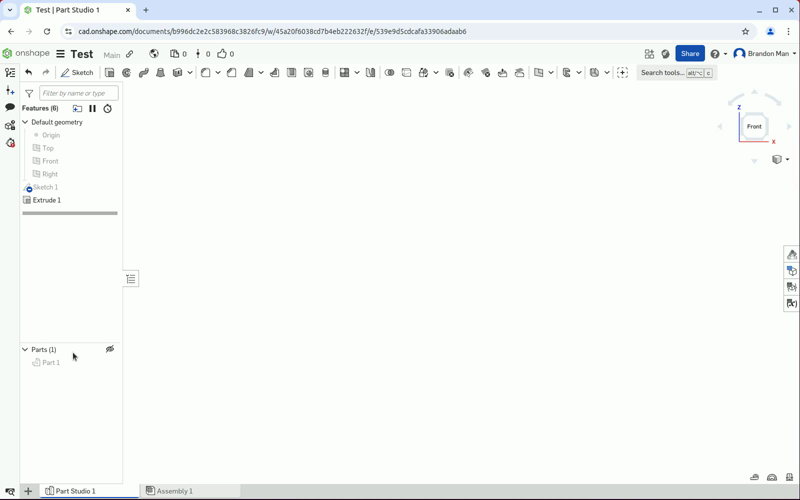
key(left)
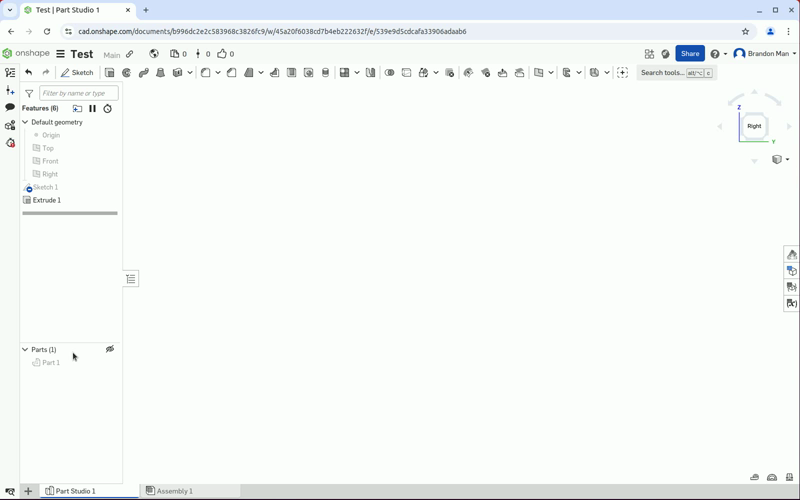
key_up(shift)
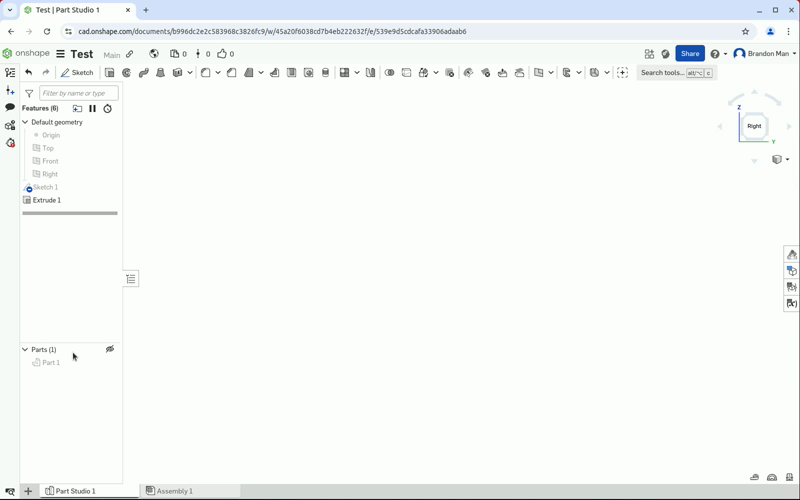
mouse_move(73, 352)
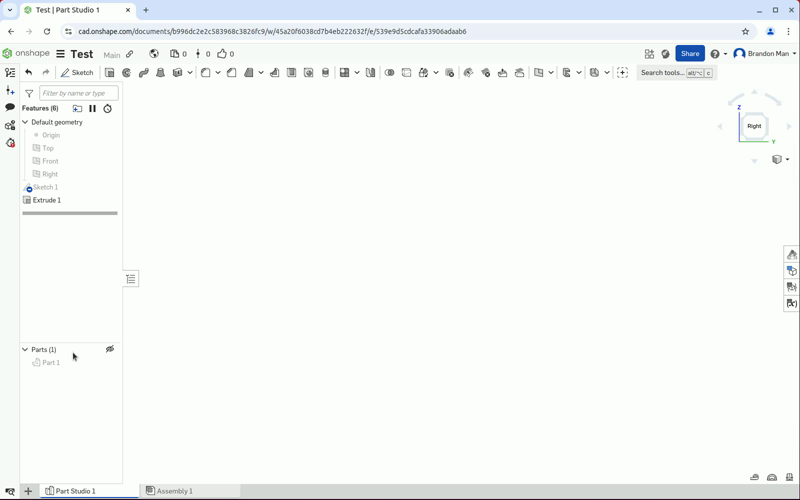
key(shift+y)
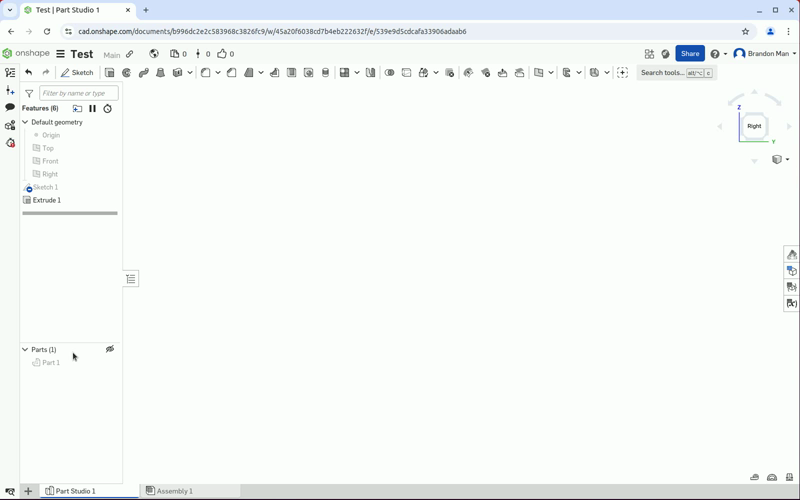
key(shift+s)
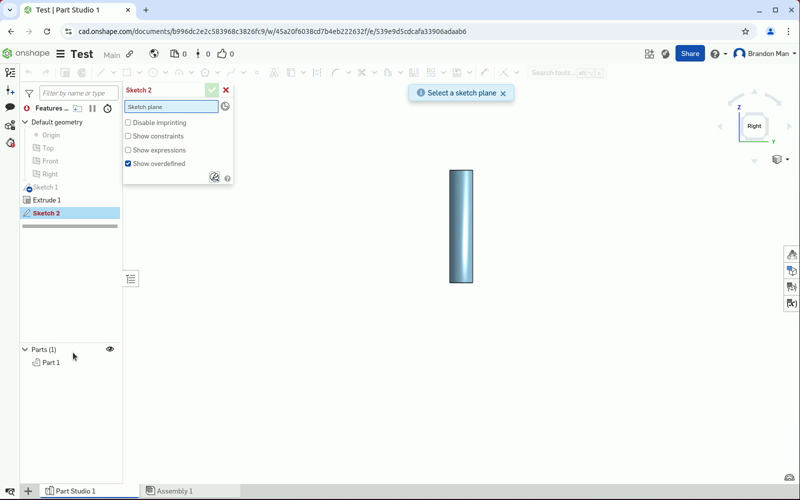
mouse_move(73, 176)
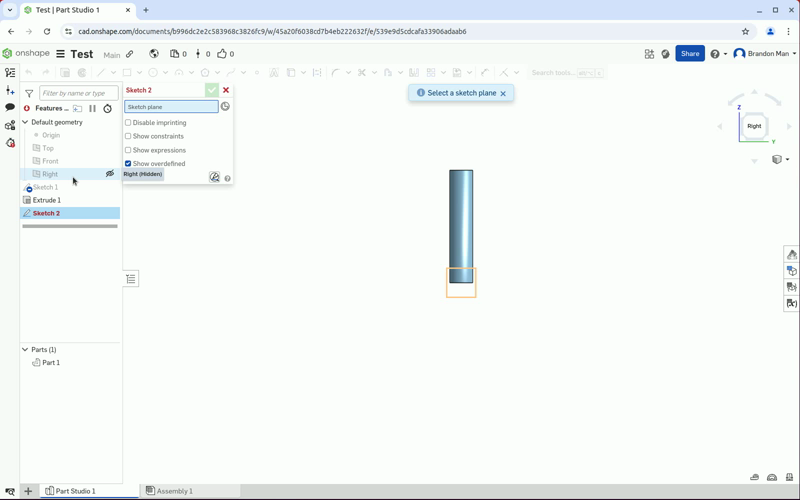
click(73, 176)
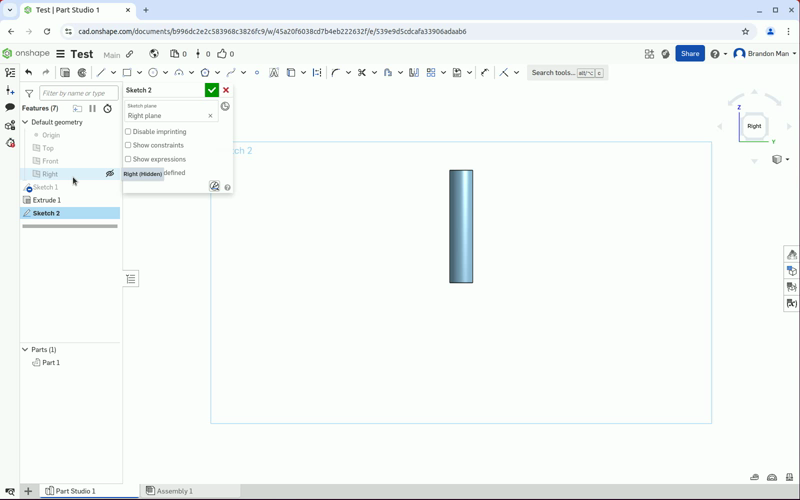
mouse_move(73, 352)
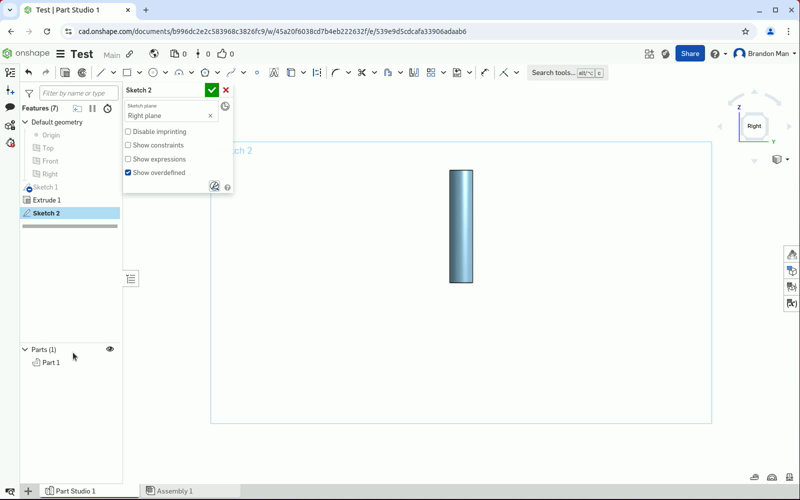
key(y)
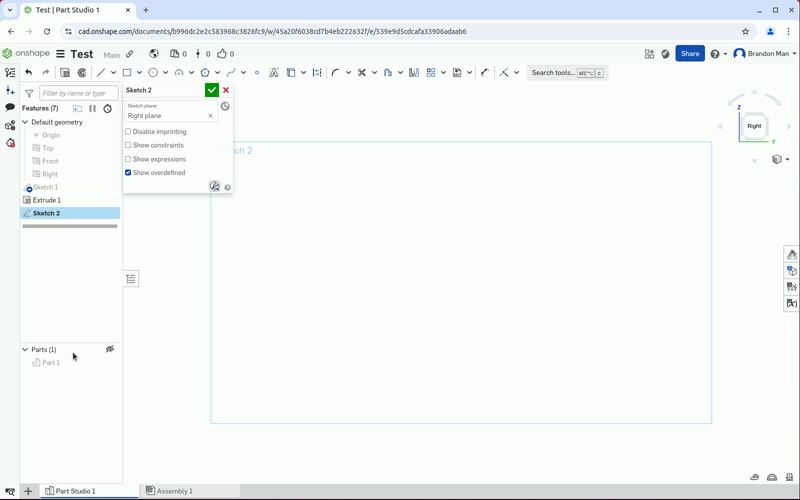
key(l)
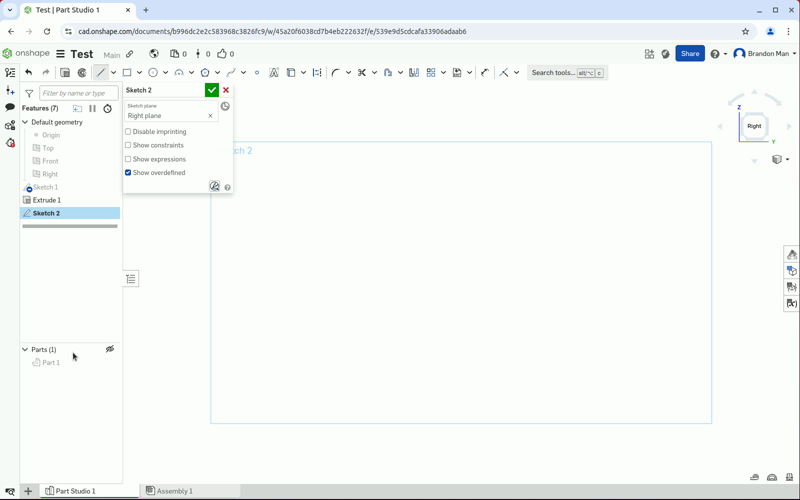
key_down(shift)
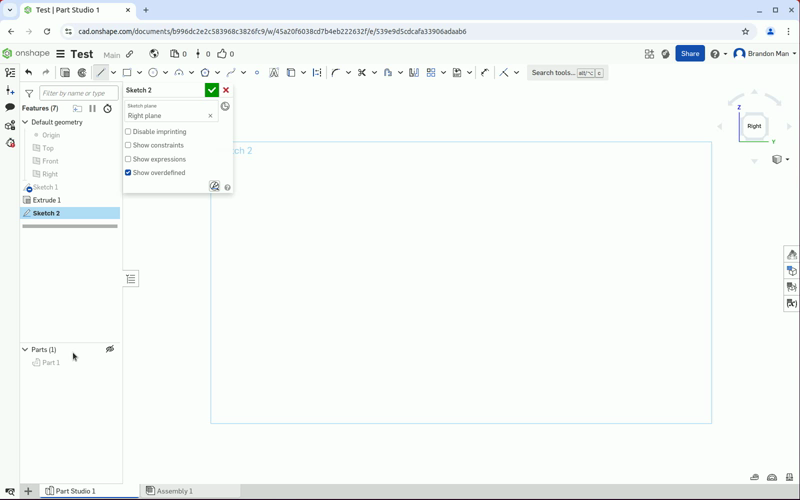
mouse_move(453, 196)
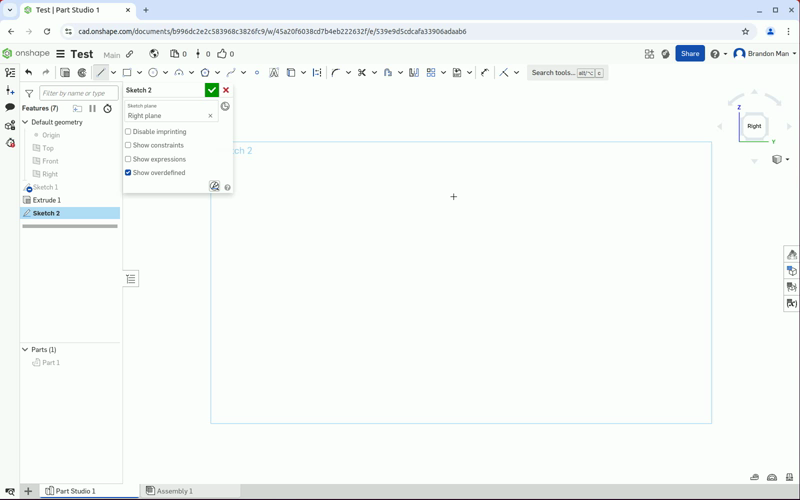
click(453, 196)
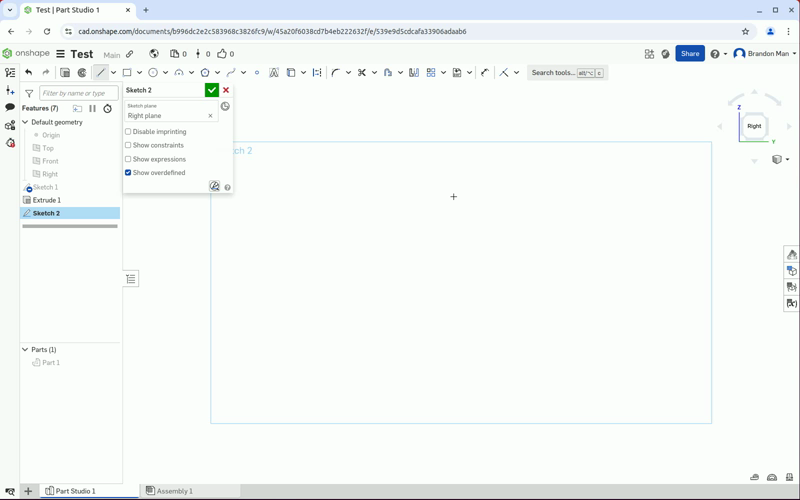
key_up(shift)
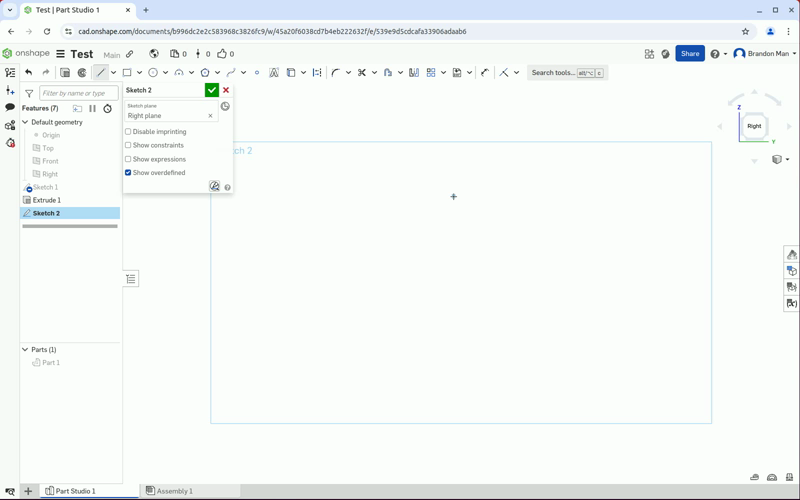
key_down(shift)
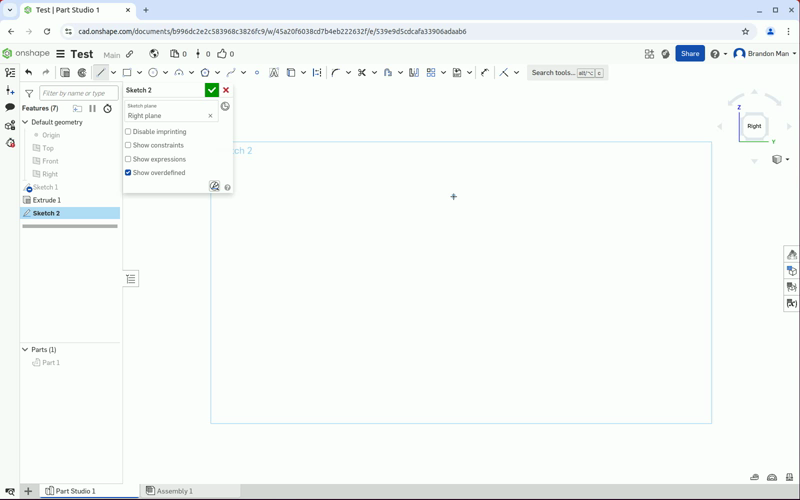
mouse_move(483, 196)
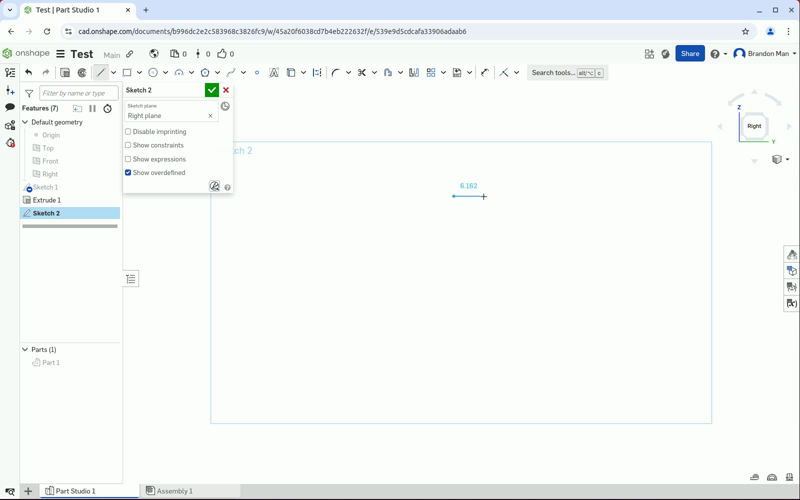
mouse_move(470, 196)
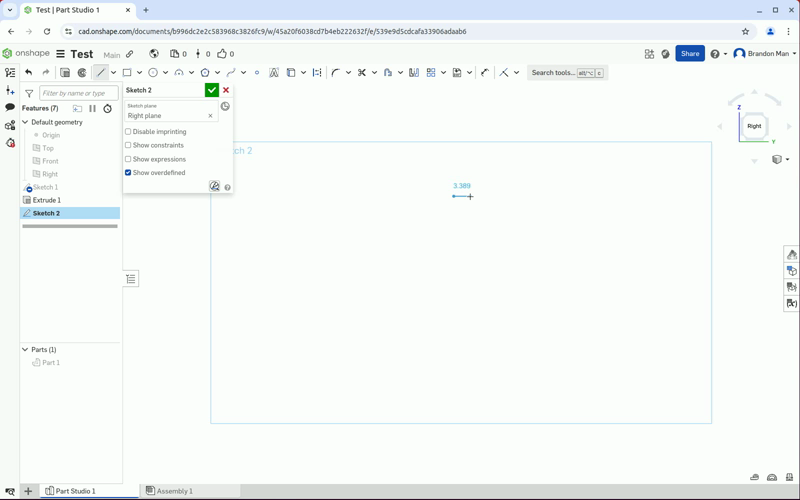
click(470, 196)
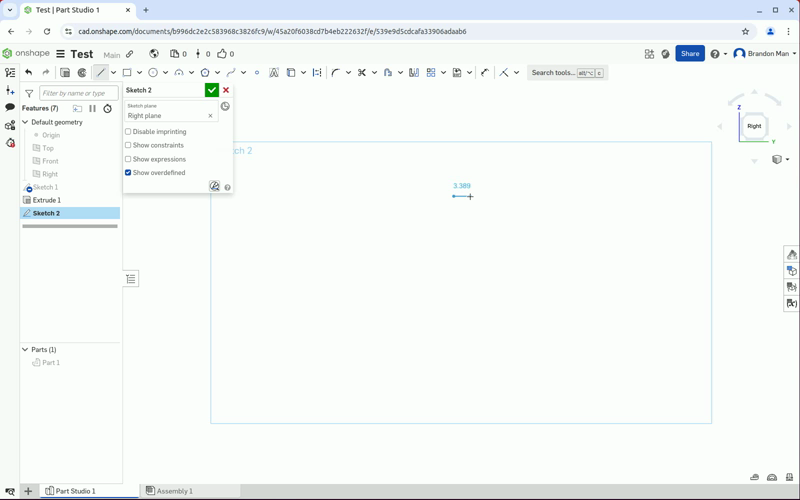
key_up(shift)
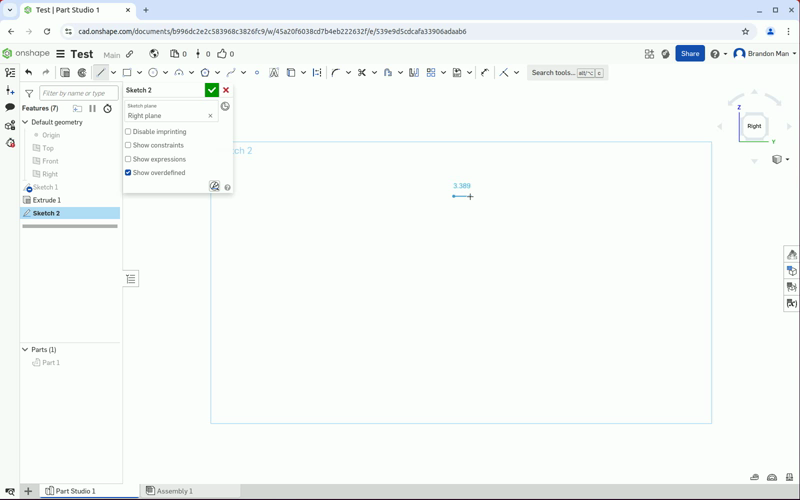
key_down(shift)
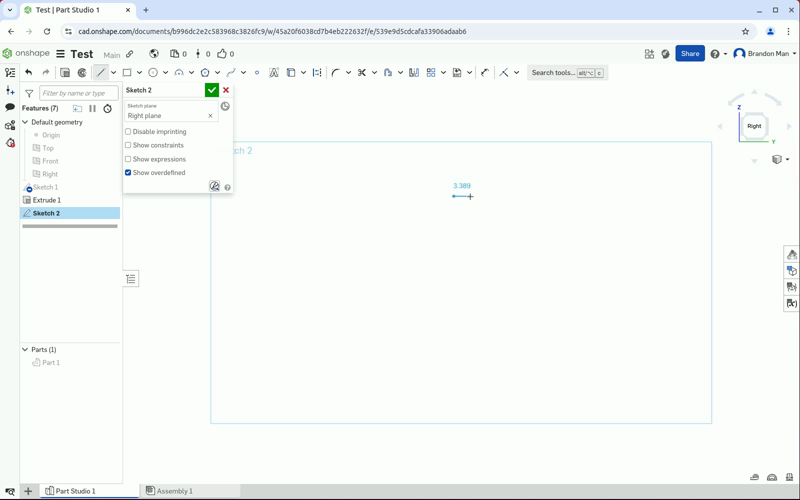
mouse_move(500, 196)
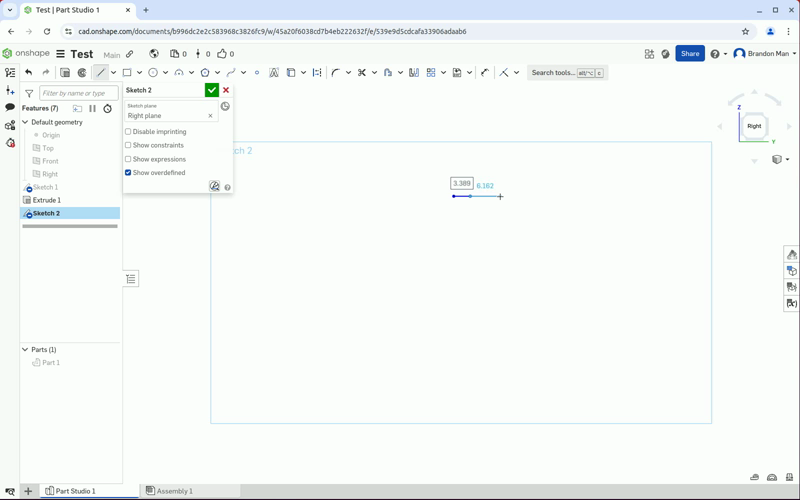
mouse_move(470, 180)
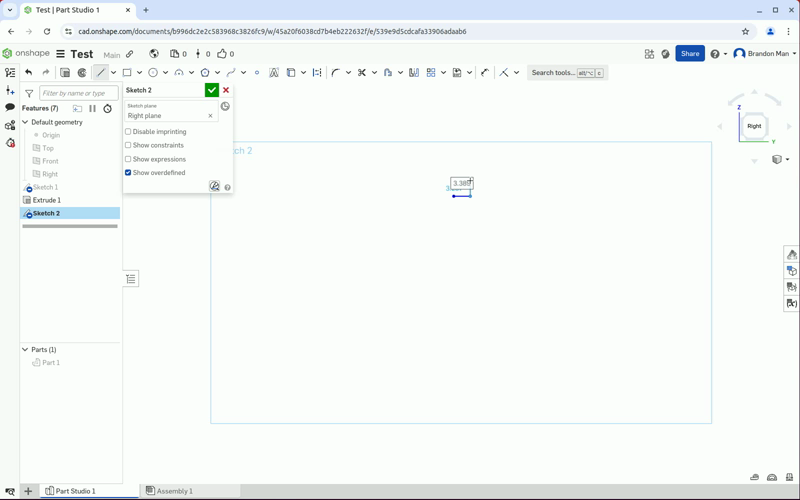
click(470, 180)
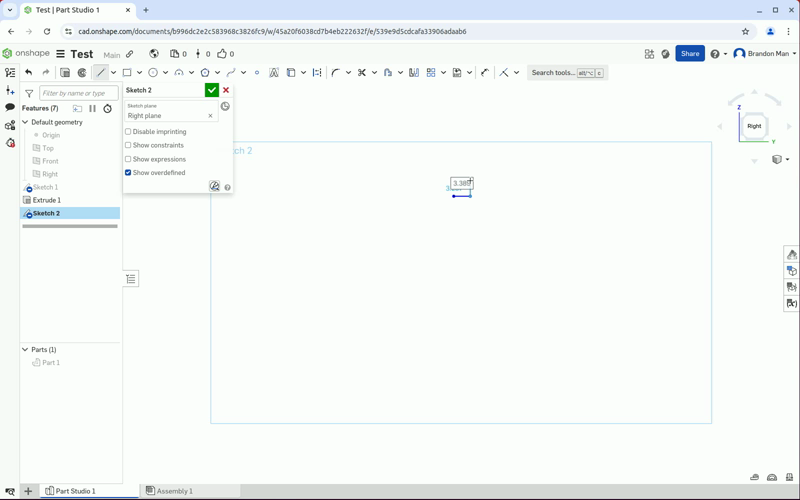
key_up(shift)
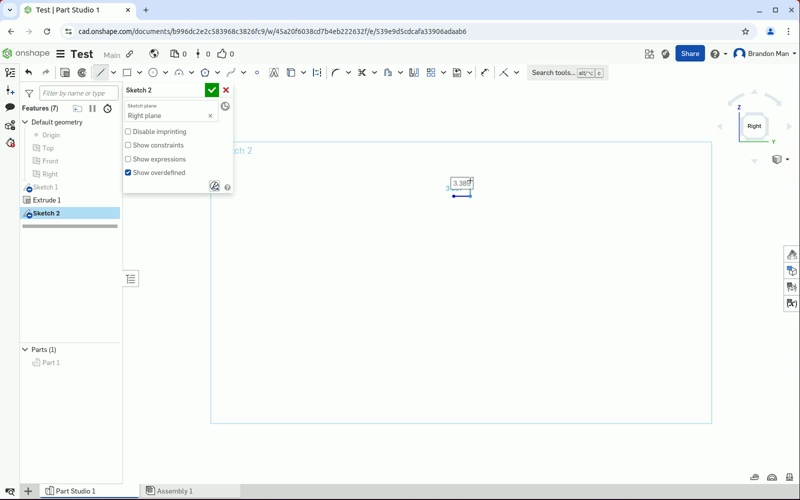
key_down(shift)
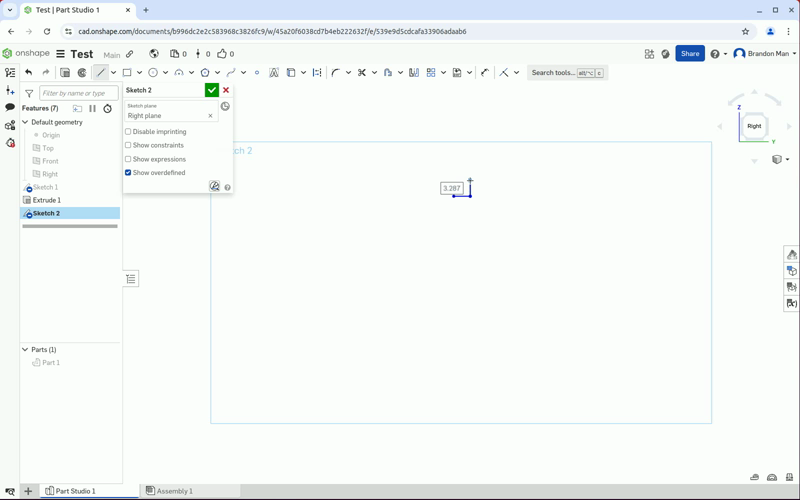
mouse_move(500, 180)
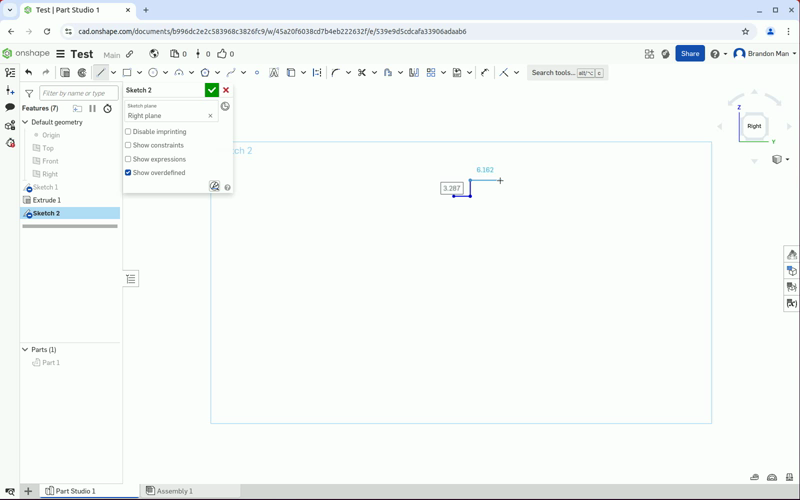
mouse_move(453, 180)
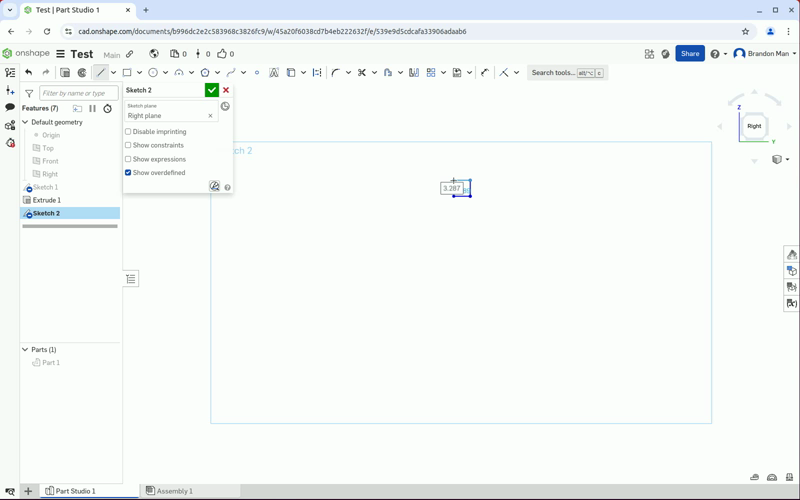
click(453, 180)
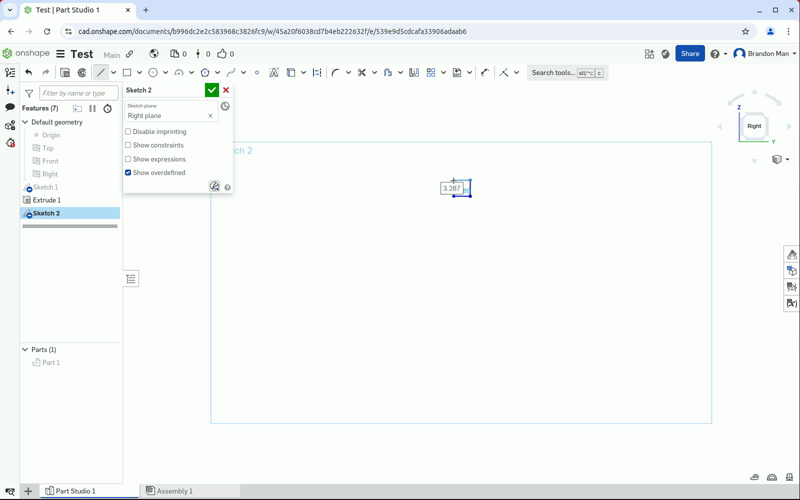
key_up(shift)
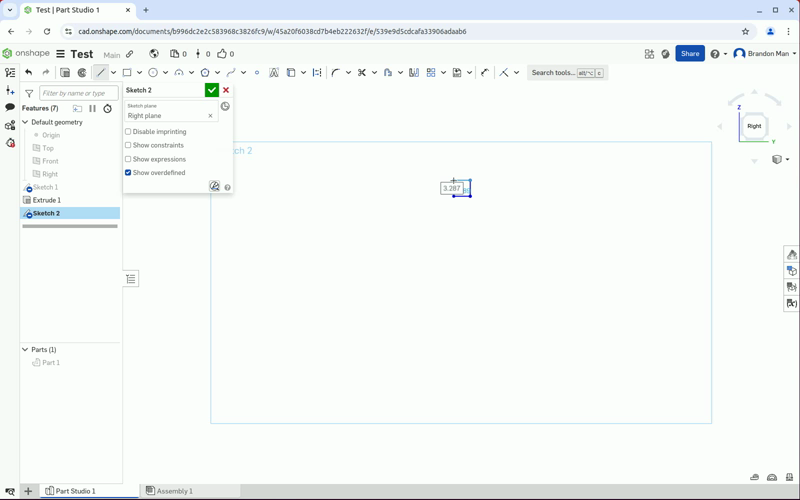
mouse_move(483, 180)
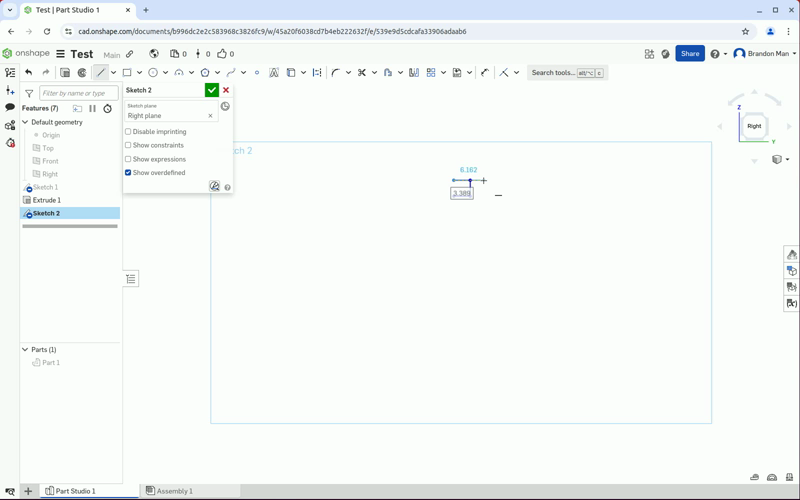
key_down(shift)
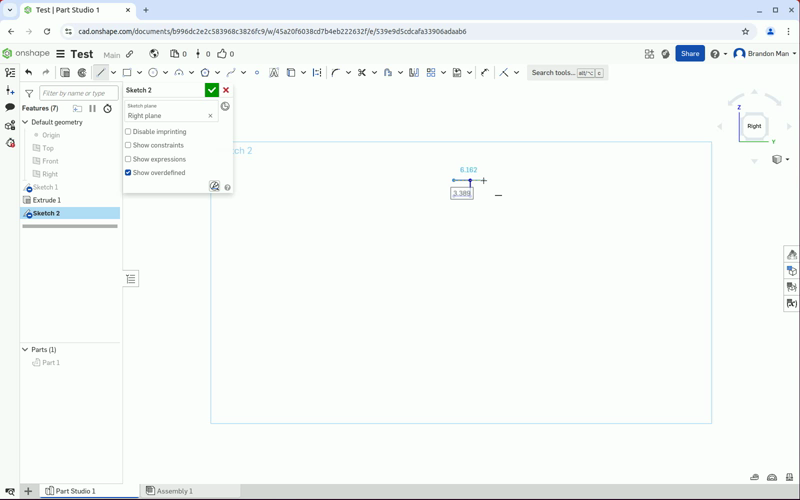
mouse_move(453, 196)
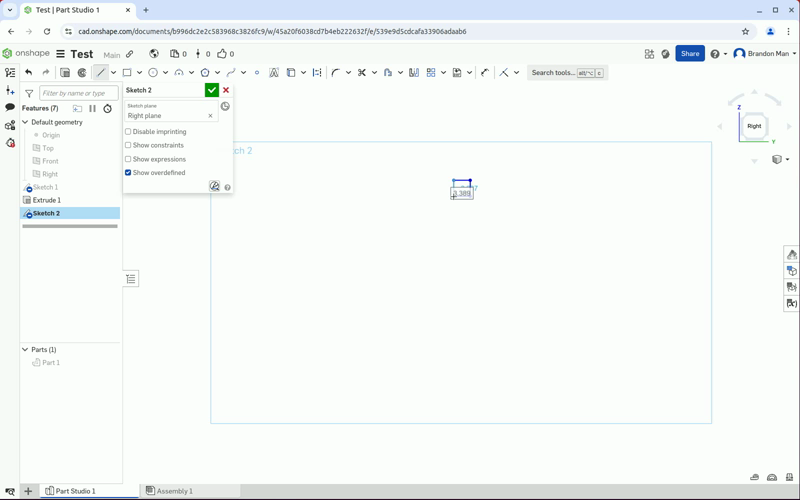
key_up(shift)
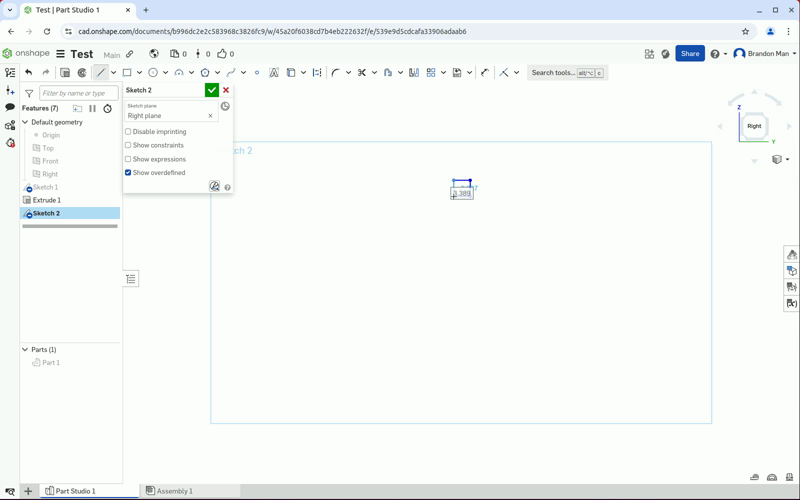
click(453, 196)
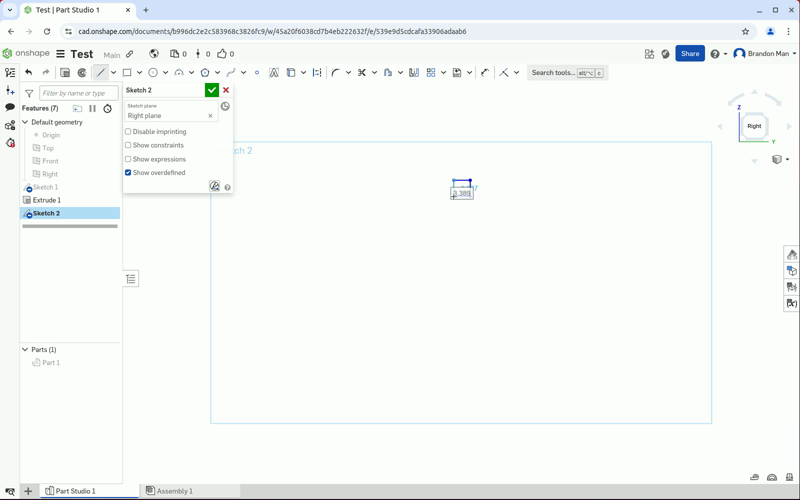
key(esc)
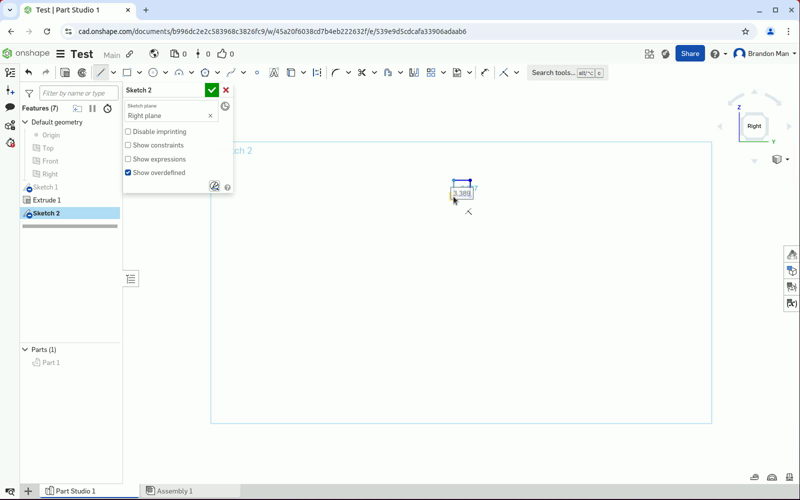
mouse_move(462, 195)
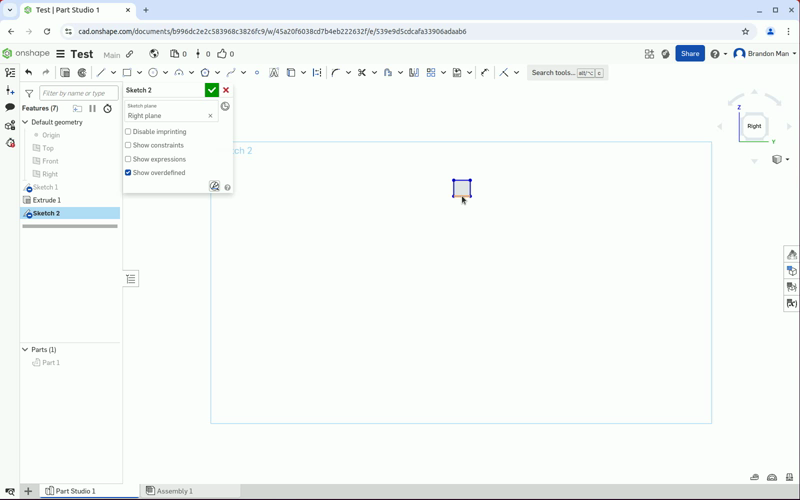
scroll(6)
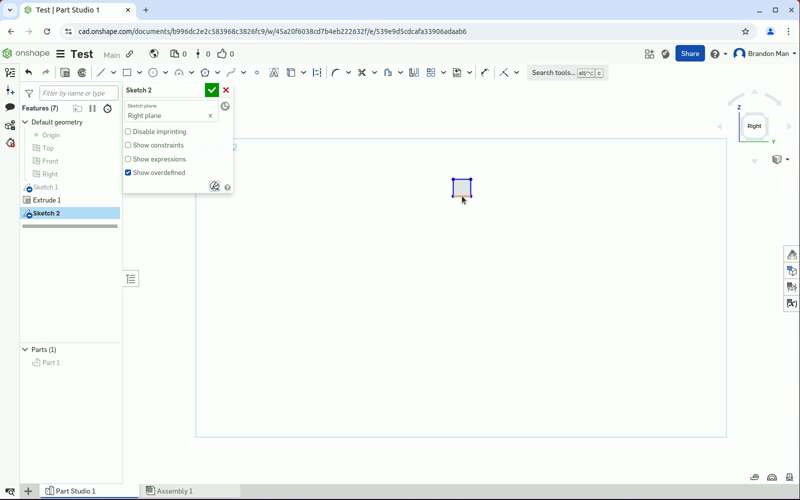
scroll(6)
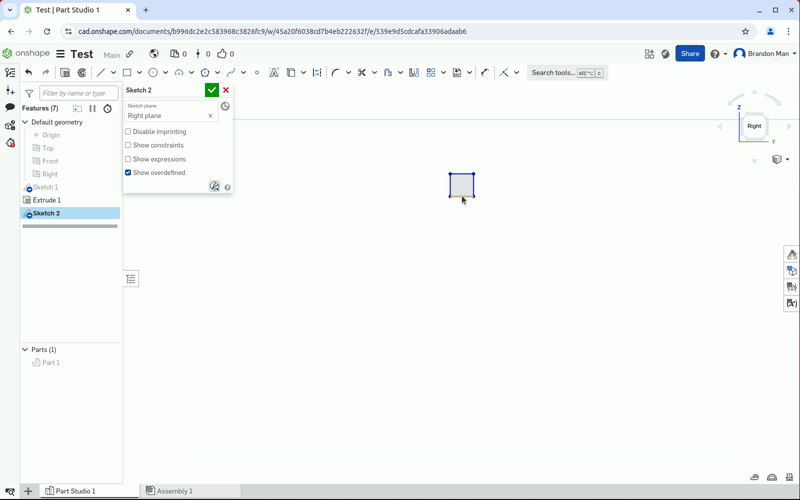
scroll(6)
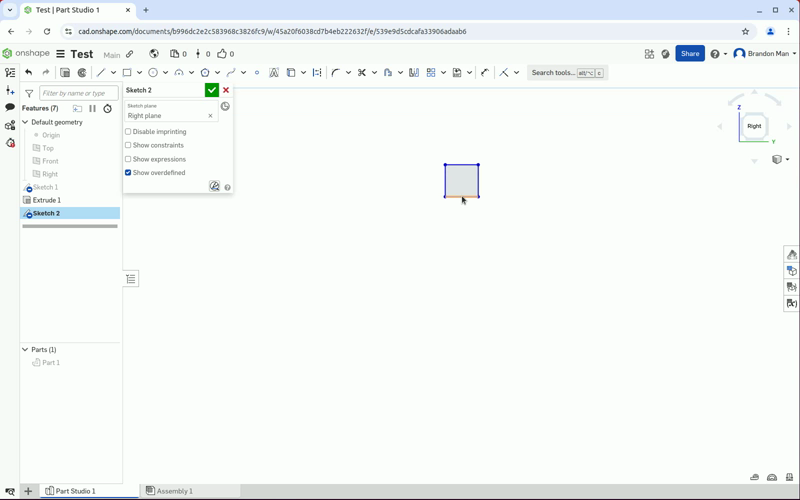
scroll(6)
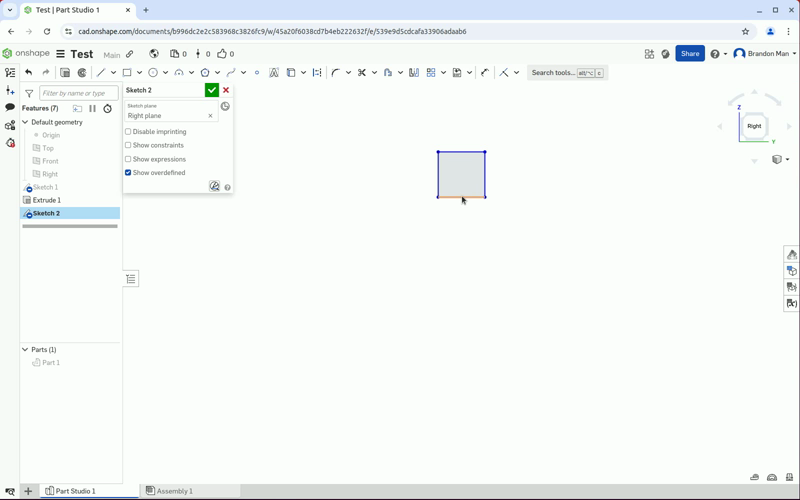
scroll(6)
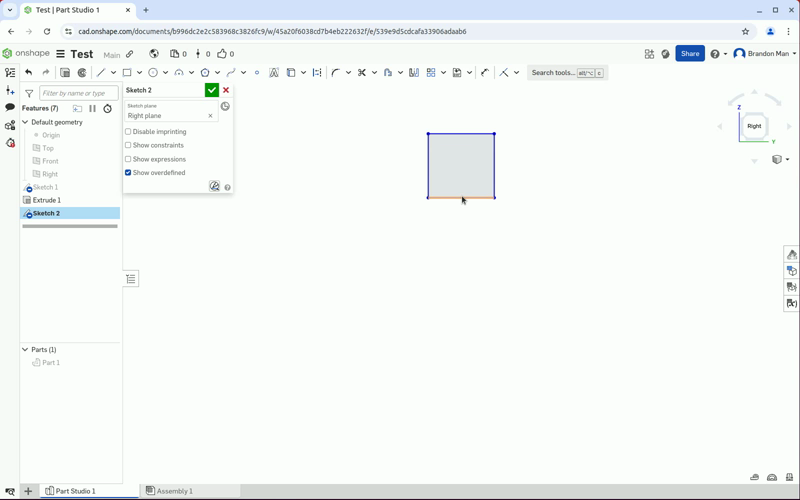
scroll(6)
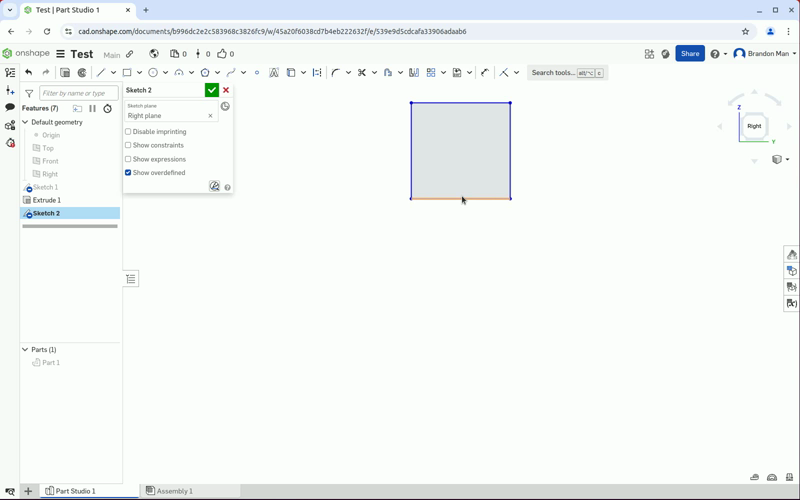
scroll(6)
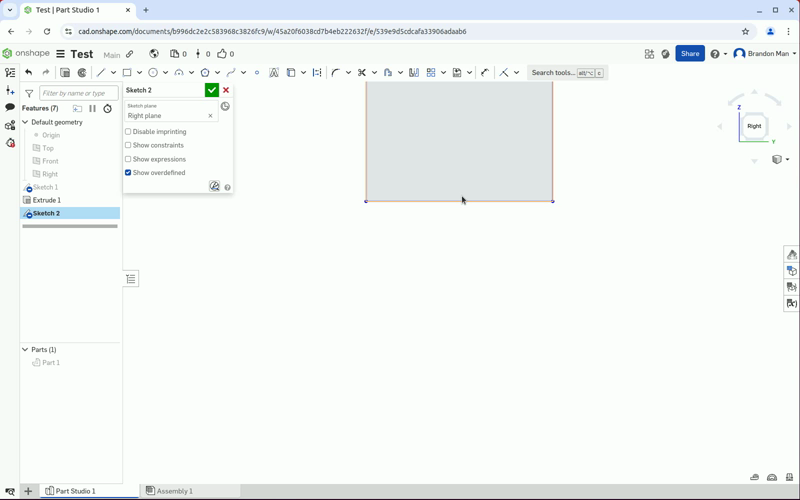
click(462, 195)
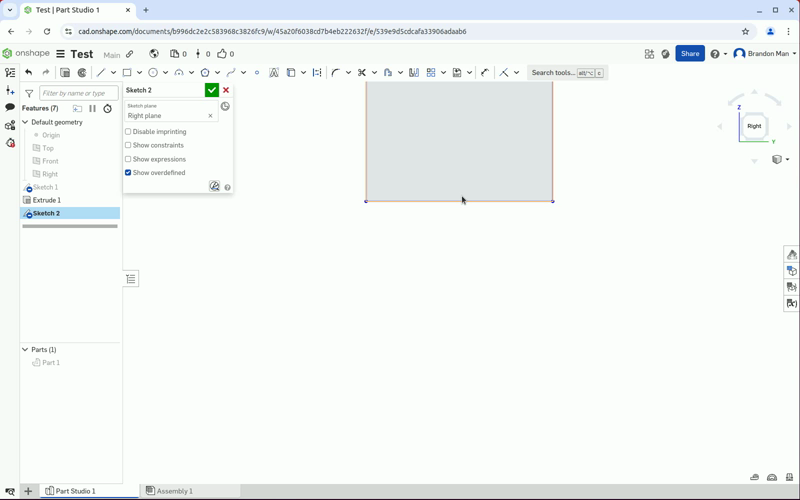
scroll(-6)
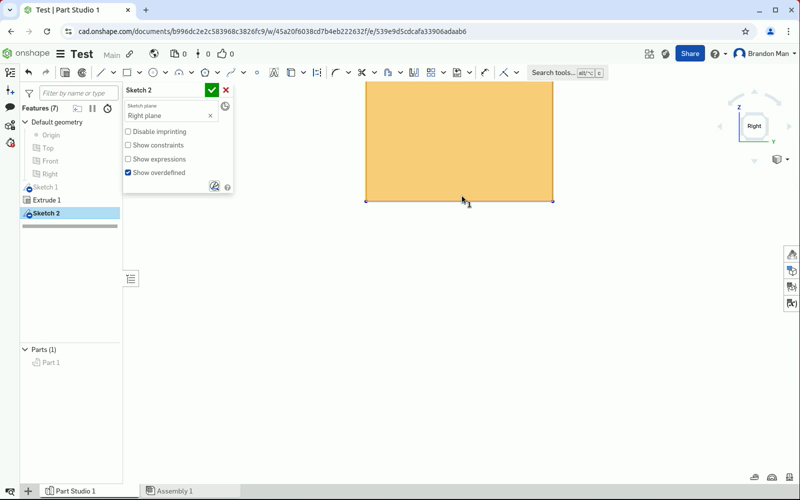
scroll(-6)
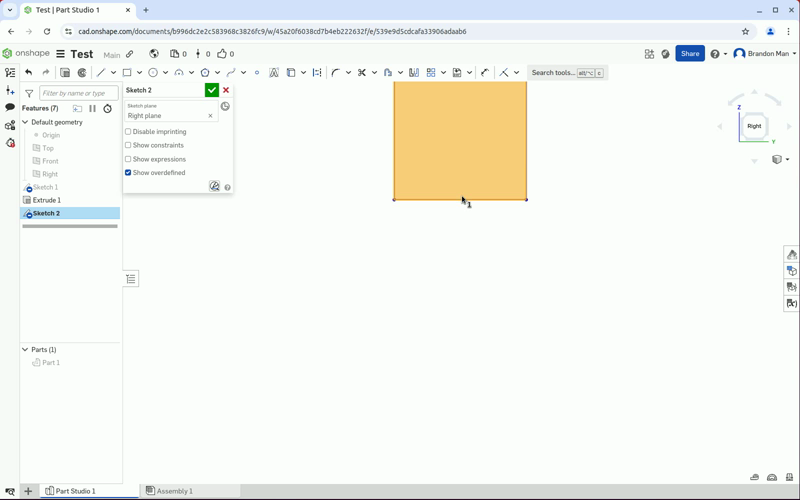
scroll(-6)
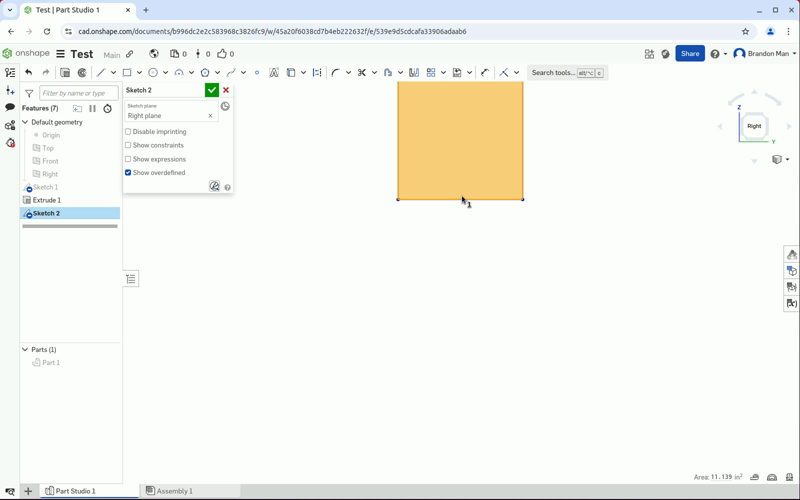
scroll(-6)
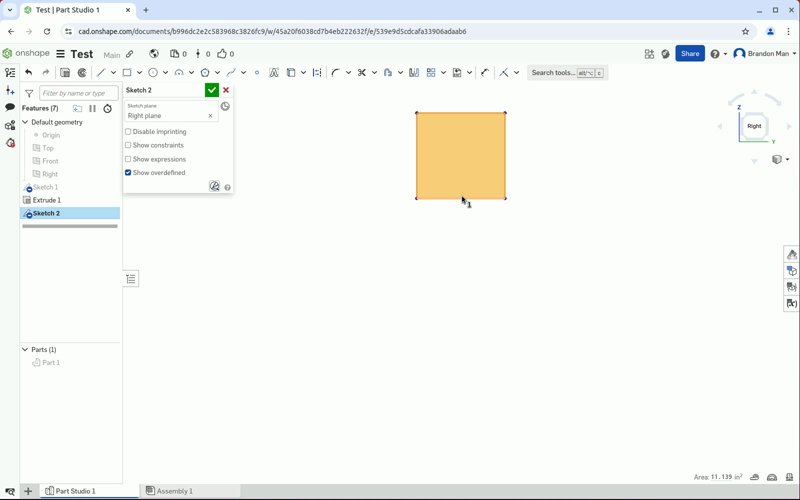
scroll(-6)
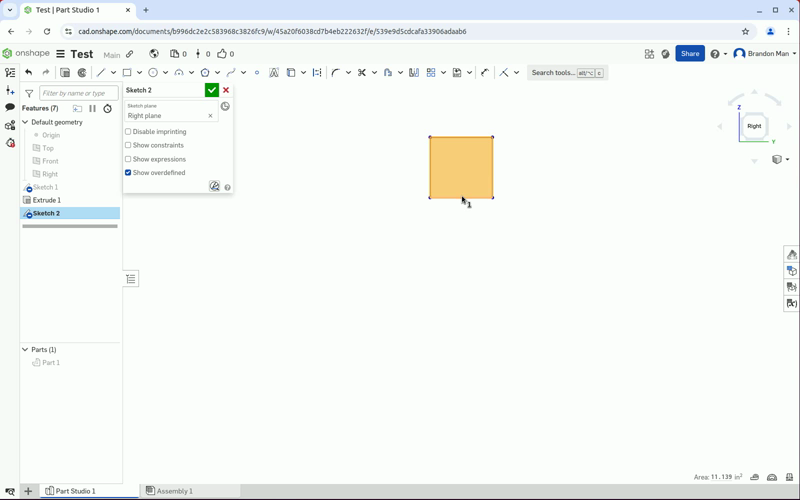
scroll(-6)
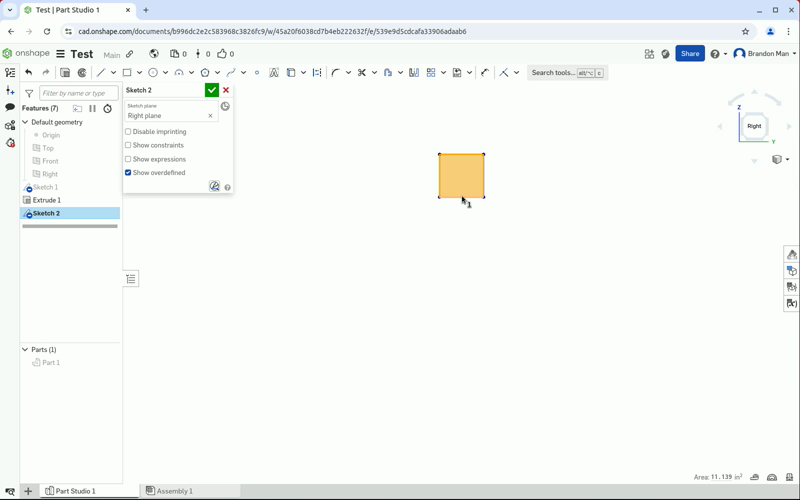
scroll(-6)
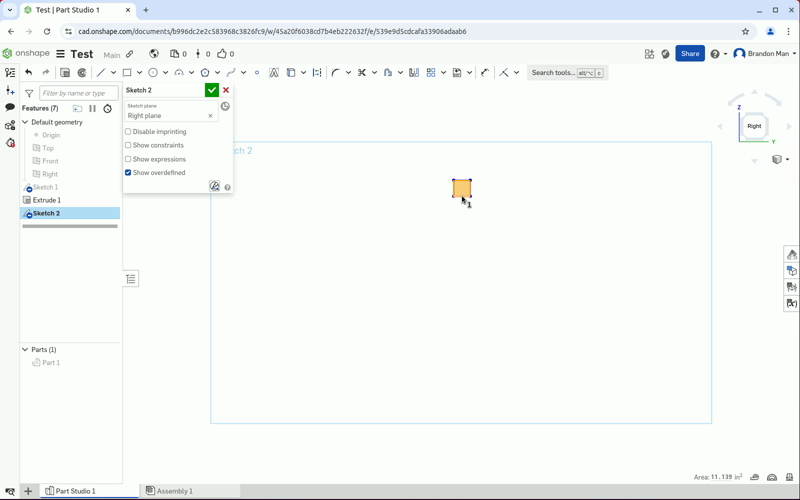
mouse_move(73, 352)
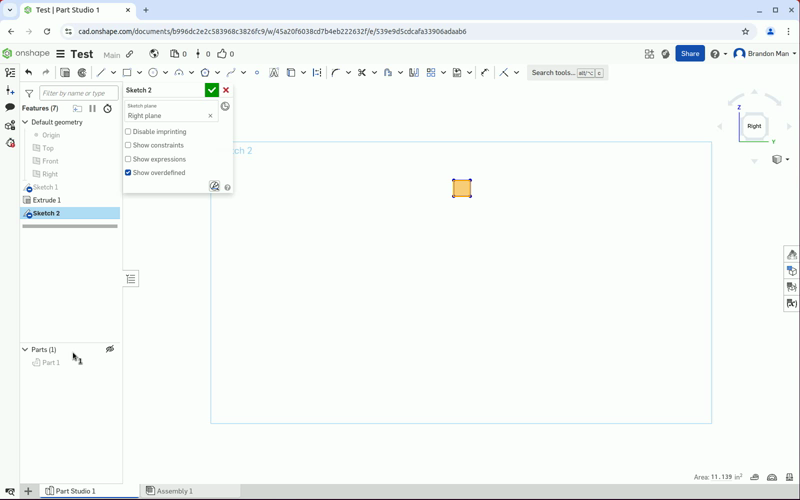
key(shift+y)
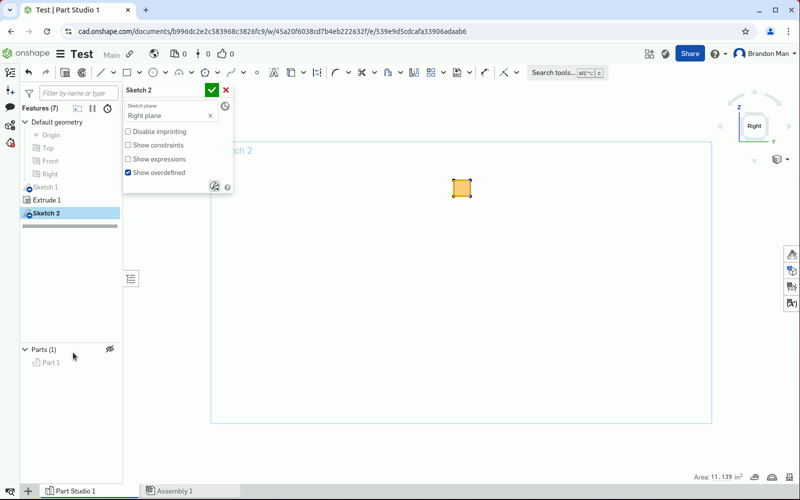
key(shift+e)
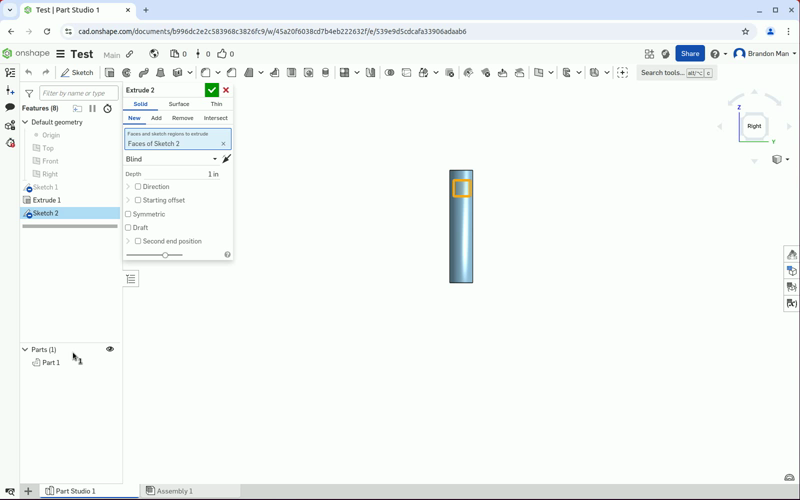
mouse_move(143, 106)
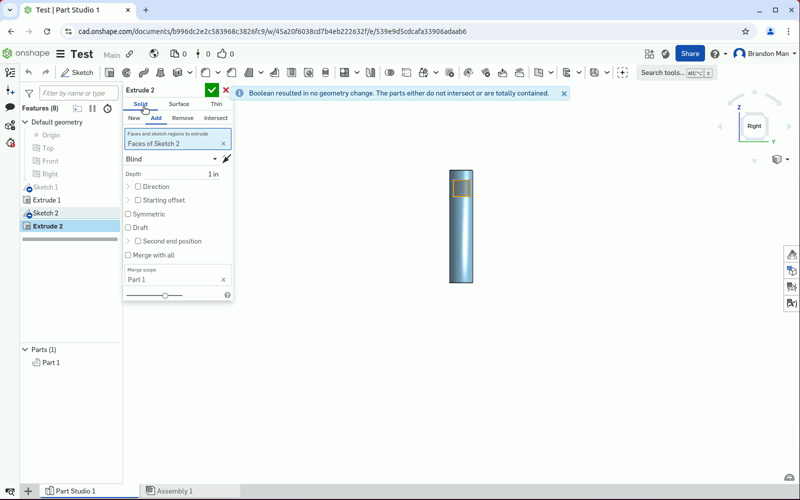
click(143, 106)
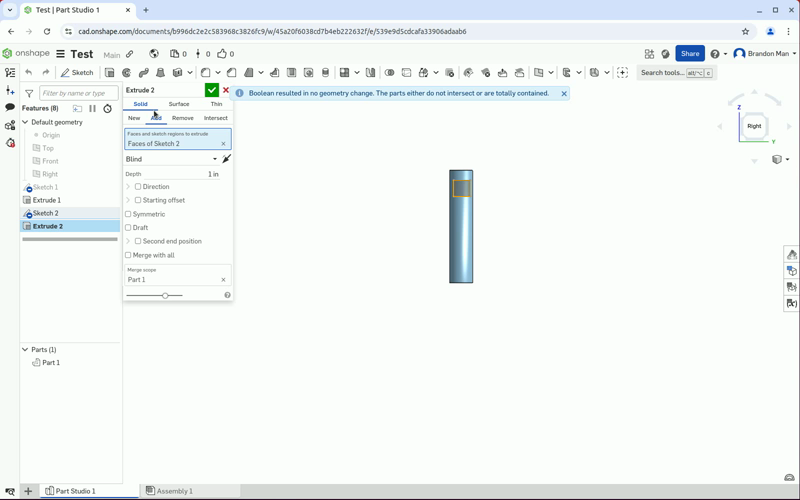
mouse_move(186, 120)
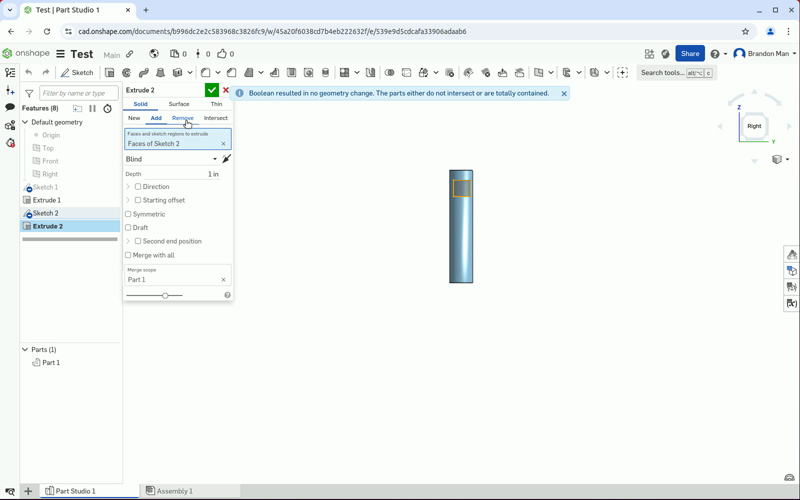
click(186, 120)
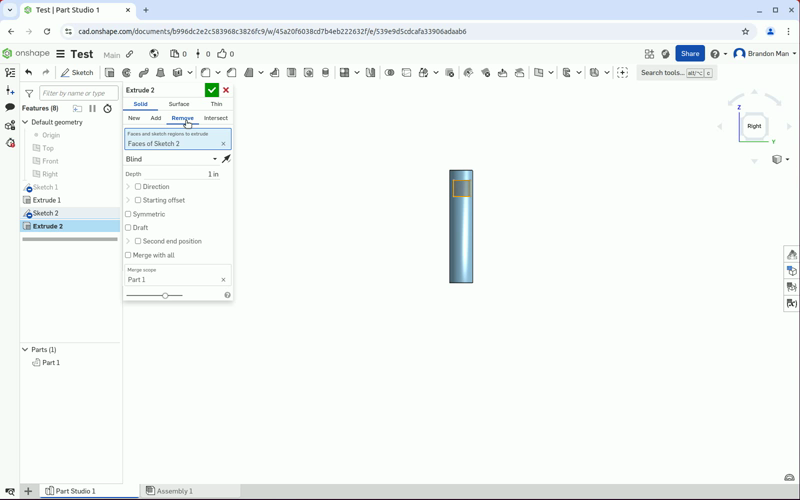
key(tab, 4)
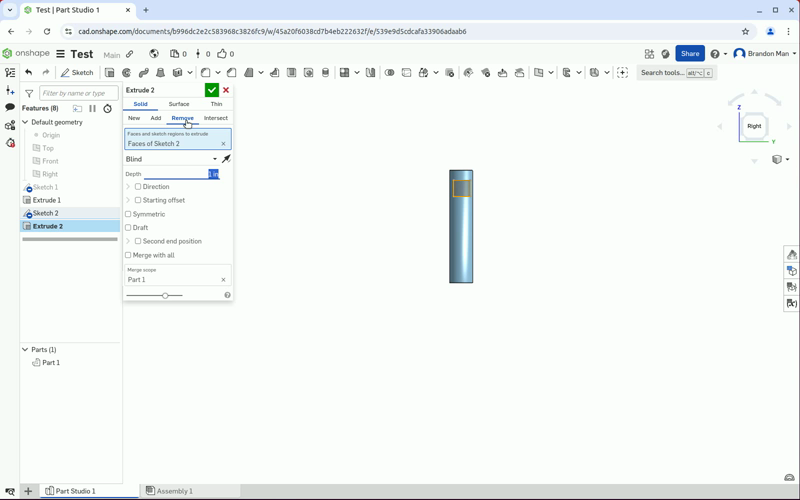
text(3.851)
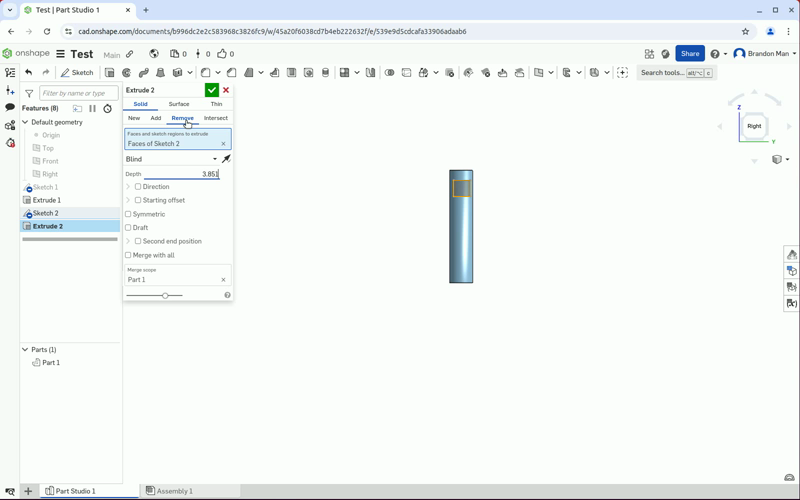
key(tab, 6)
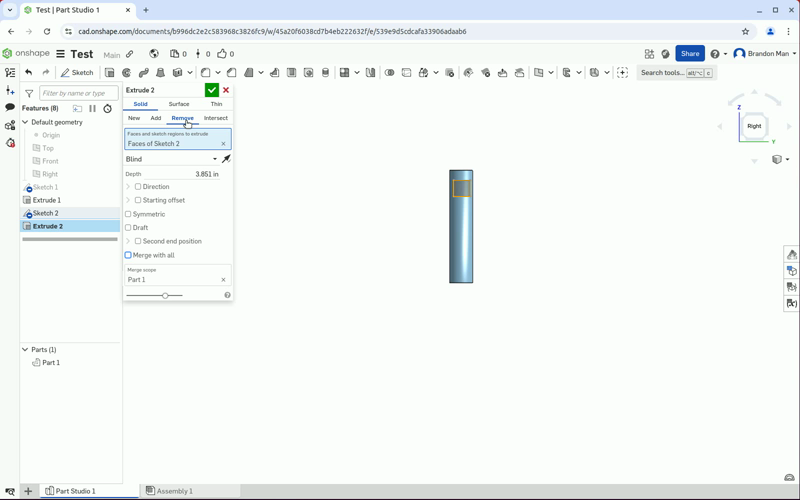
key(space)
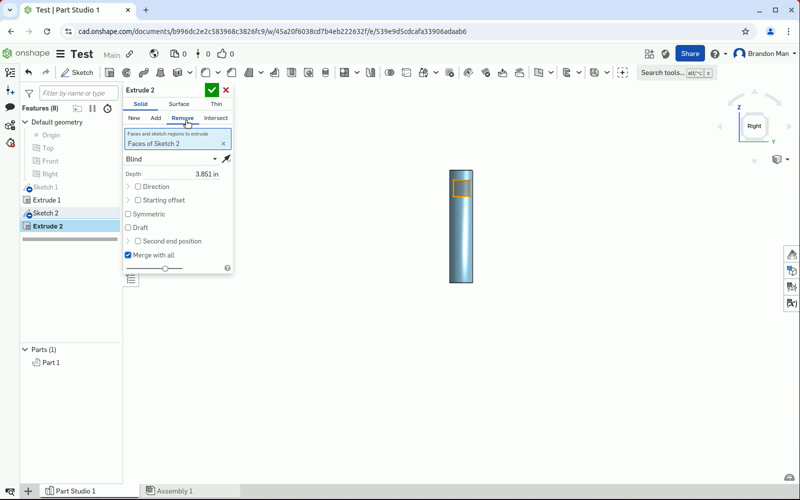
key(enter)
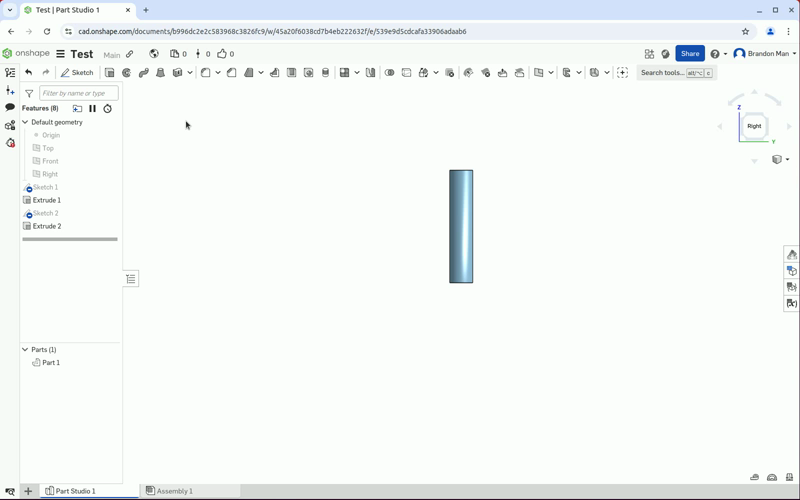
key(shift+h)
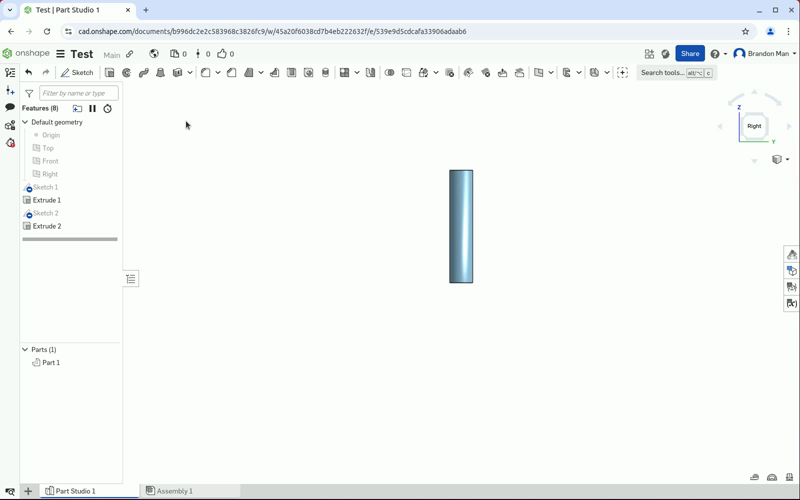
key(shift+h)
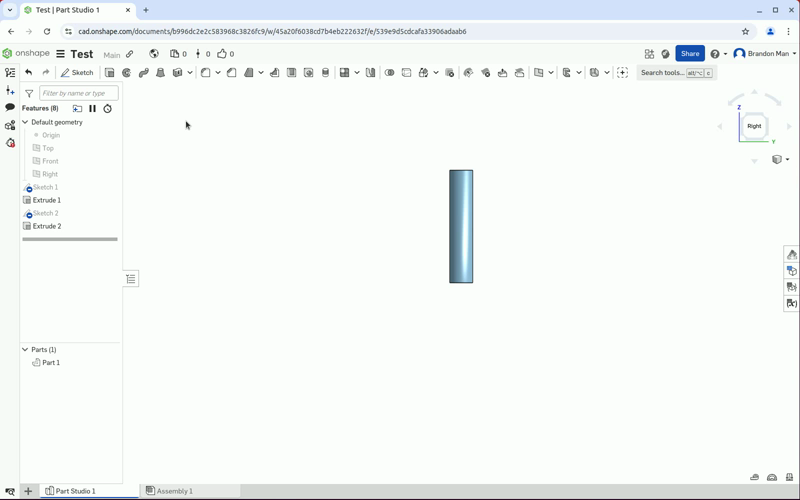
mouse_move(73, 189)
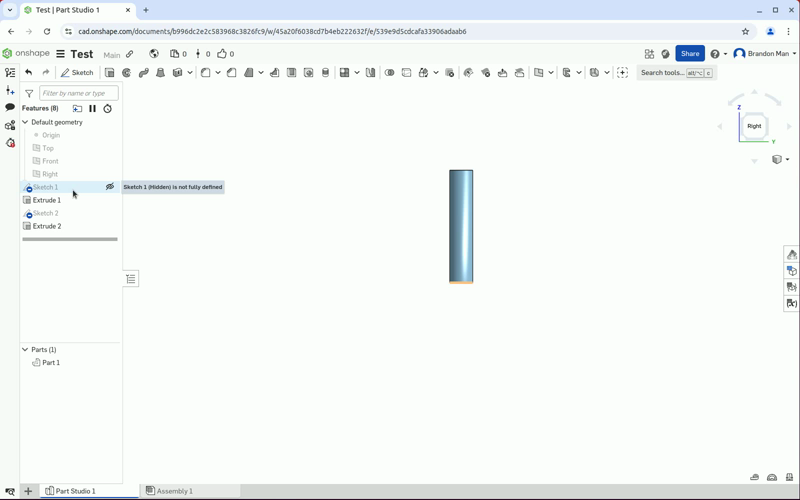
click(73, 189)
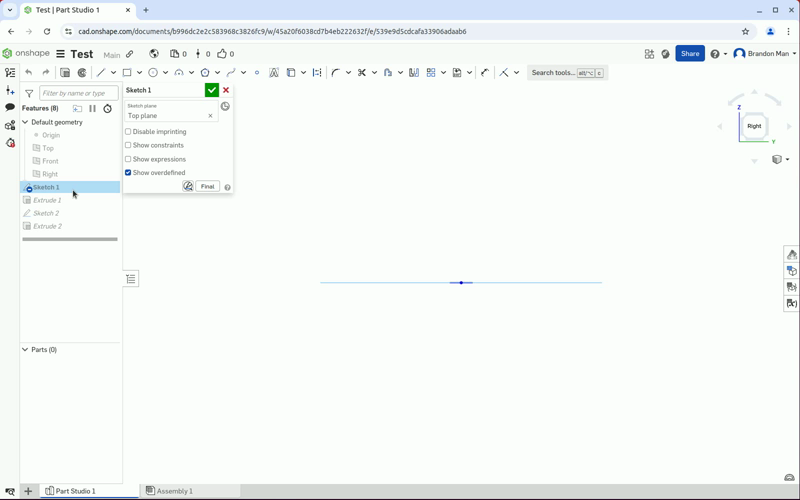
mouse_move(229, 92)
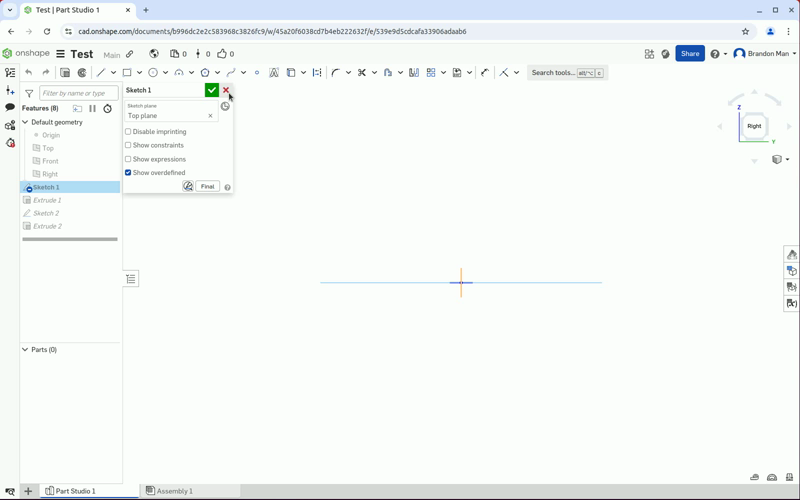
click(229, 92)
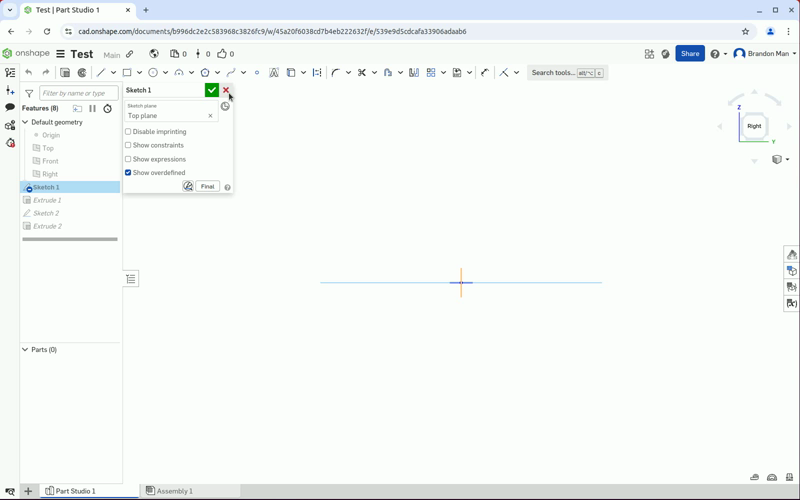
key(shift+s)
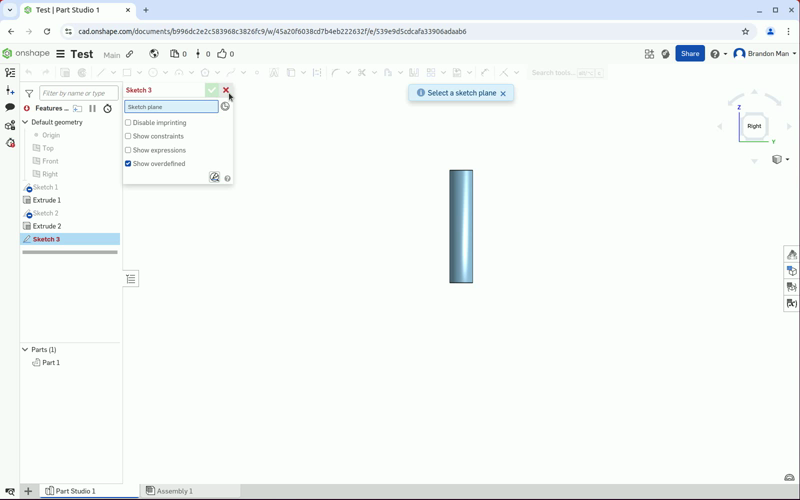
mouse_move(73, 176)
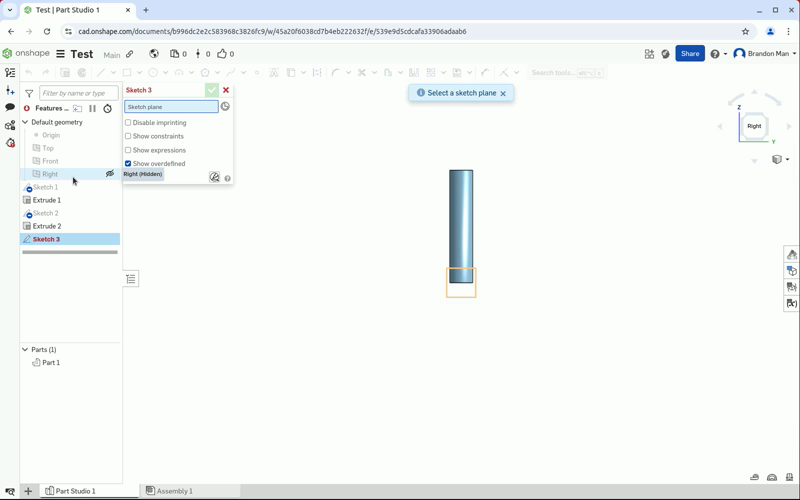
click(73, 176)
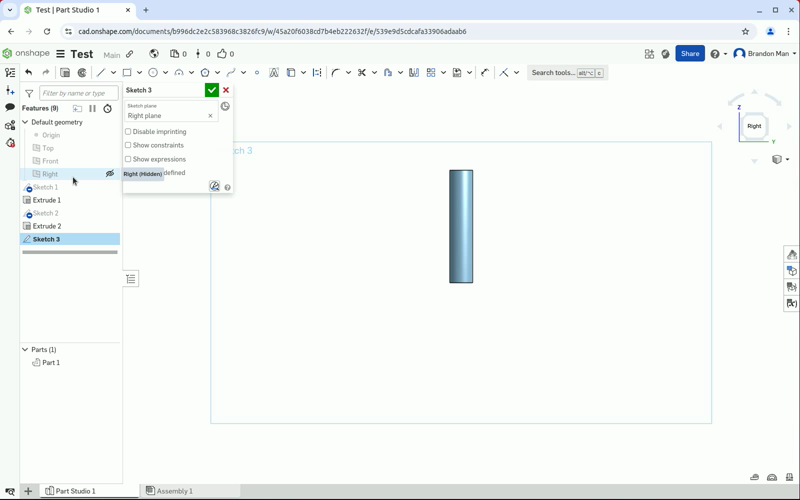
mouse_move(73, 352)
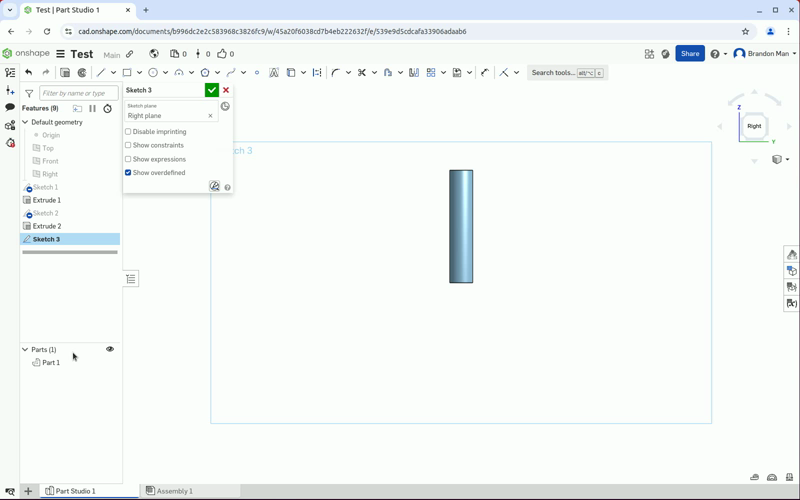
key(y)
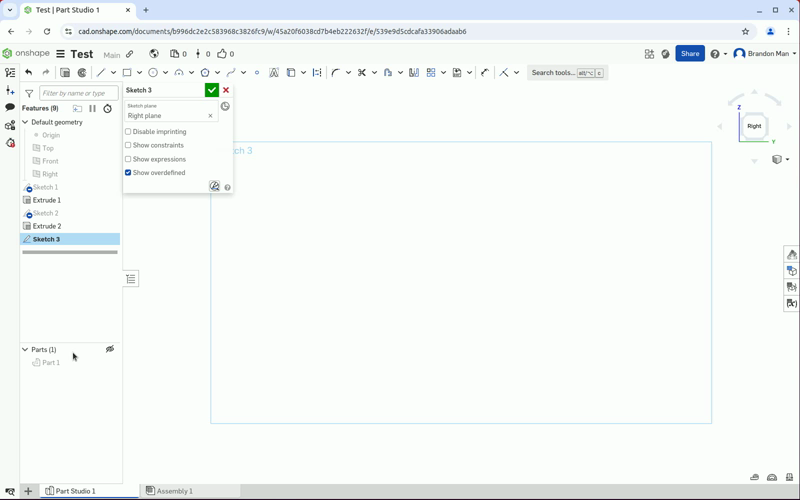
key(l)
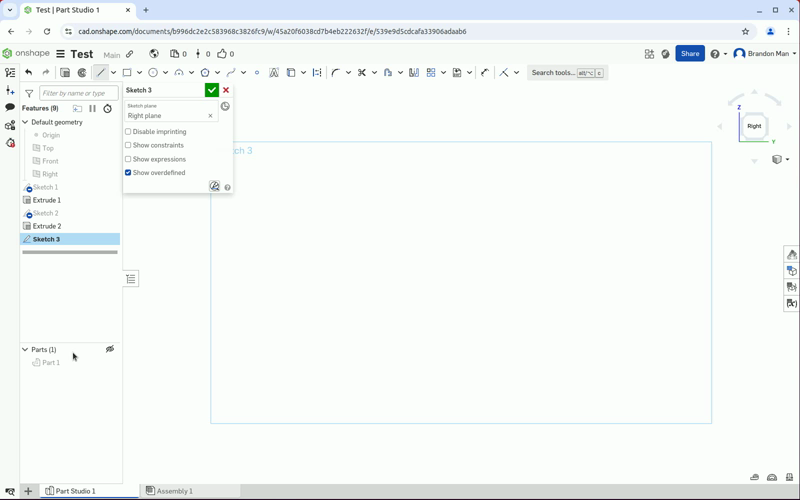
key_down(shift)
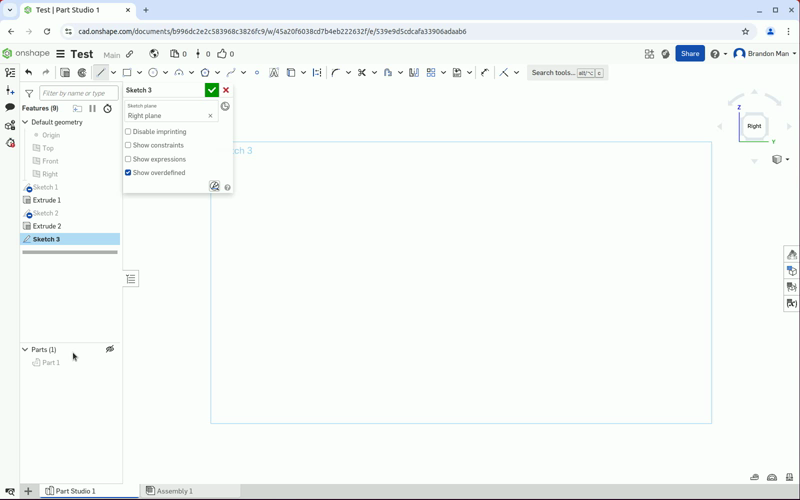
mouse_move(453, 196)
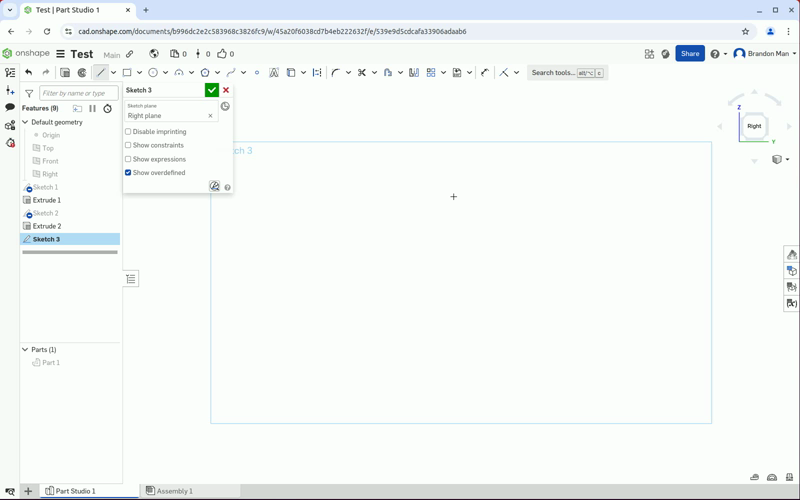
click(453, 196)
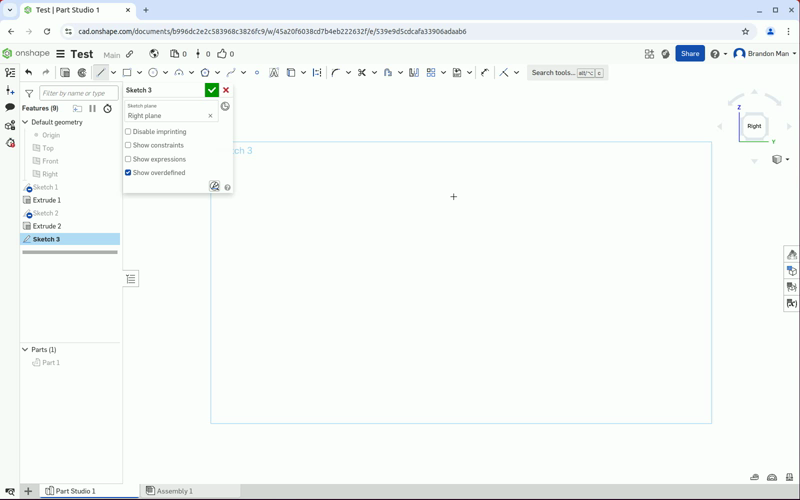
key_up(shift)
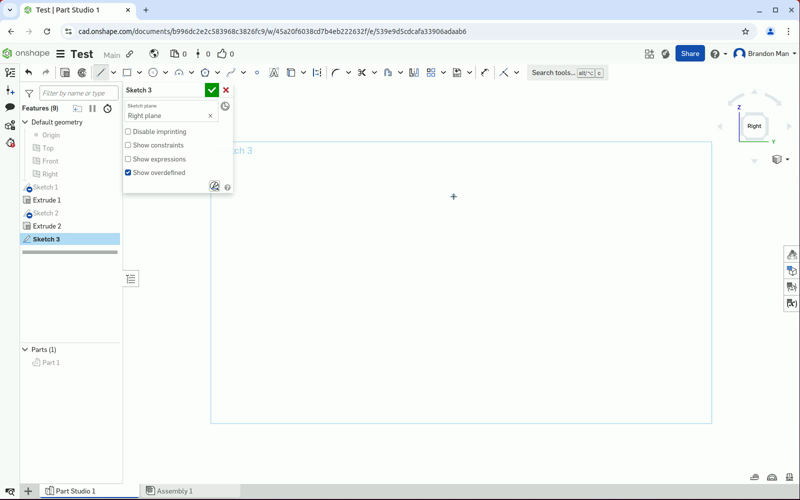
key_down(shift)
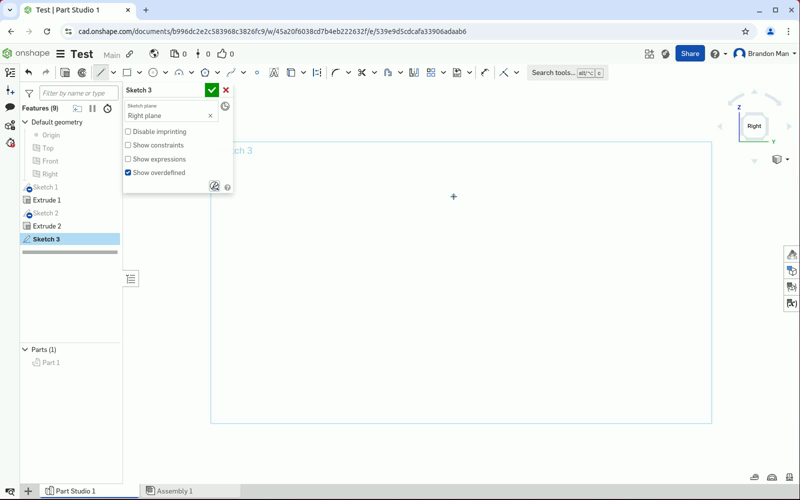
mouse_move(483, 196)
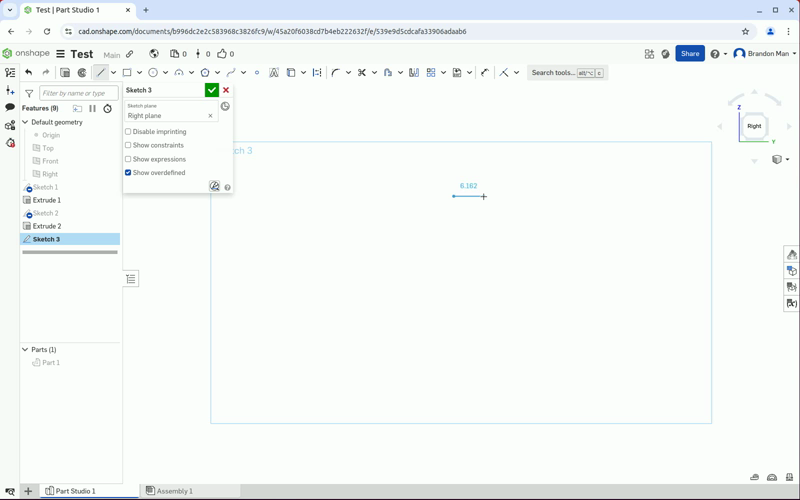
mouse_move(470, 196)
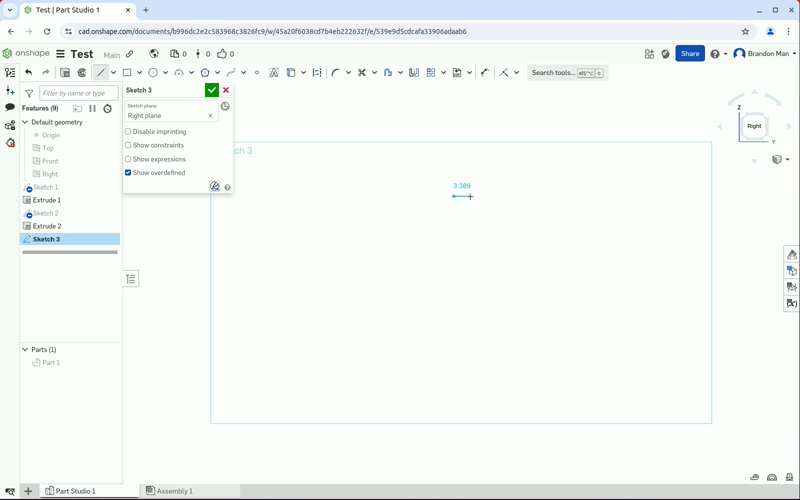
click(470, 196)
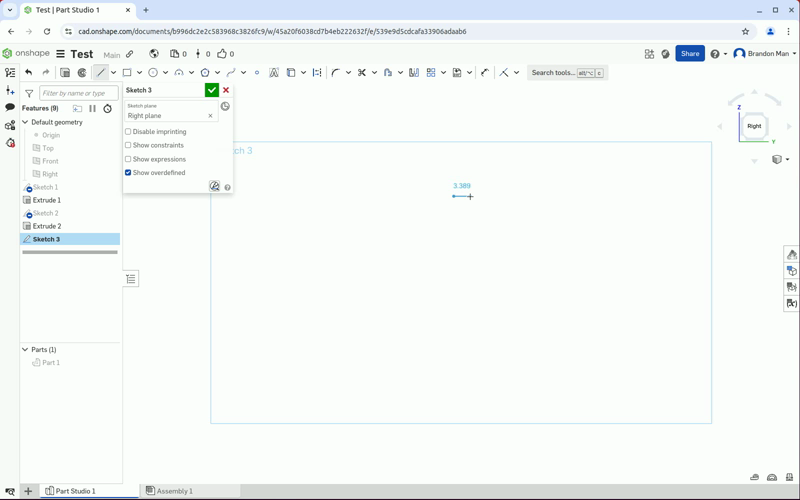
key_up(shift)
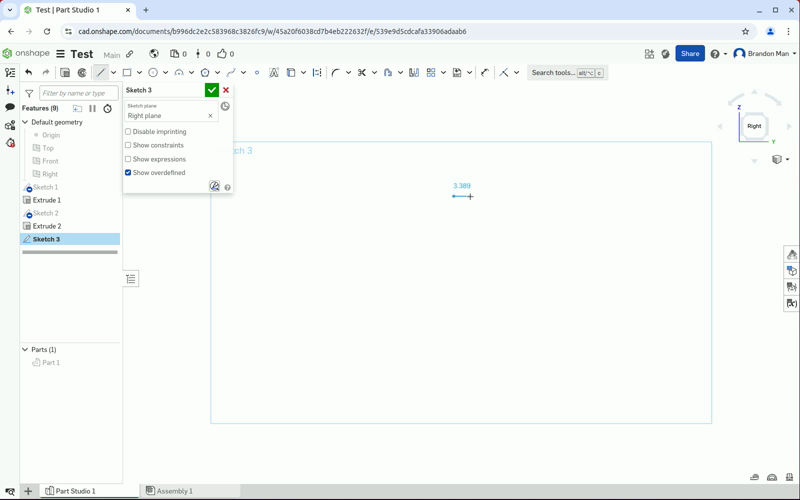
key_down(shift)
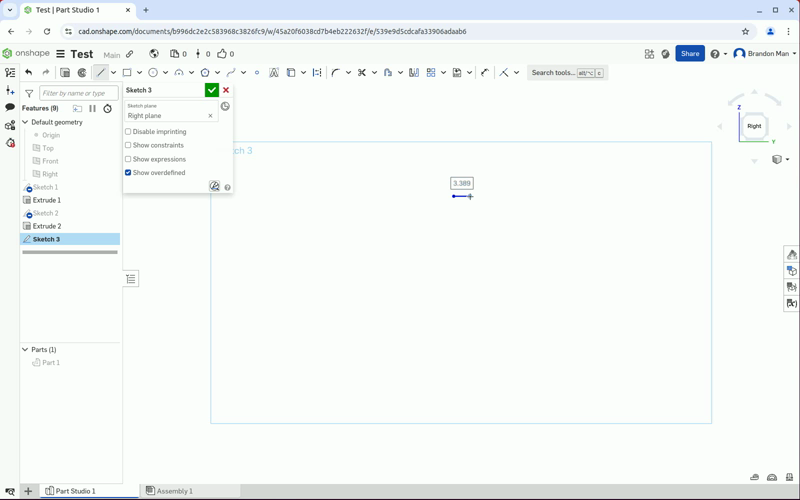
mouse_move(500, 196)
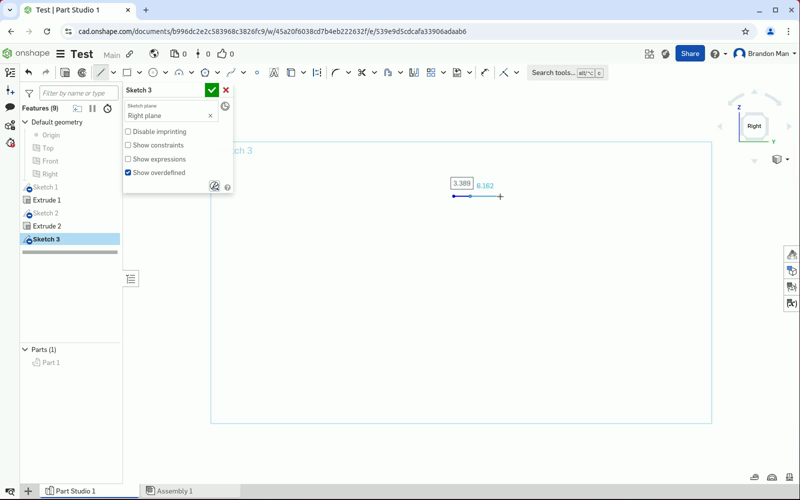
mouse_move(470, 180)
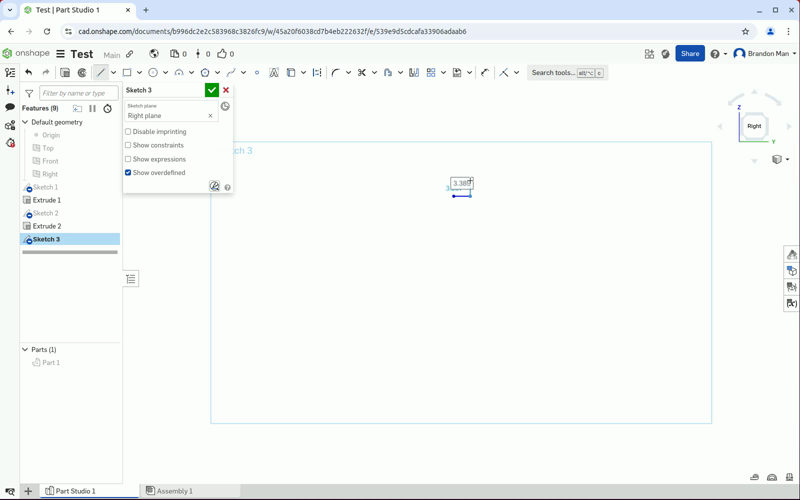
click(470, 180)
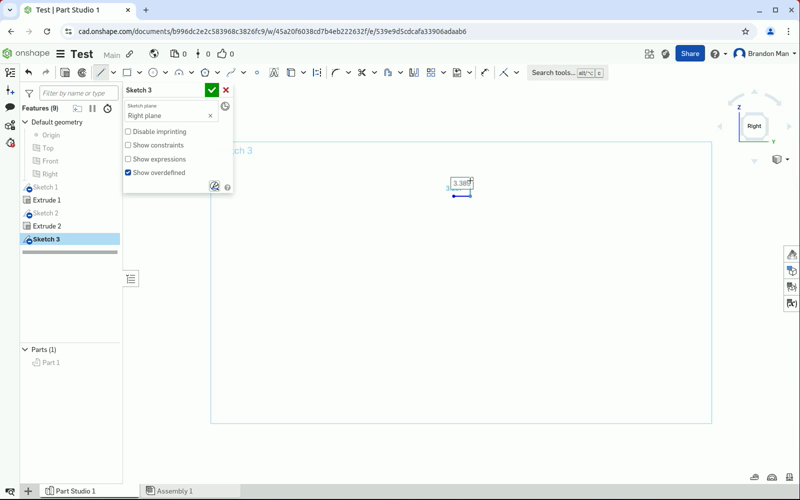
key_up(shift)
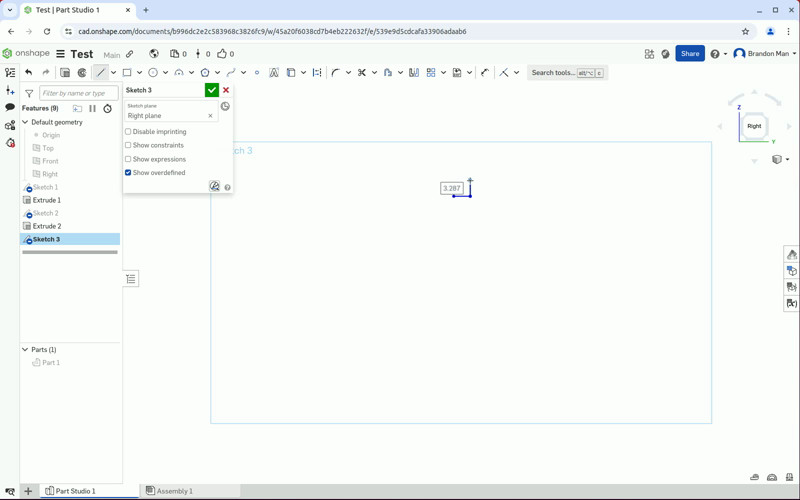
key_down(shift)
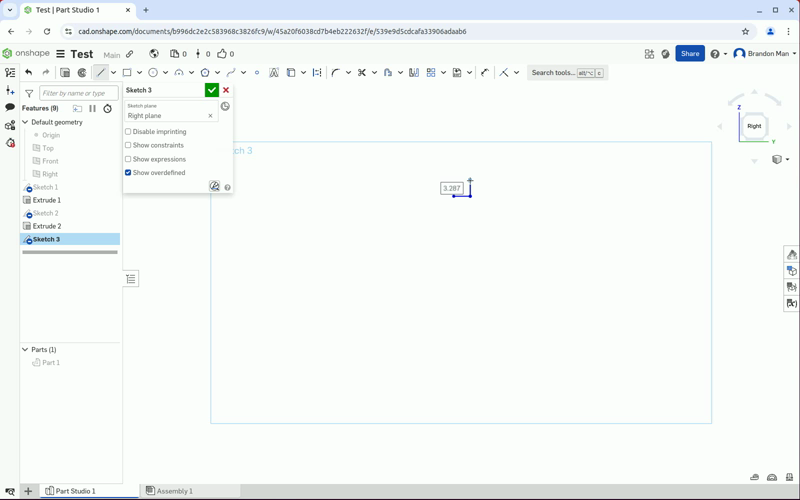
mouse_move(500, 180)
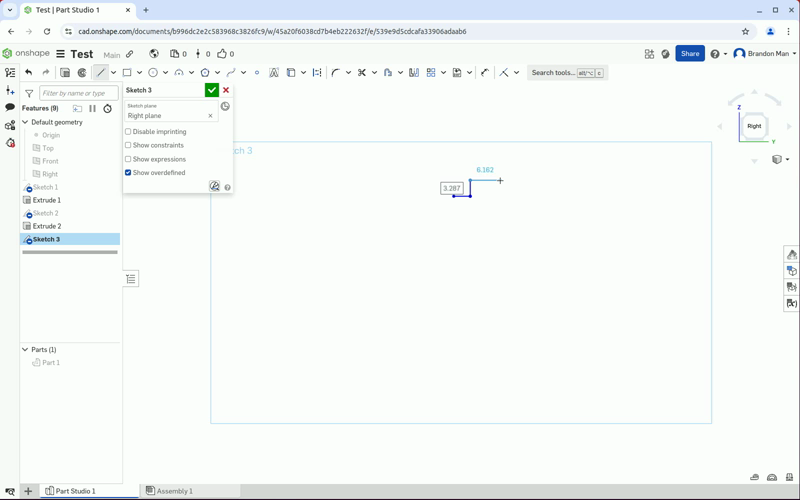
mouse_move(453, 180)
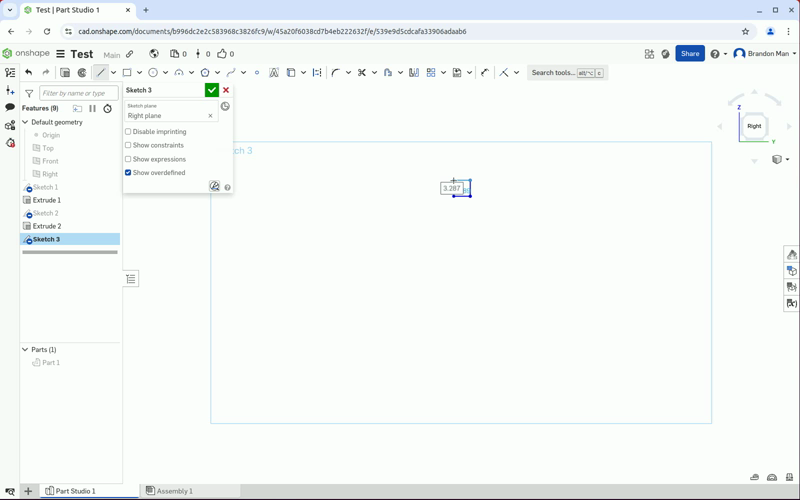
click(453, 180)
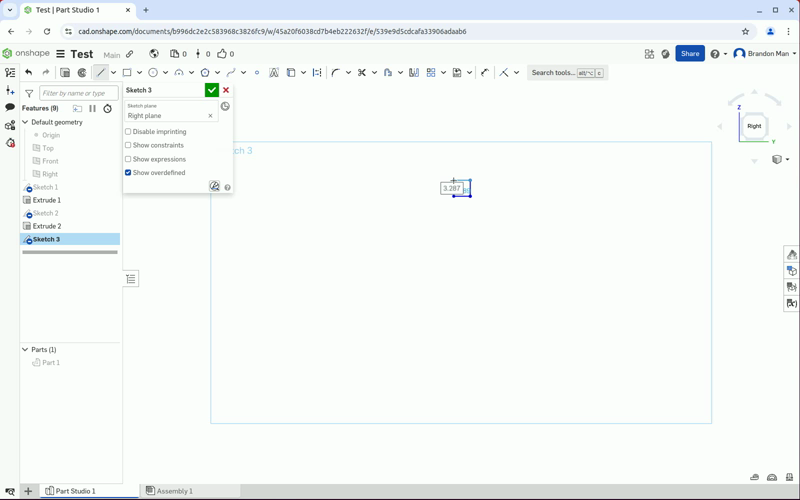
key_up(shift)
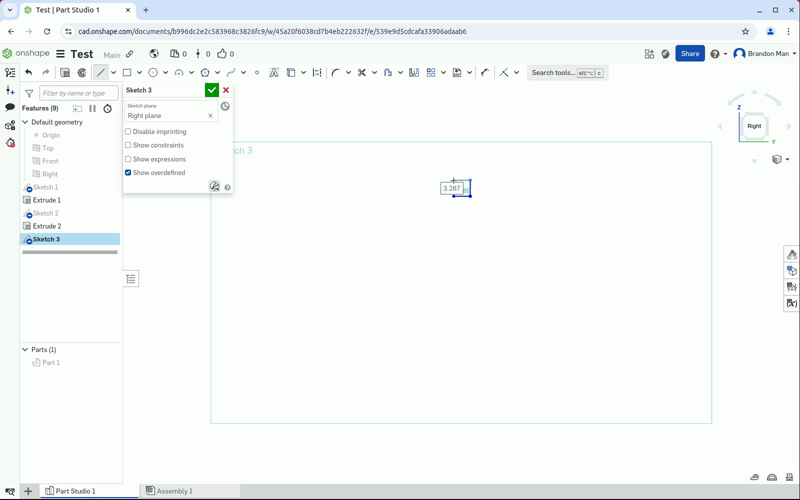
mouse_move(483, 180)
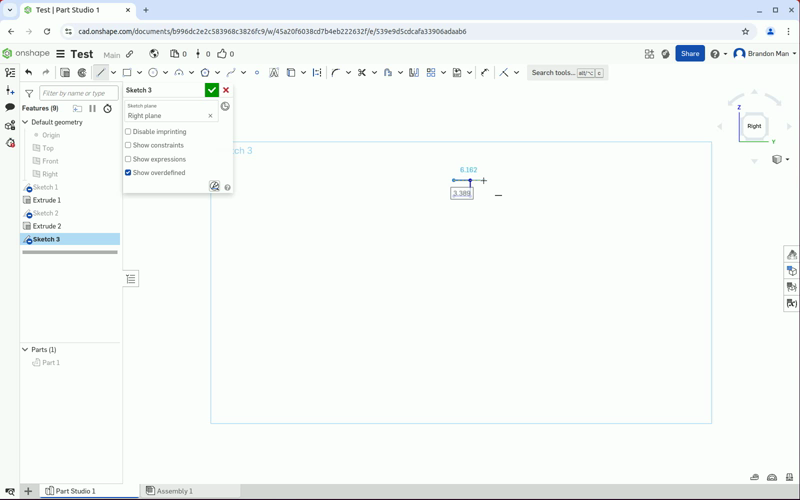
key_down(shift)
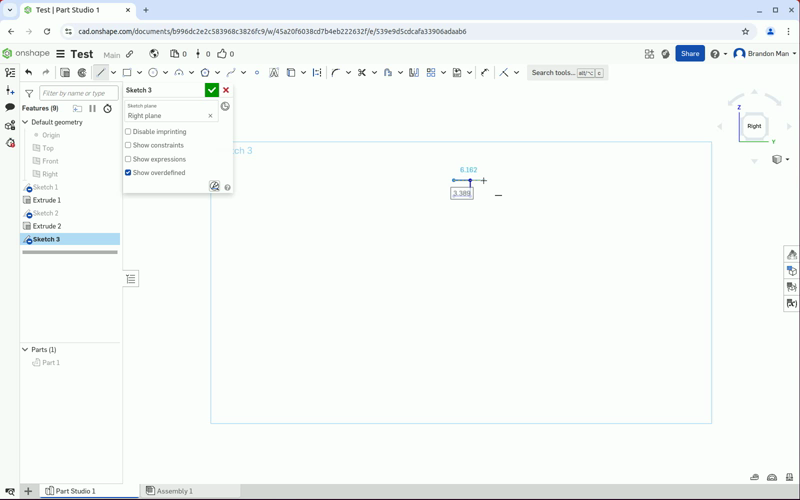
mouse_move(453, 196)
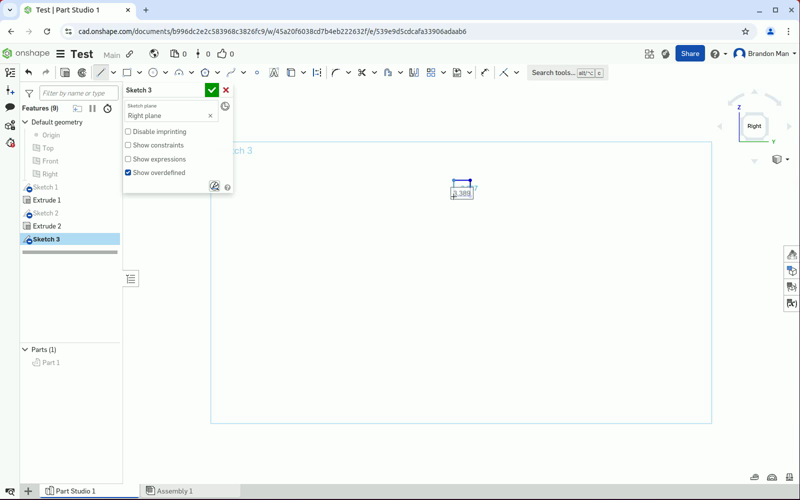
key_up(shift)
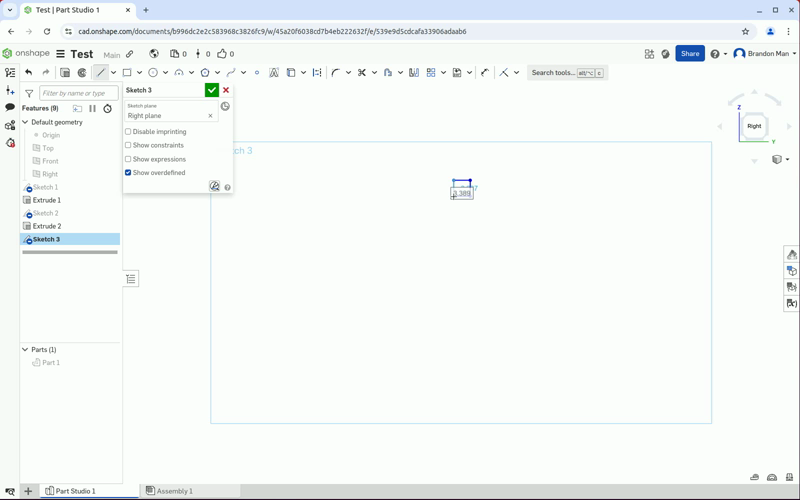
click(453, 196)
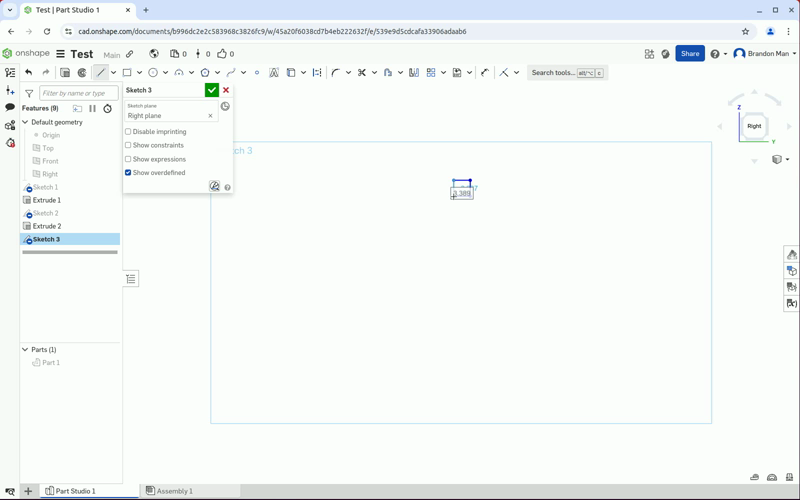
key(esc)
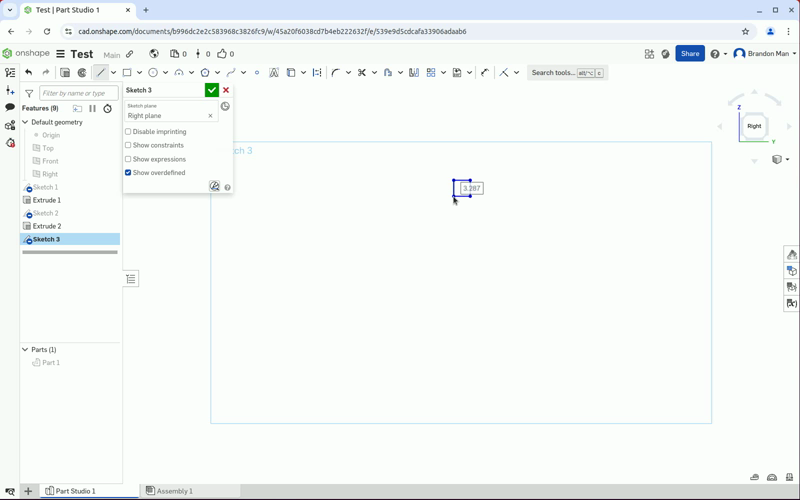
mouse_move(464, 183)
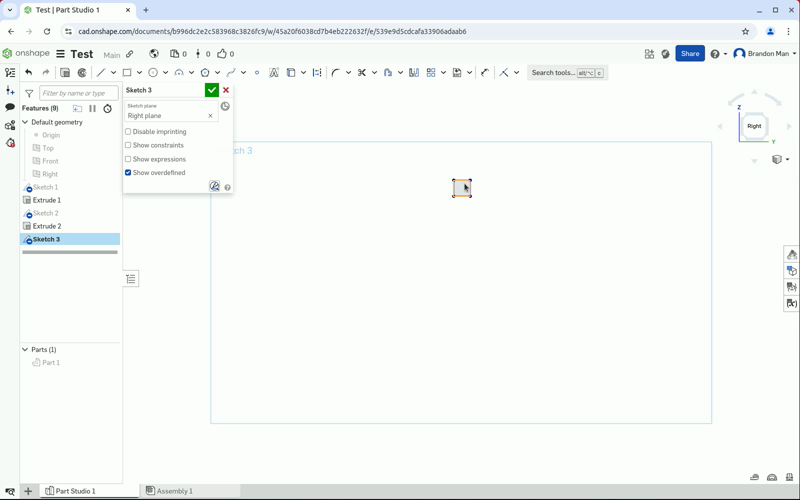
scroll(6)
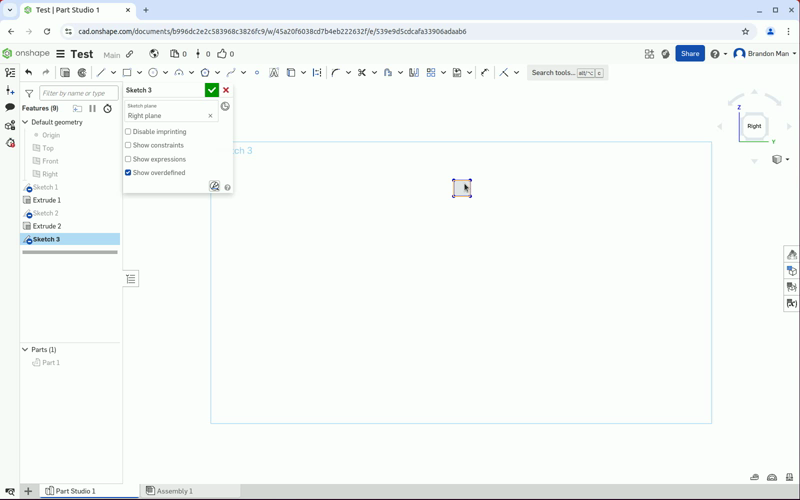
scroll(6)
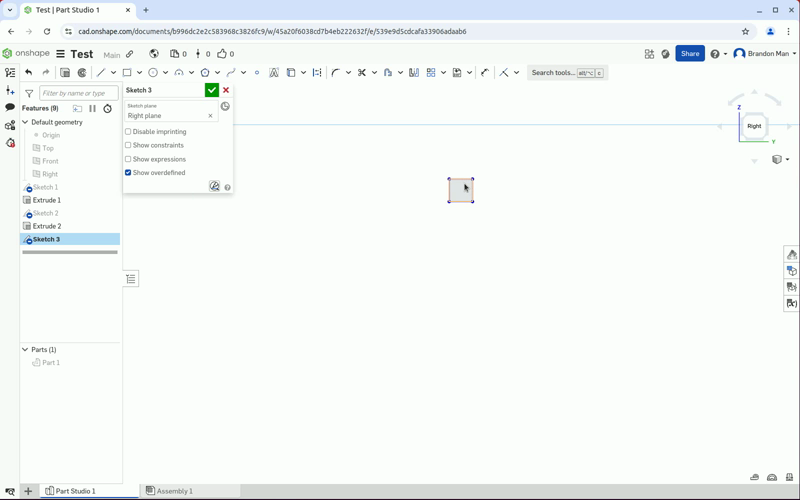
scroll(6)
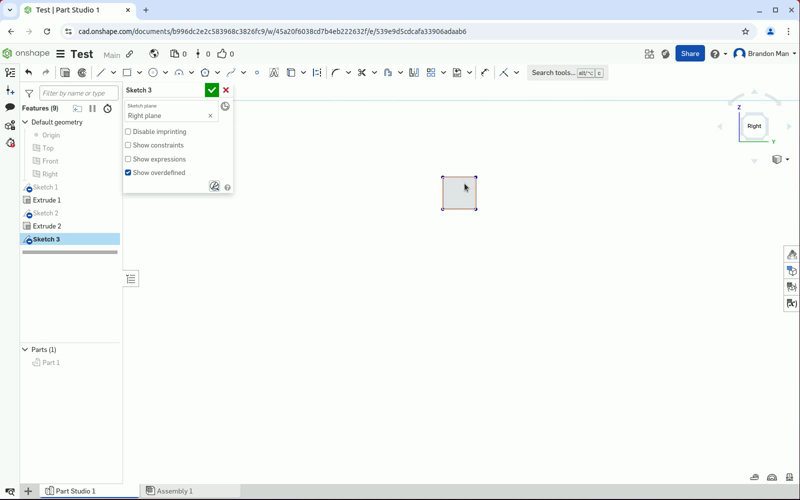
scroll(6)
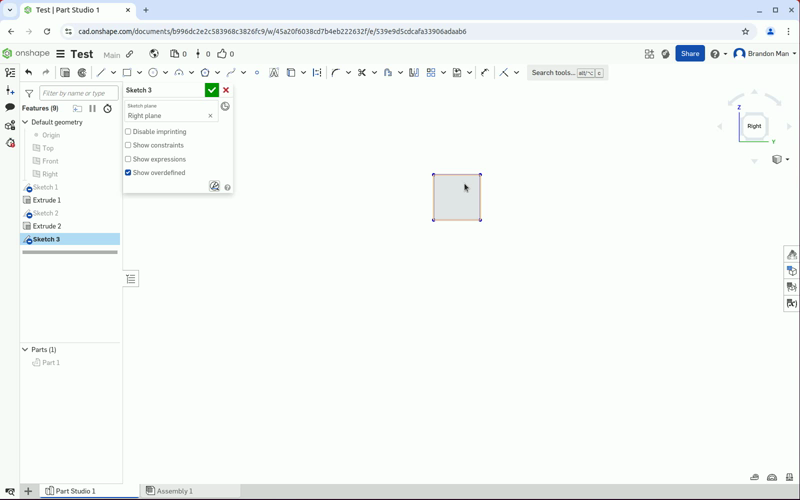
scroll(6)
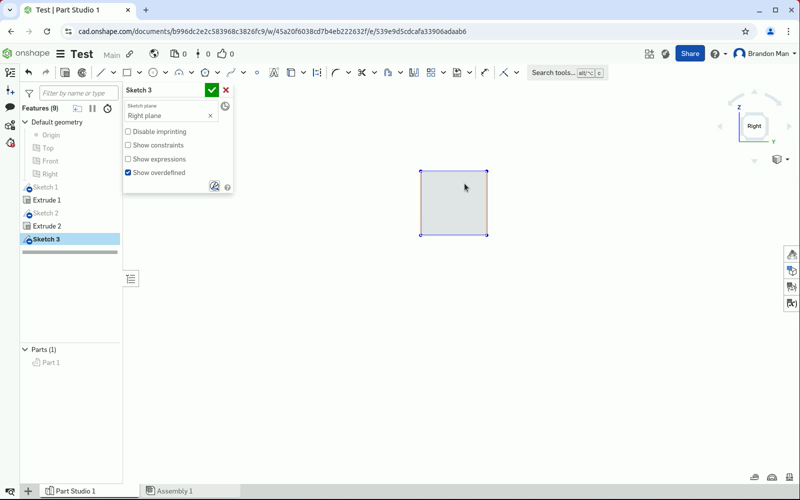
scroll(6)
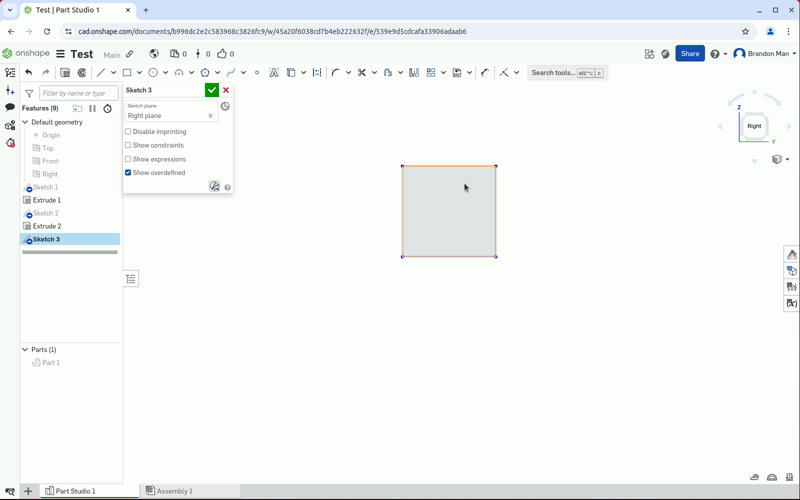
scroll(6)
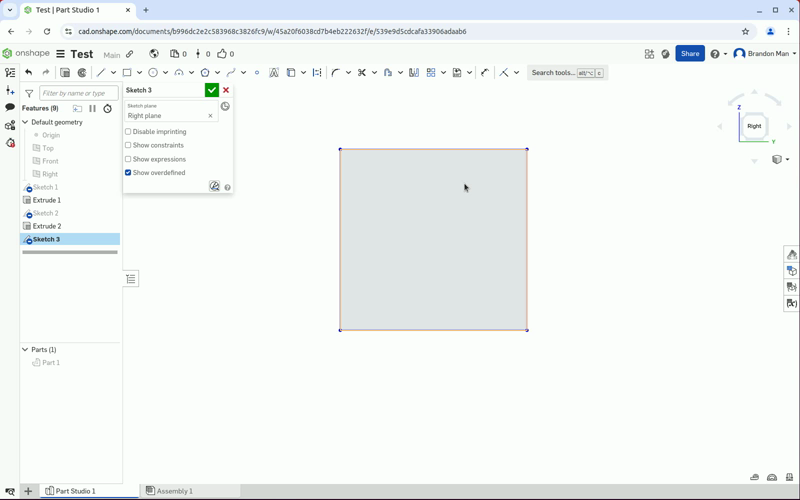
click(464, 183)
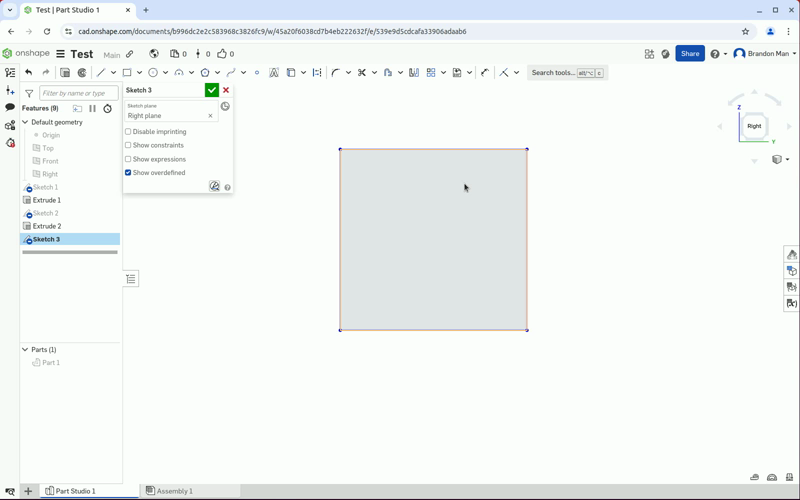
scroll(-6)
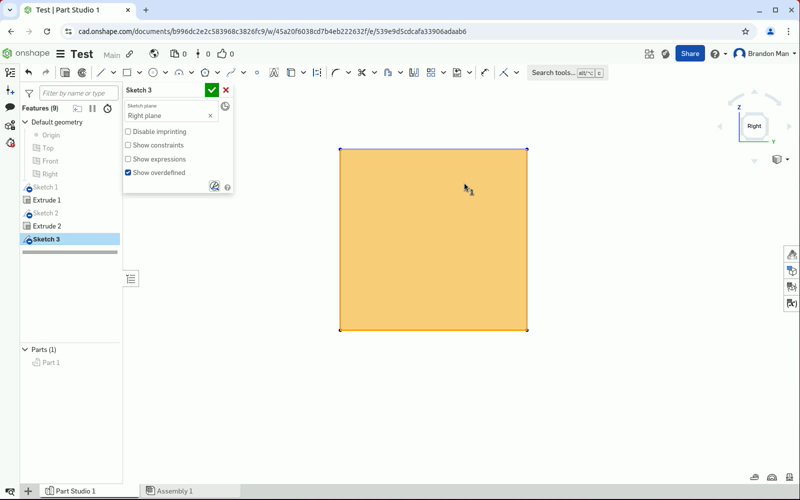
scroll(-6)
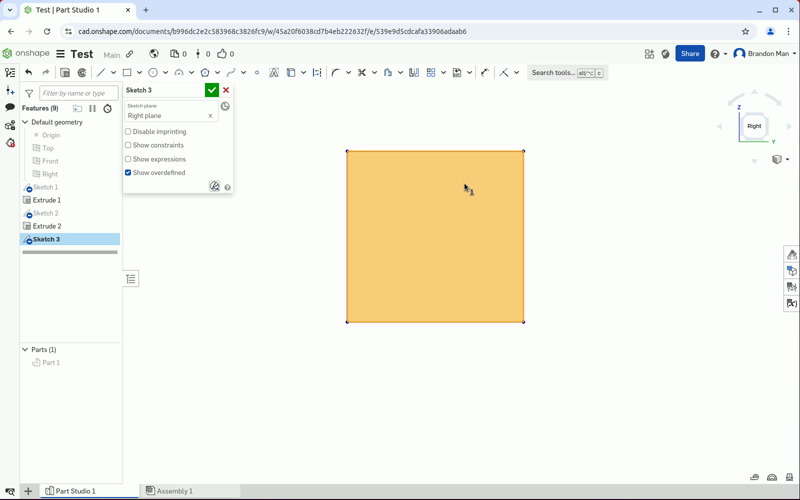
scroll(-6)
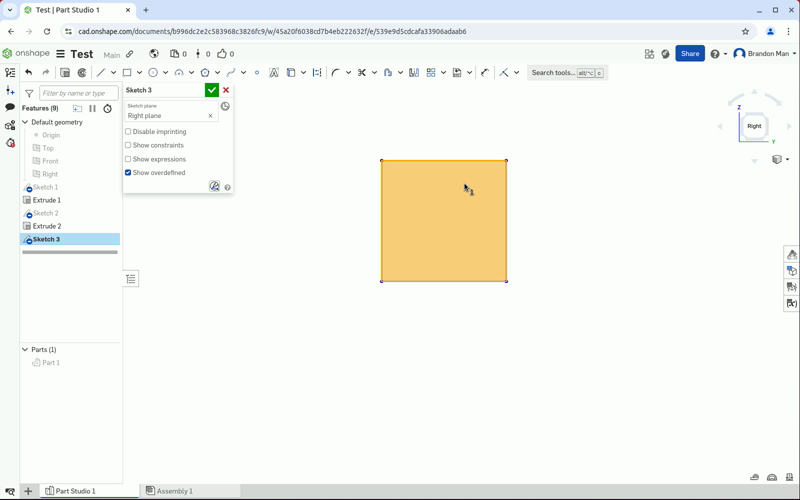
scroll(-6)
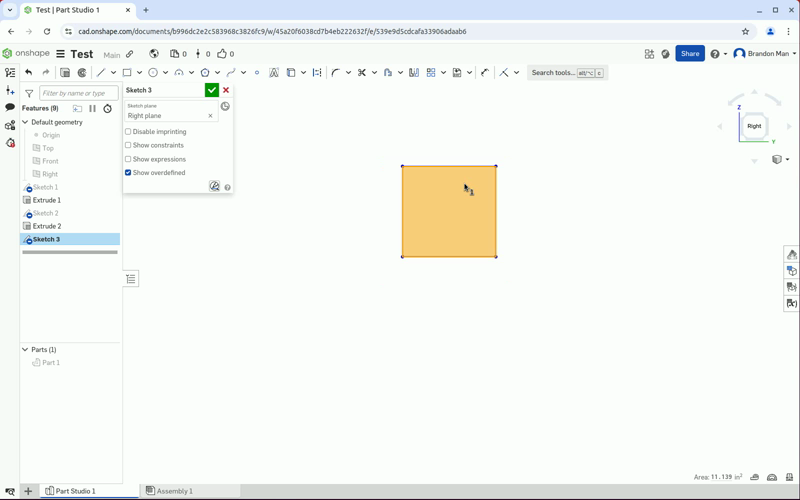
scroll(-6)
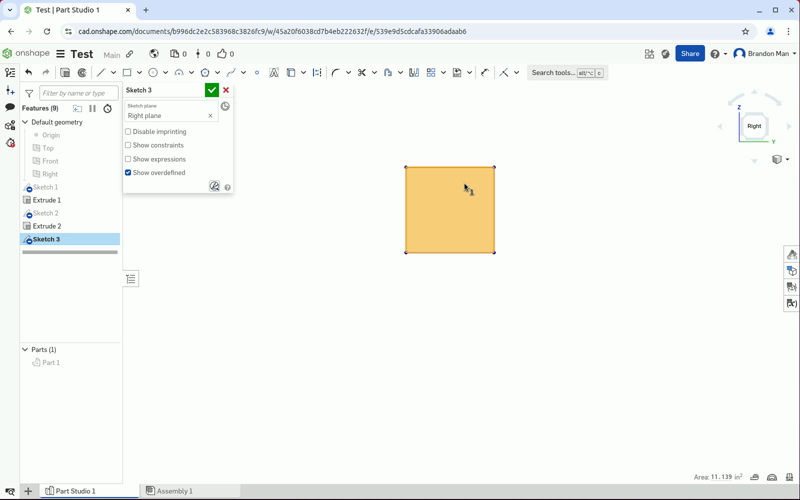
scroll(-6)
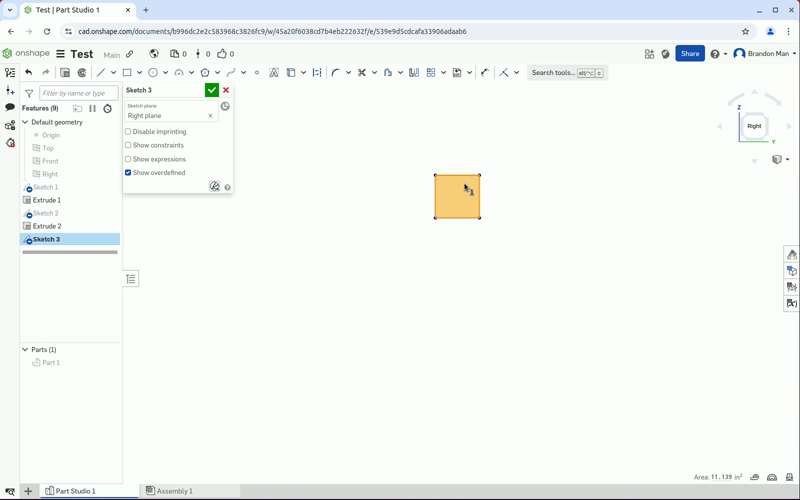
scroll(-6)
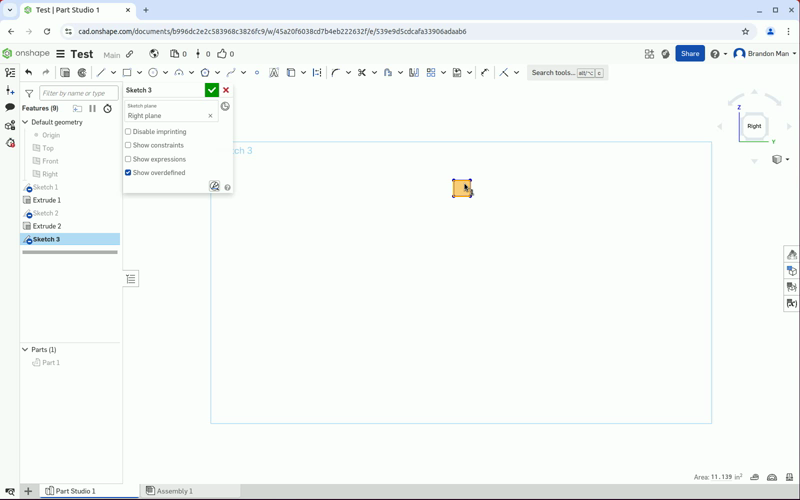
mouse_move(73, 352)
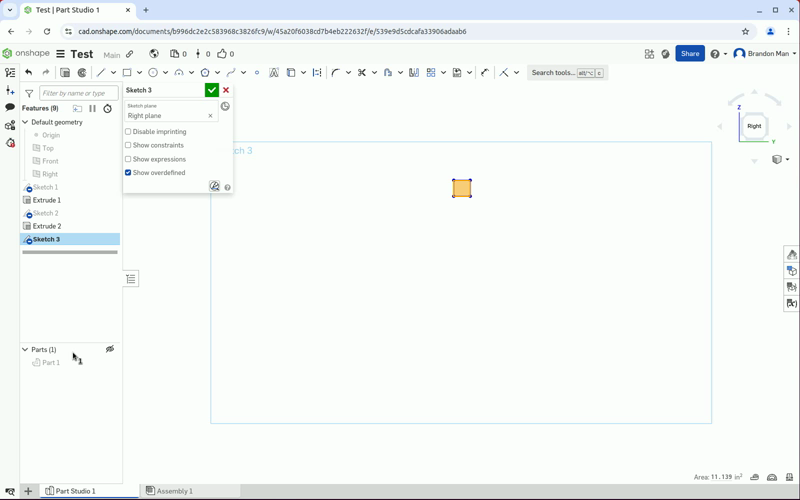
key(shift+y)
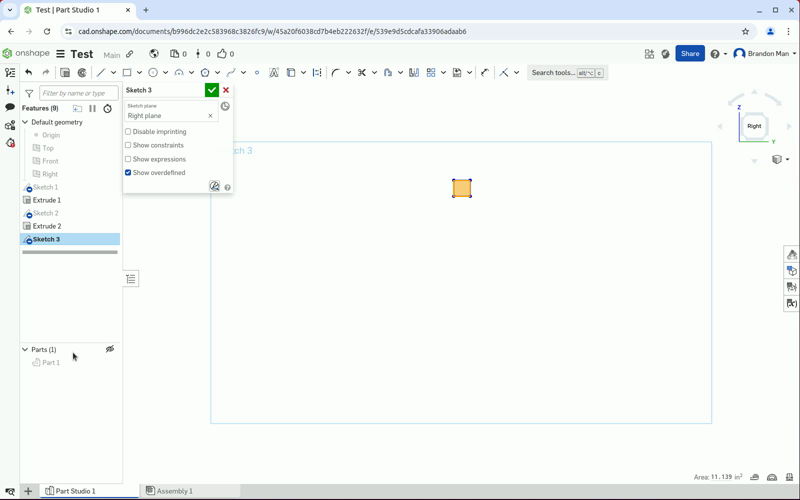
key(shift+e)
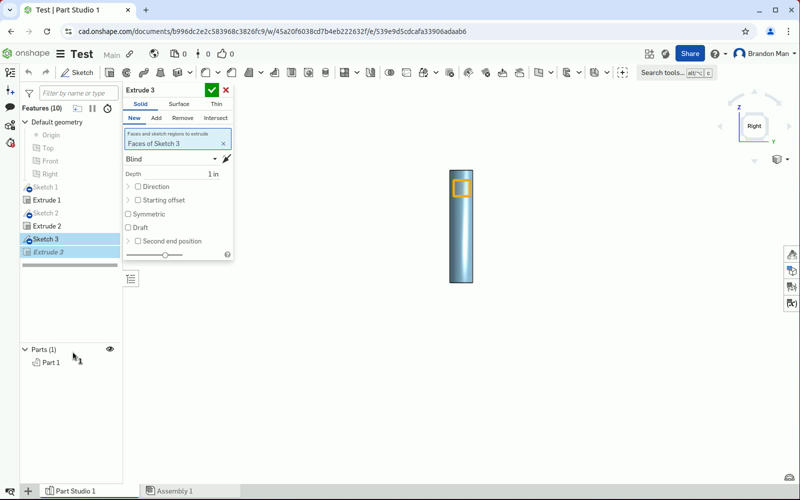
mouse_move(143, 106)
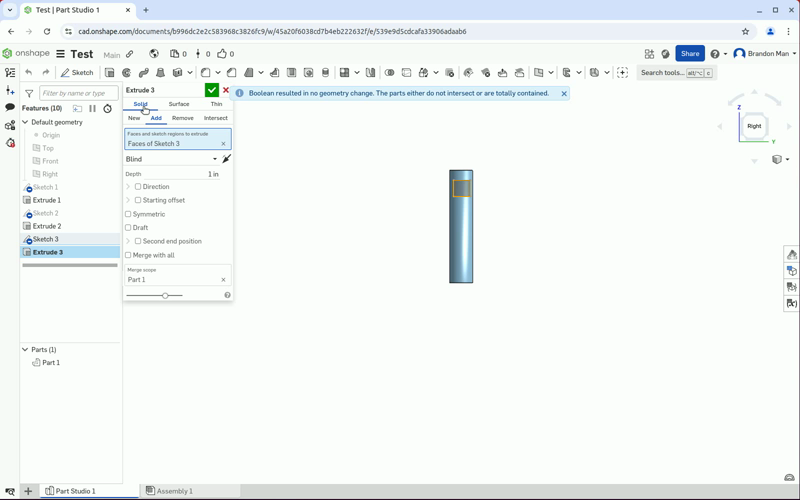
click(143, 106)
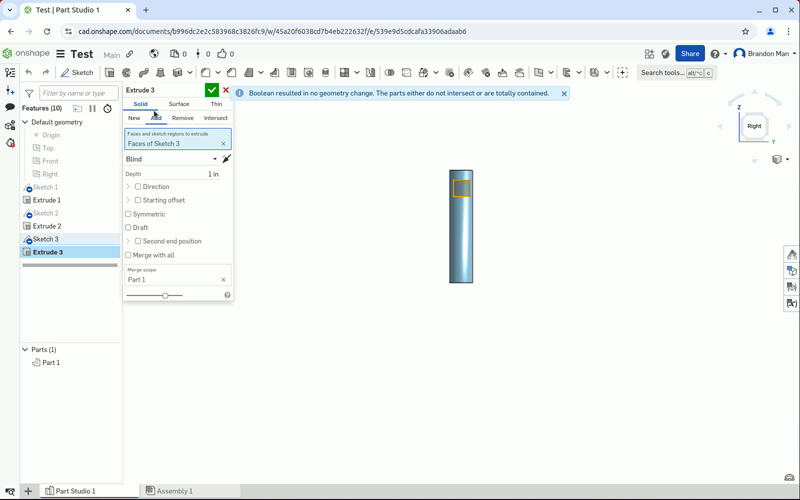
mouse_move(186, 120)
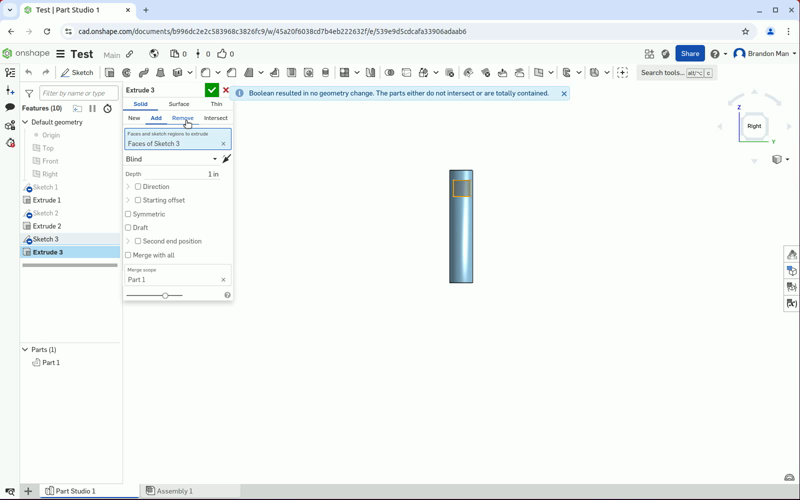
click(186, 120)
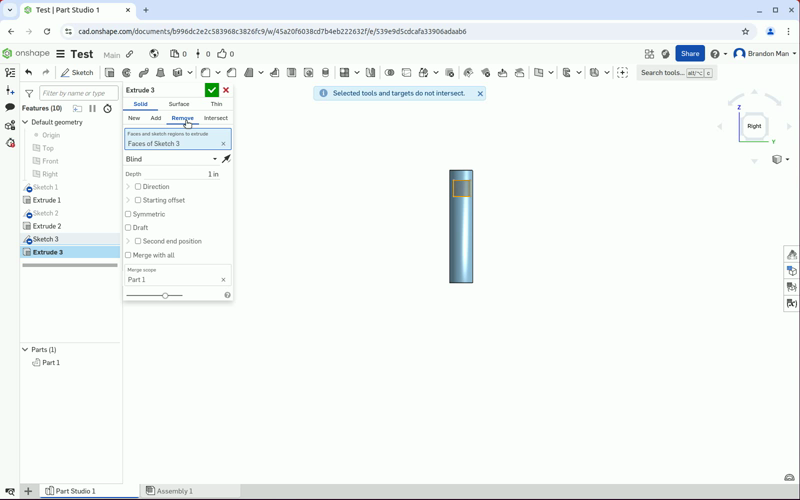
key(tab, 4)
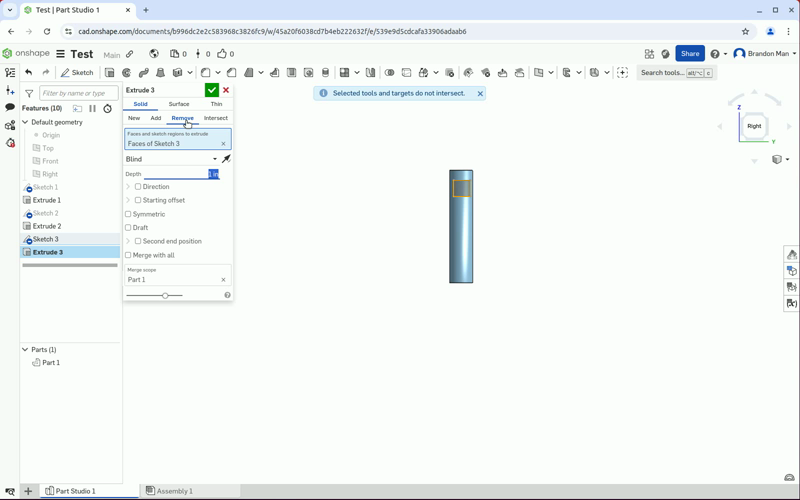
text(-3.851)
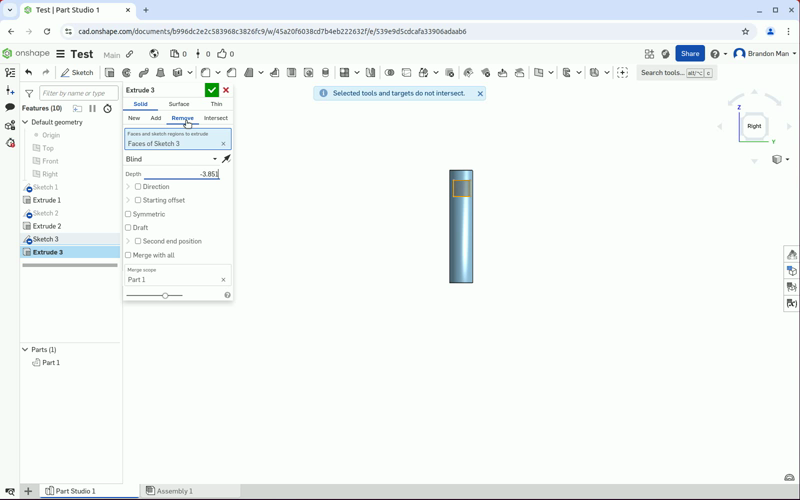
key(tab, 6)
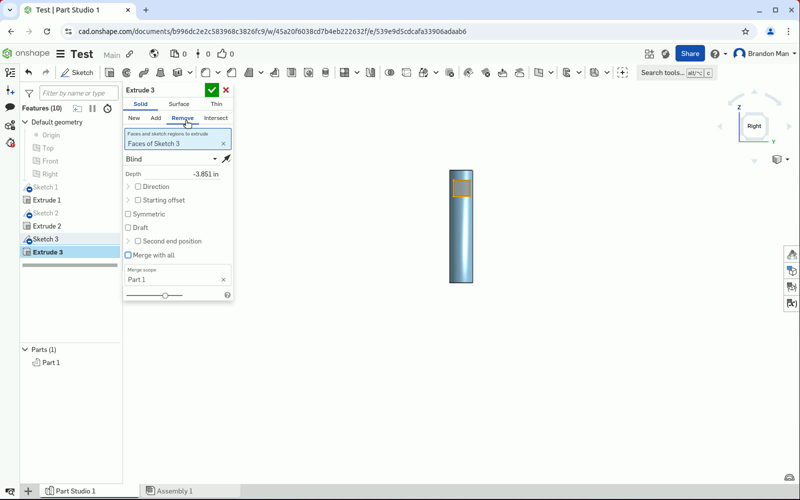
key(space)
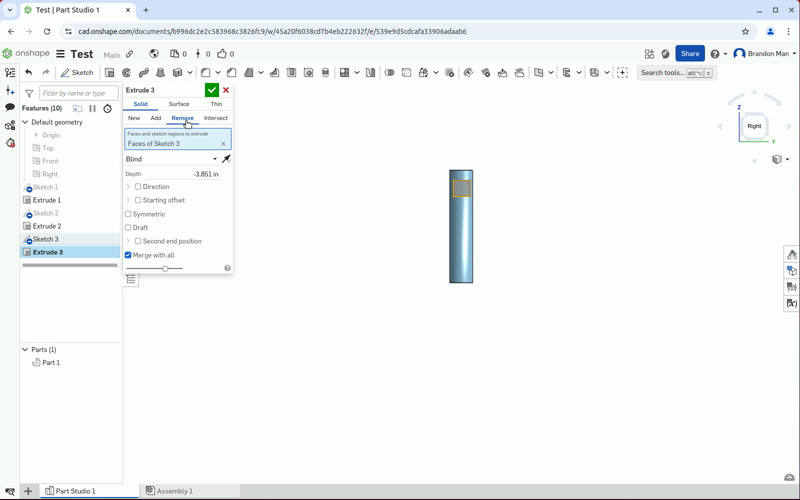
key(enter)
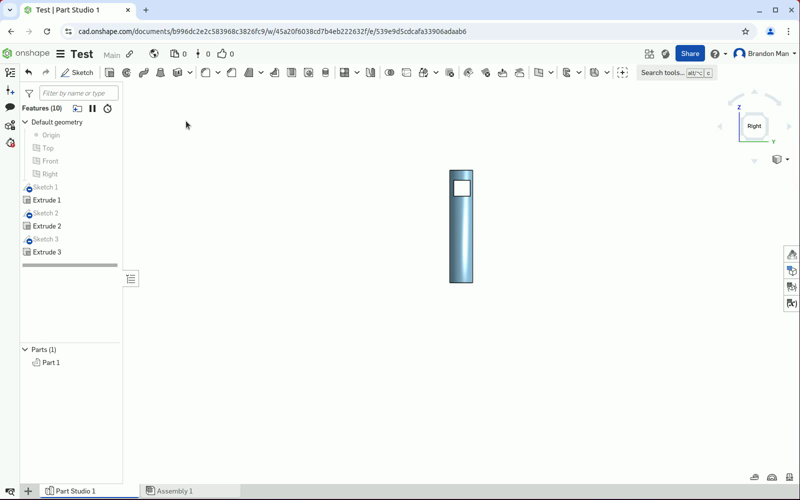
key(shift+h)
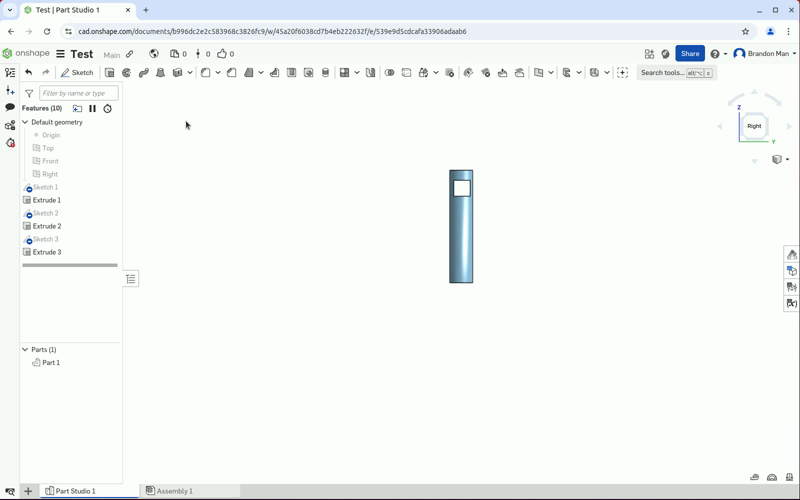
key(shift+h)
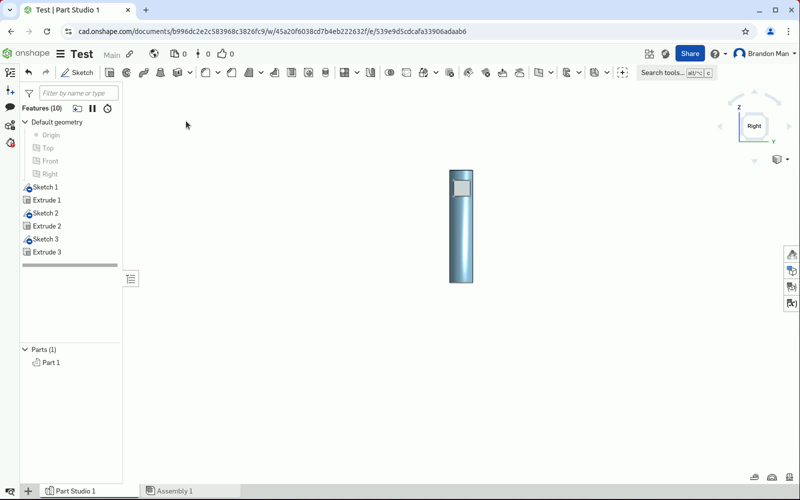
key(shift+7)
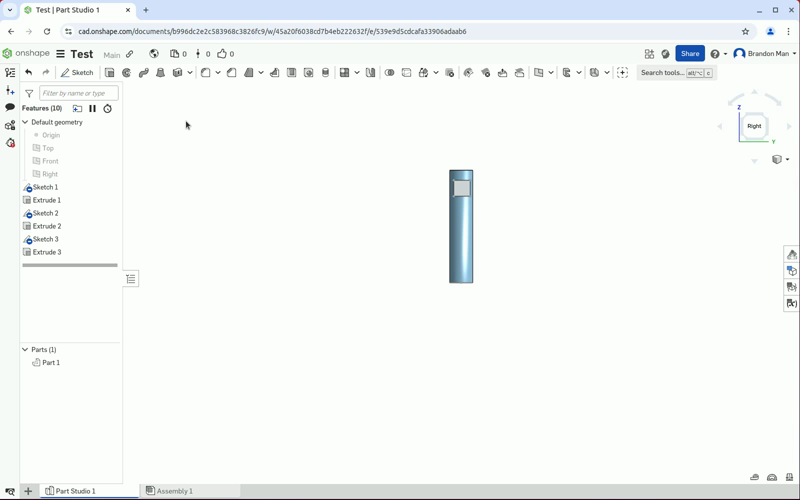
key(right, 2)
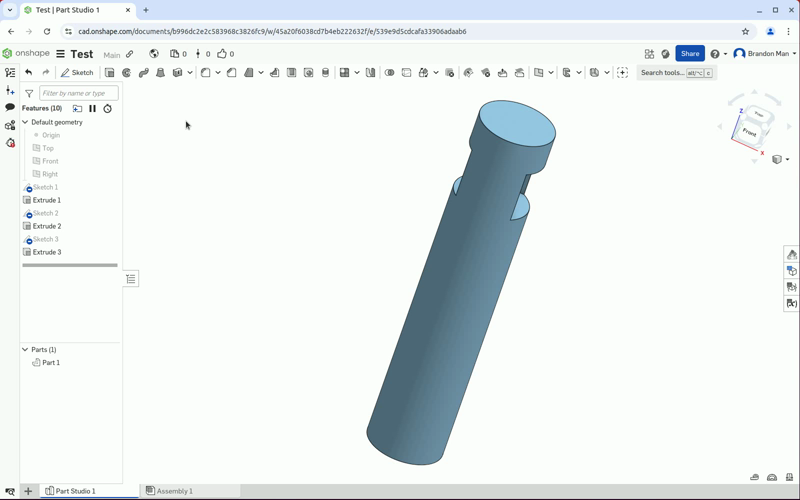
key(down, 2)
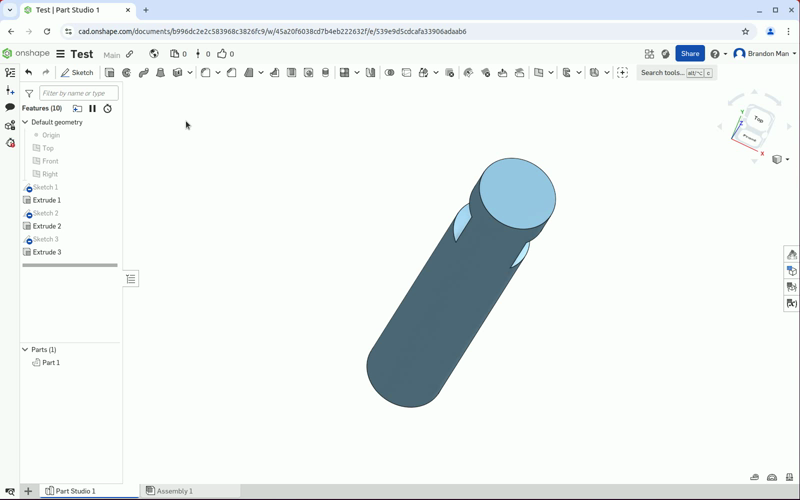
key(up, 2)
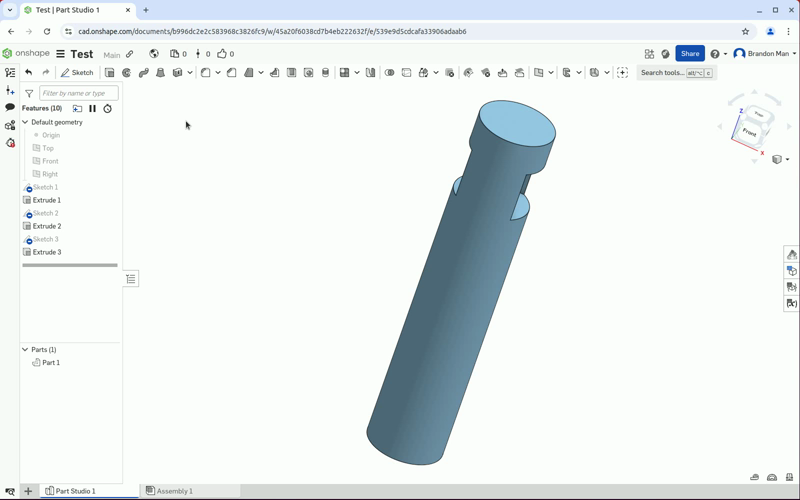
key(left, 2)
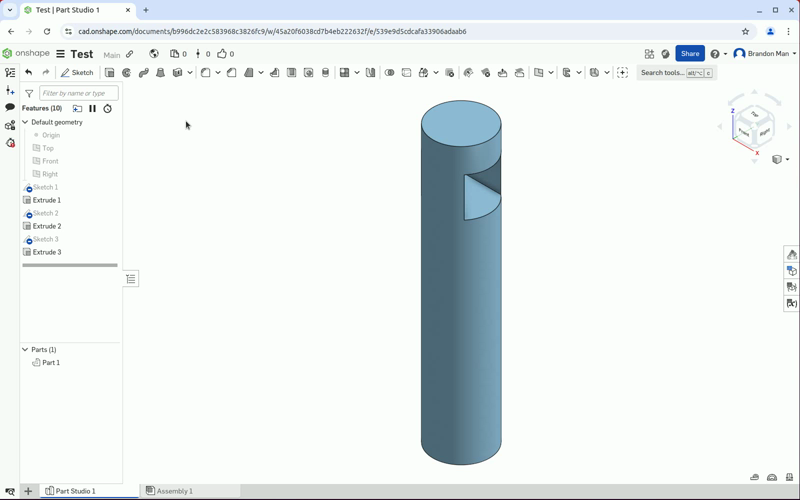
mouse_move(73, 189)
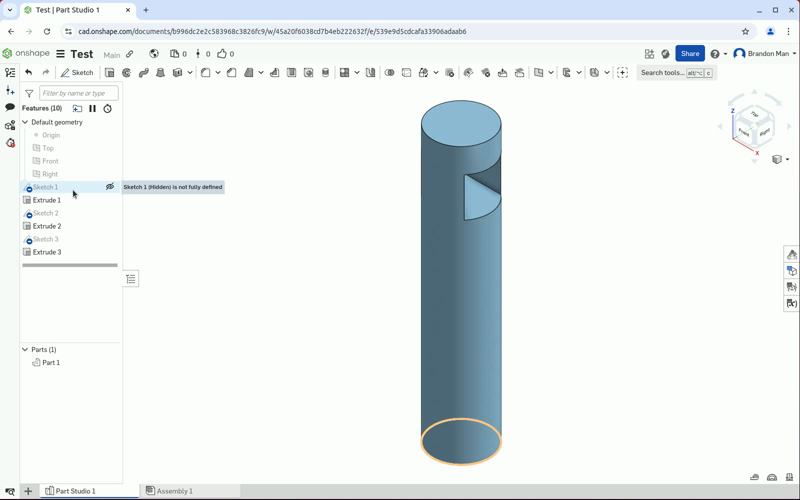
click(73, 189)